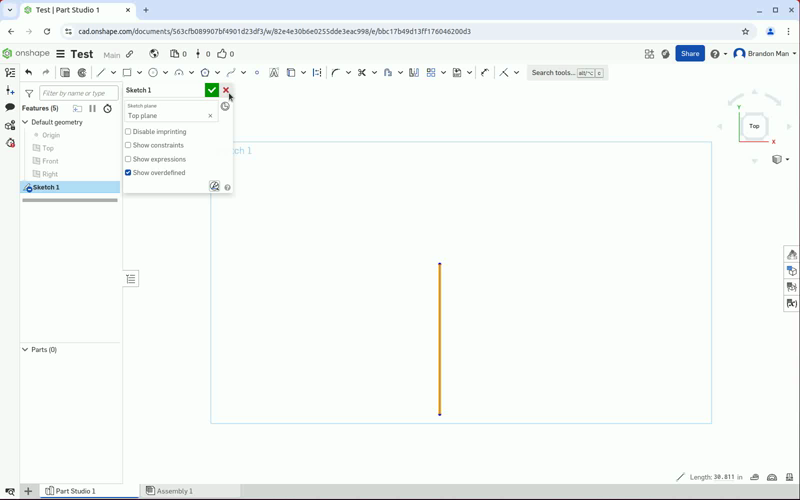
key(shift+h)
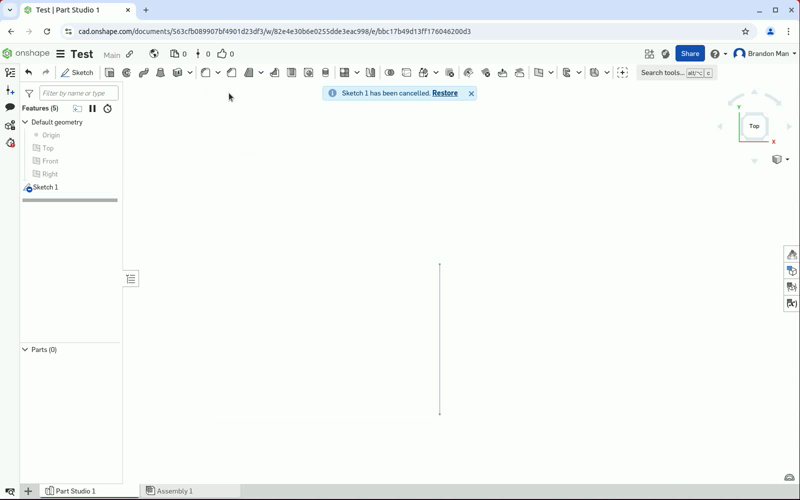
key(shift+s)
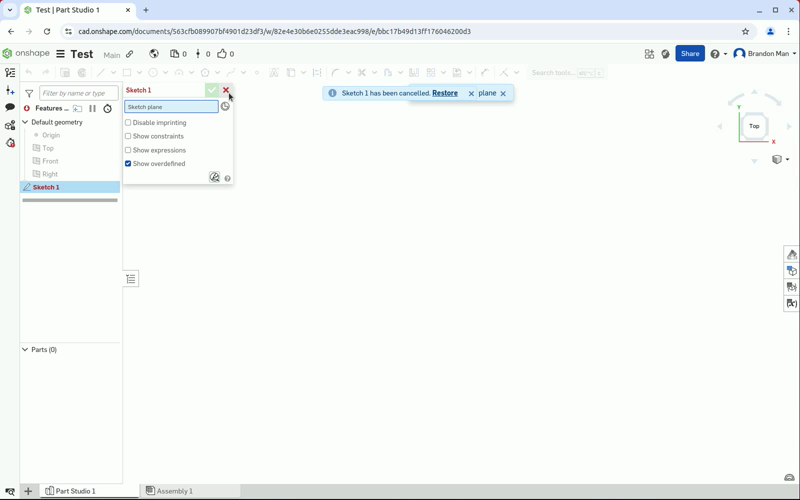
mouse_move(73, 150)
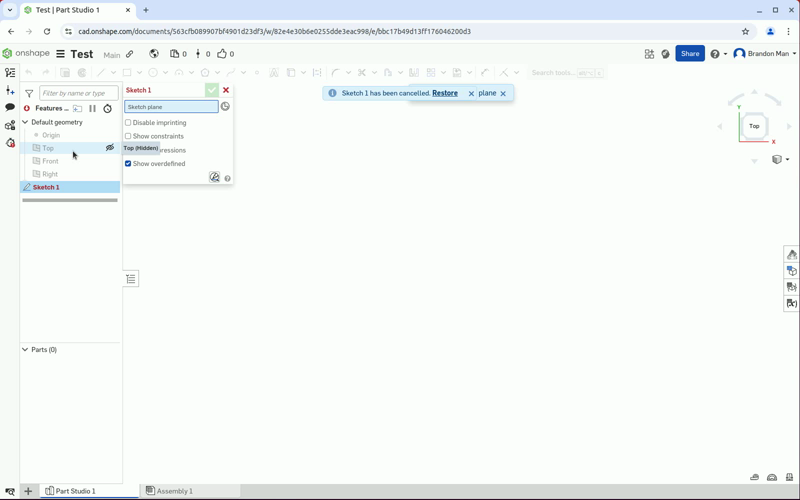
click(73, 150)
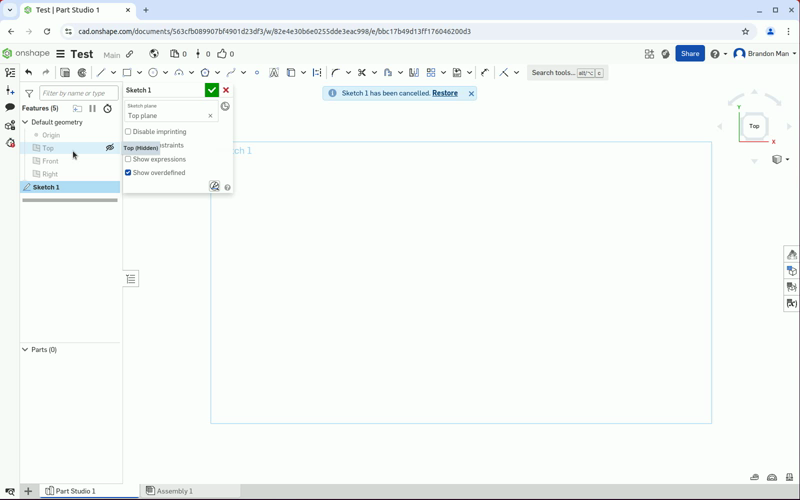
mouse_move(73, 352)
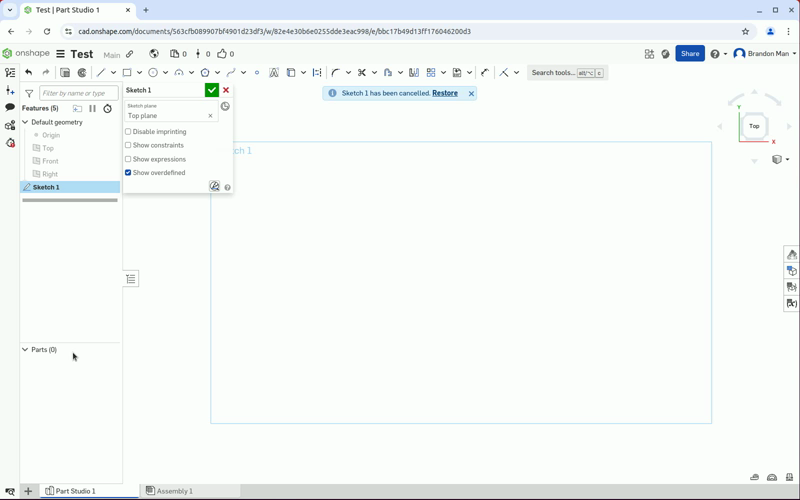
key(y)
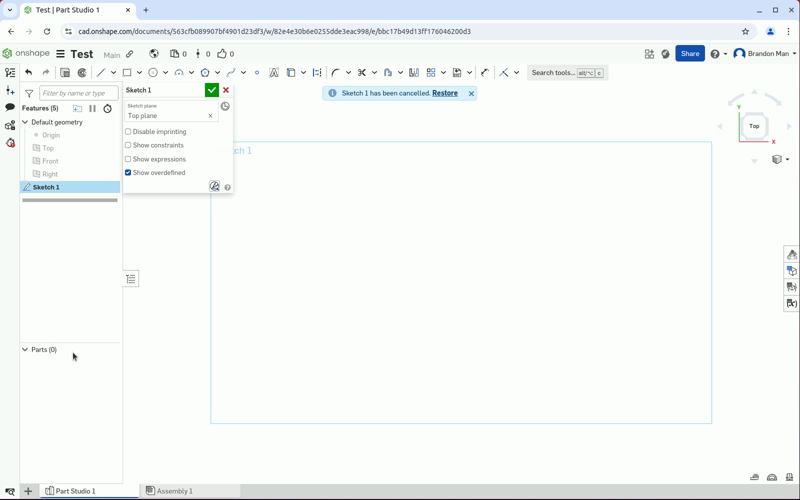
key(c)
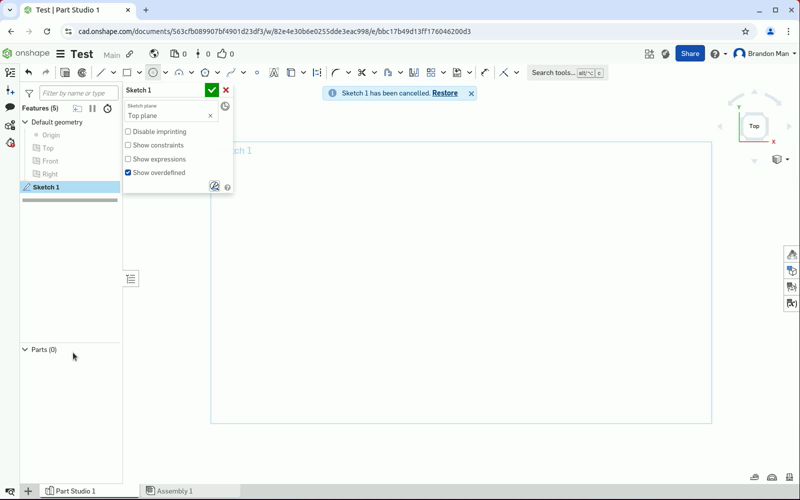
key_down(shift)
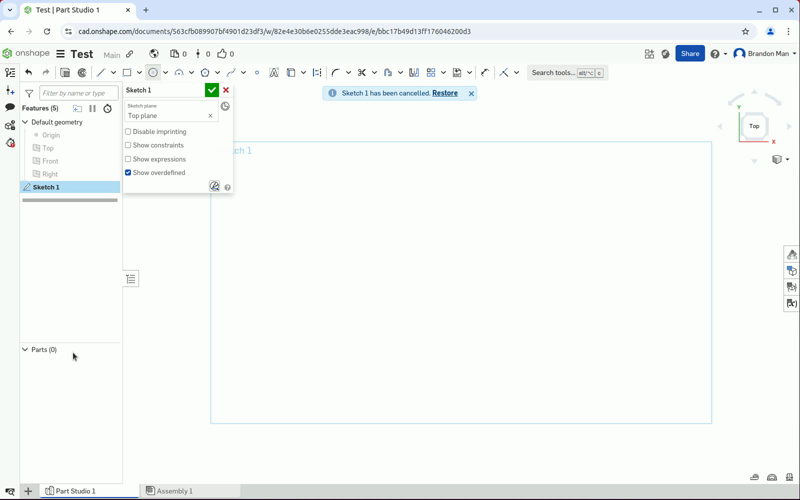
mouse_move(461, 282)
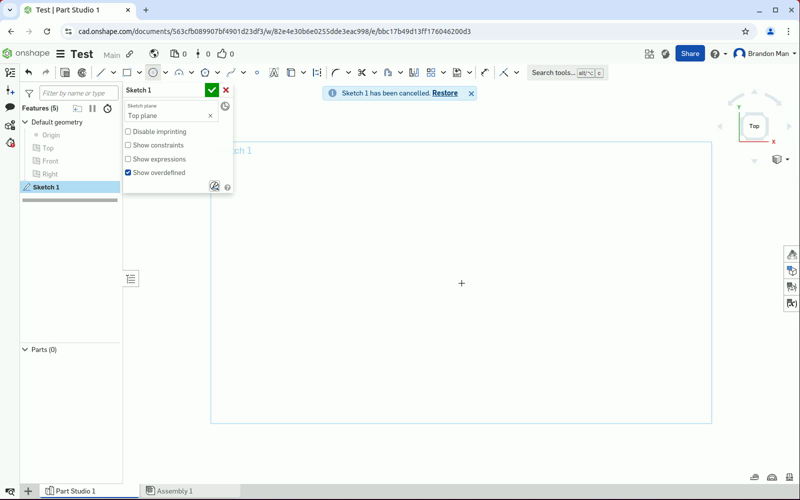
click(461, 282)
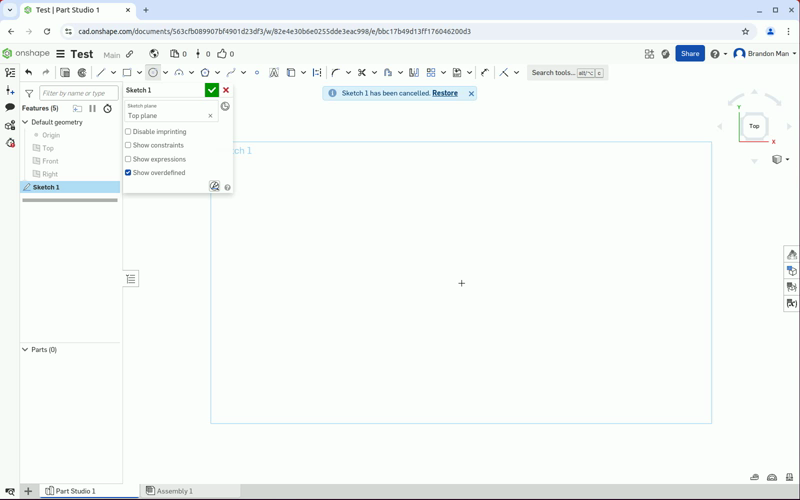
key_up(shift)
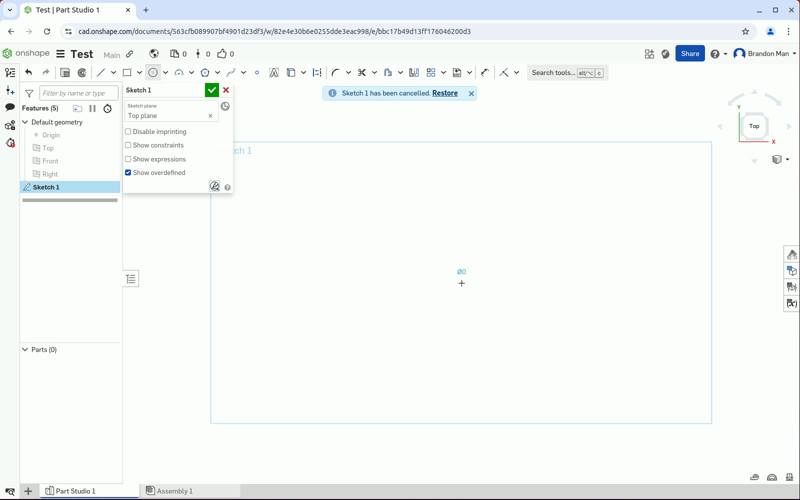
mouse_move(480, 282)
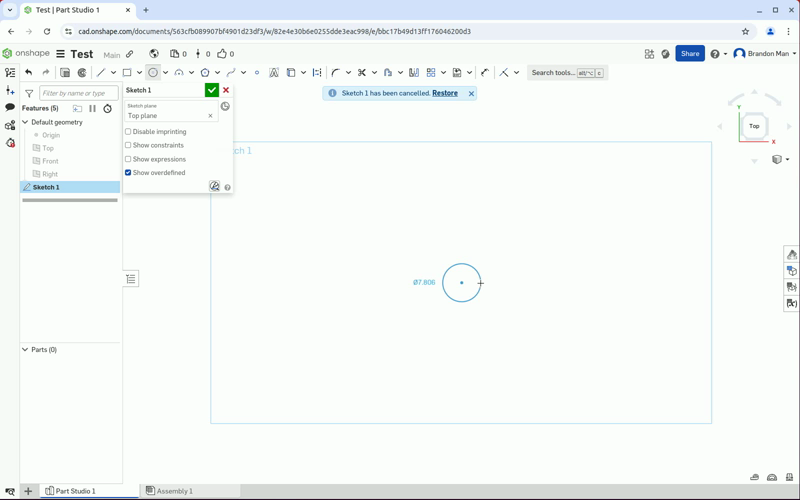
click(480, 282)
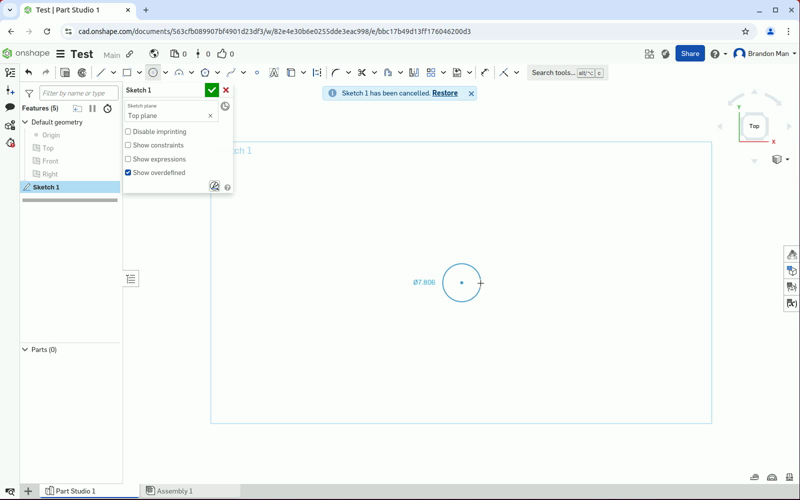
key(esc)
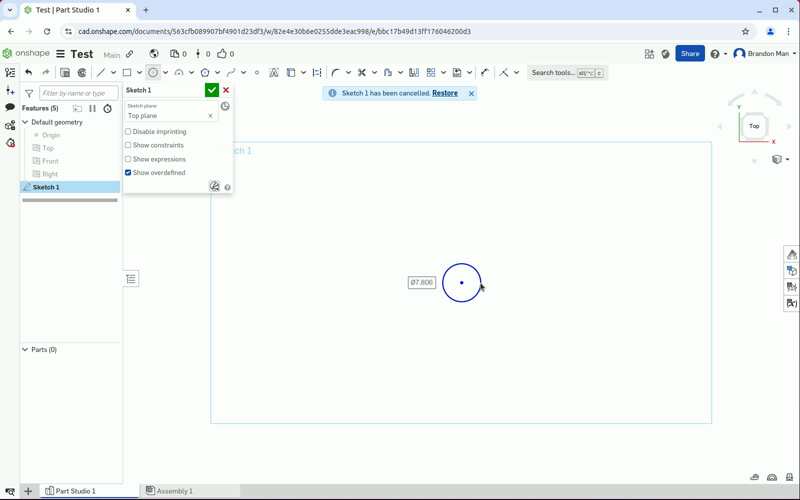
key(l)
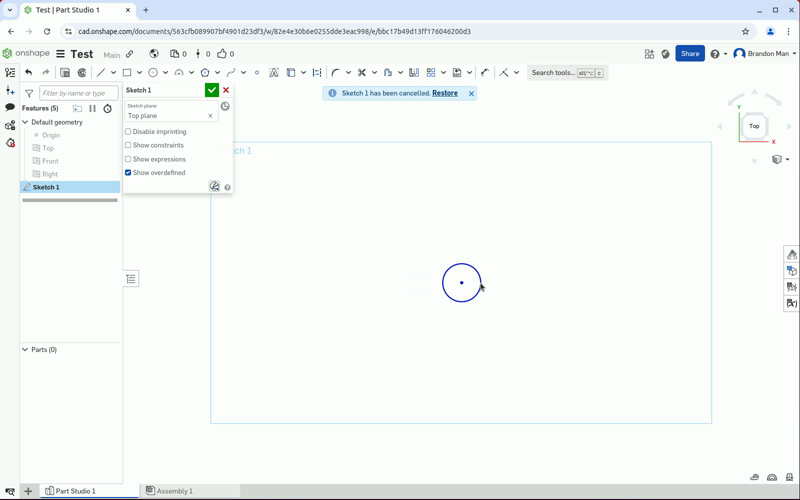
key_down(shift)
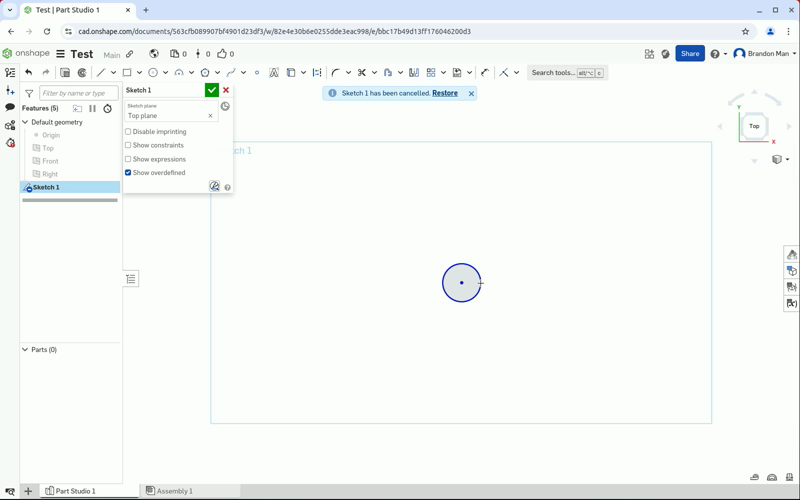
mouse_move(448, 294)
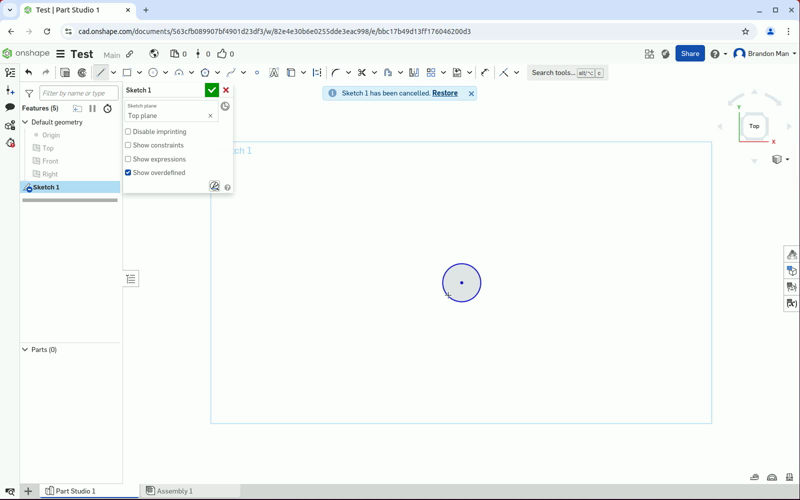
click(448, 294)
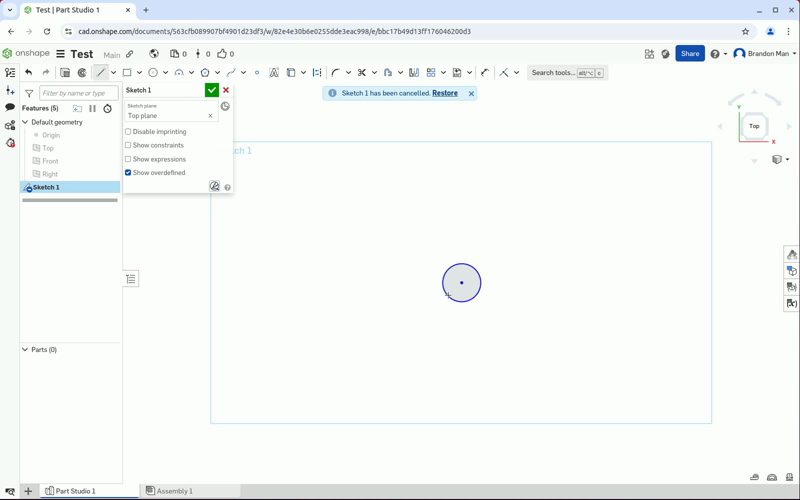
key_up(shift)
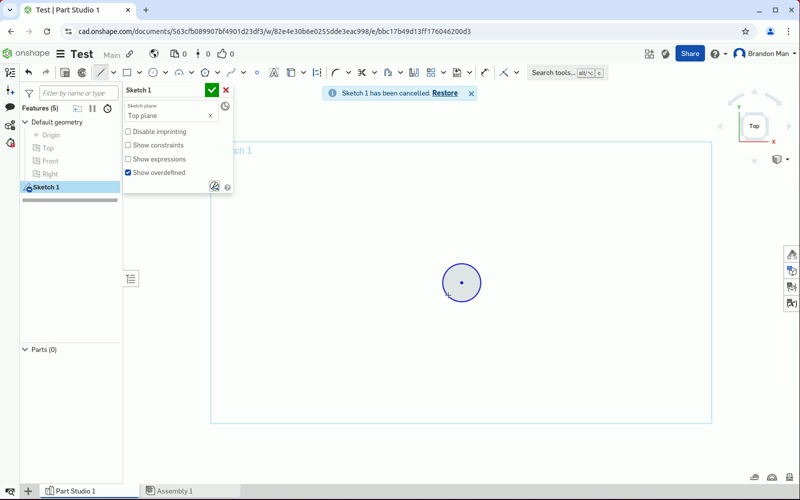
key_down(shift)
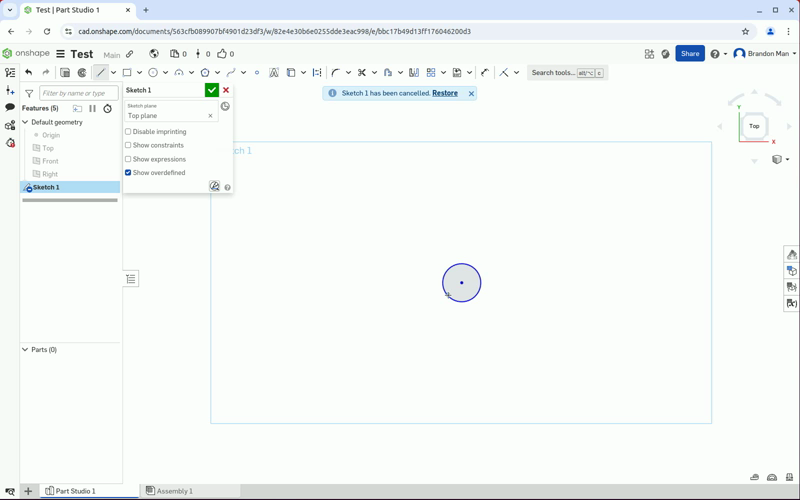
mouse_move(478, 294)
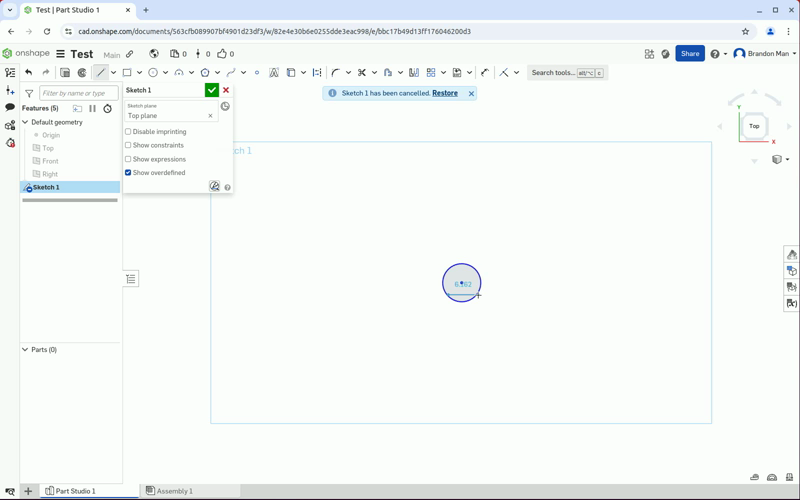
mouse_move(475, 294)
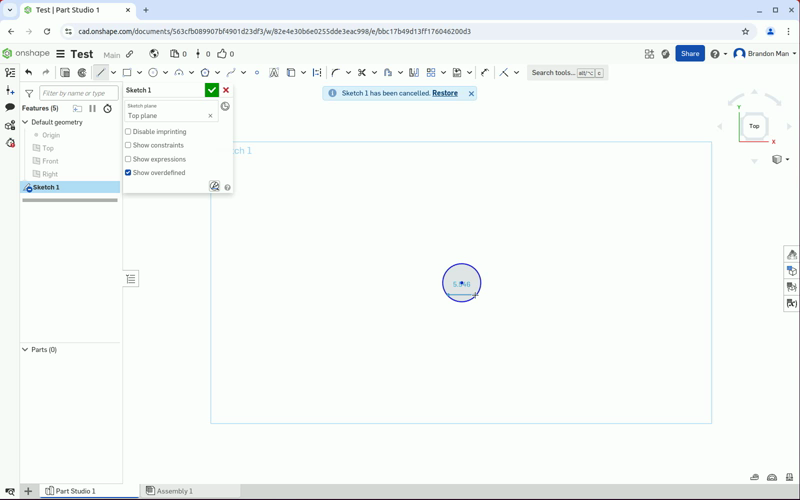
click(475, 294)
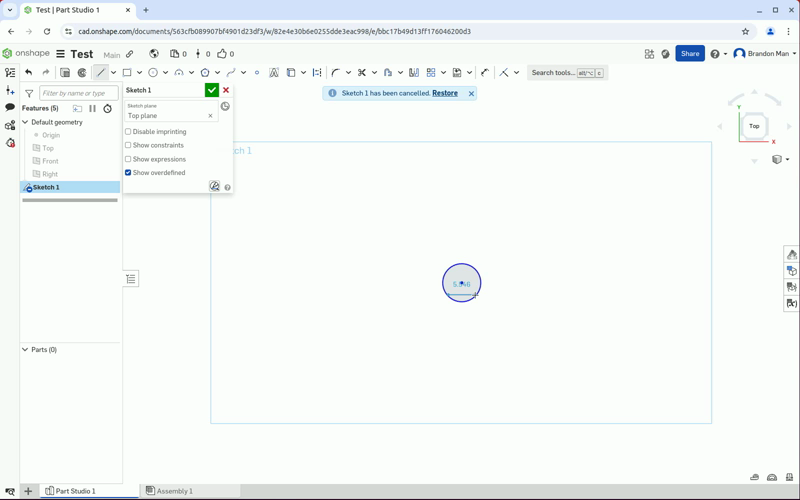
key_up(shift)
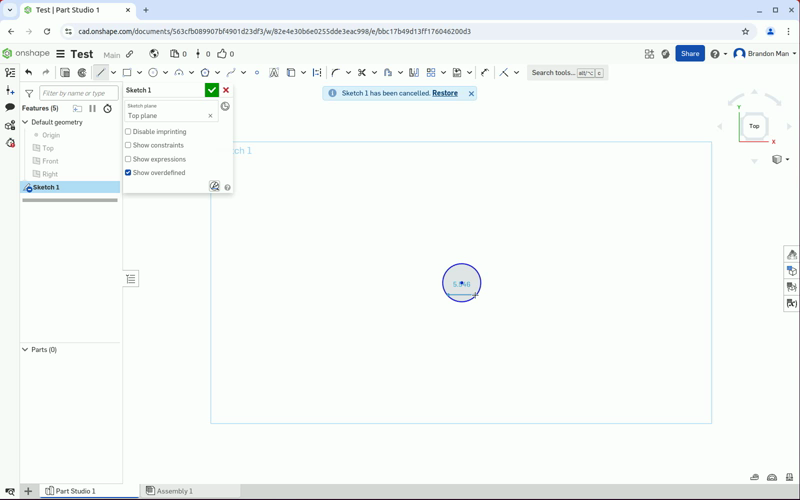
key_down(shift)
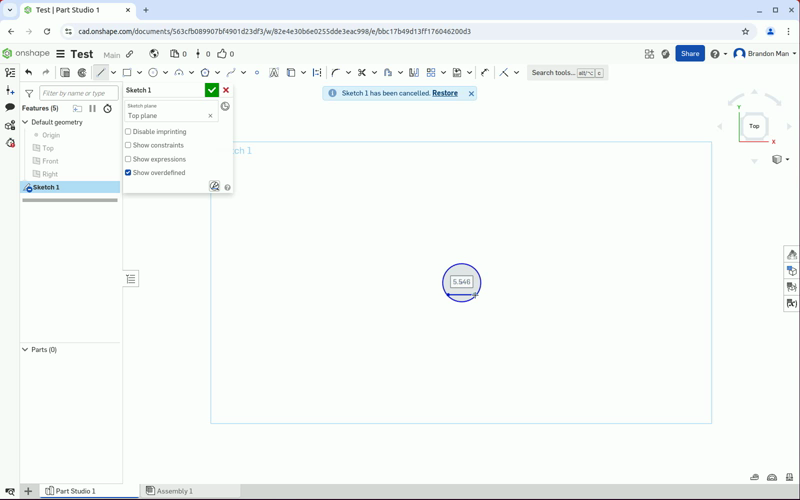
mouse_move(505, 294)
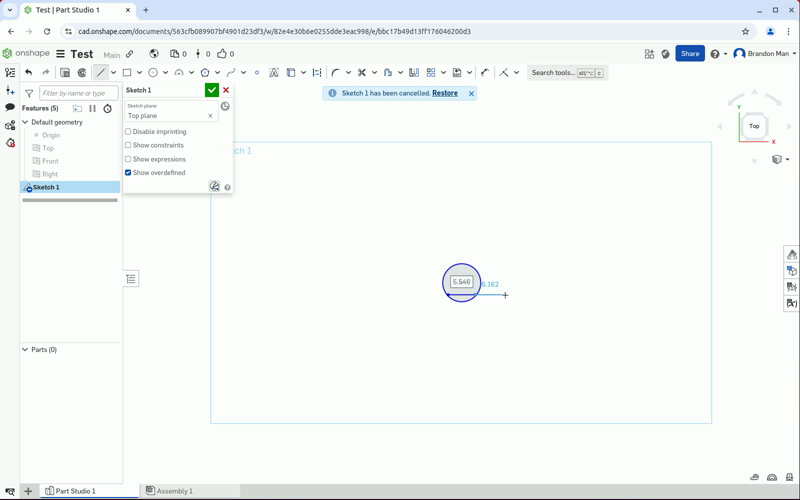
mouse_move(475, 271)
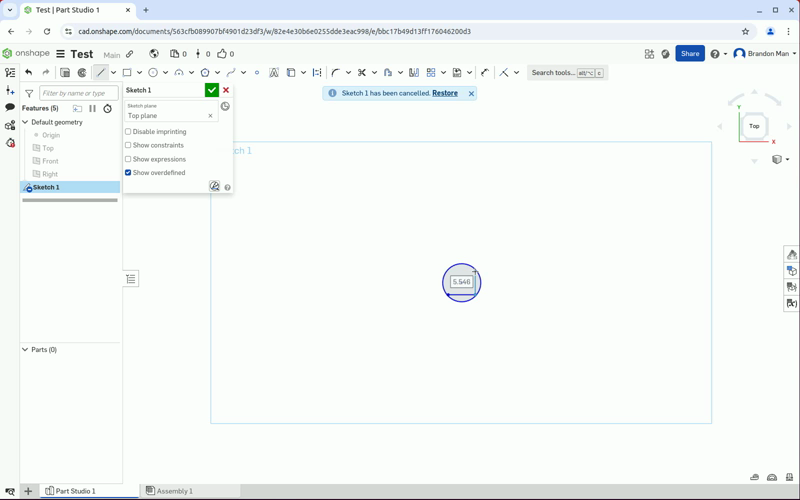
click(475, 271)
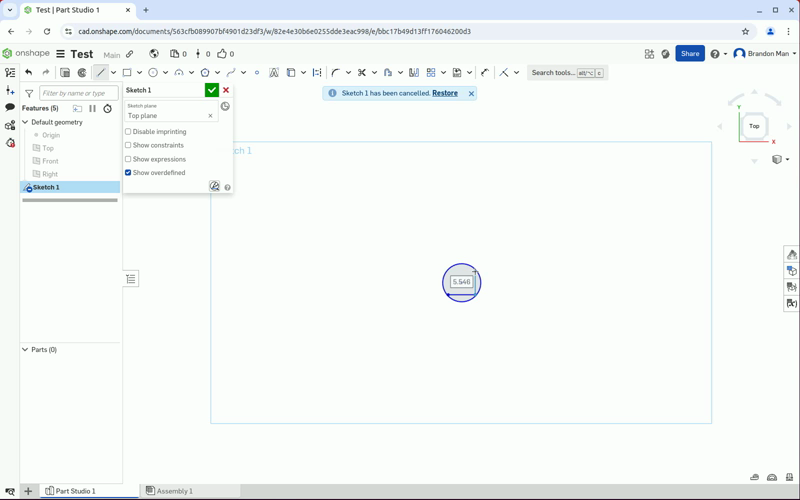
key_up(shift)
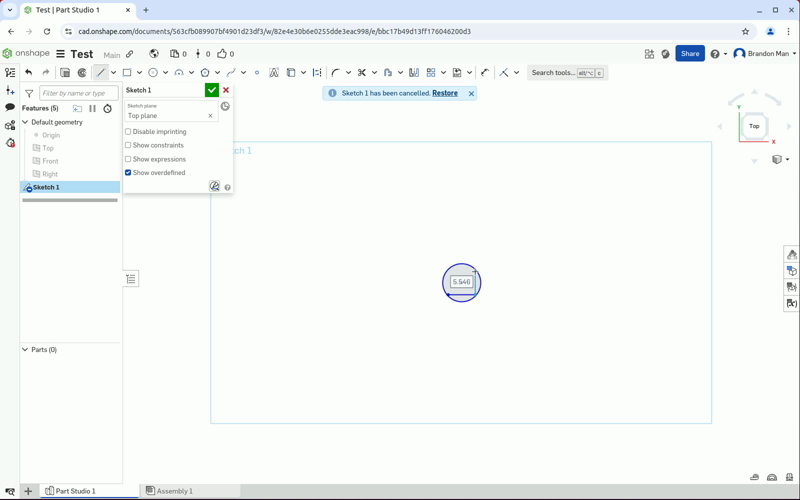
key_down(shift)
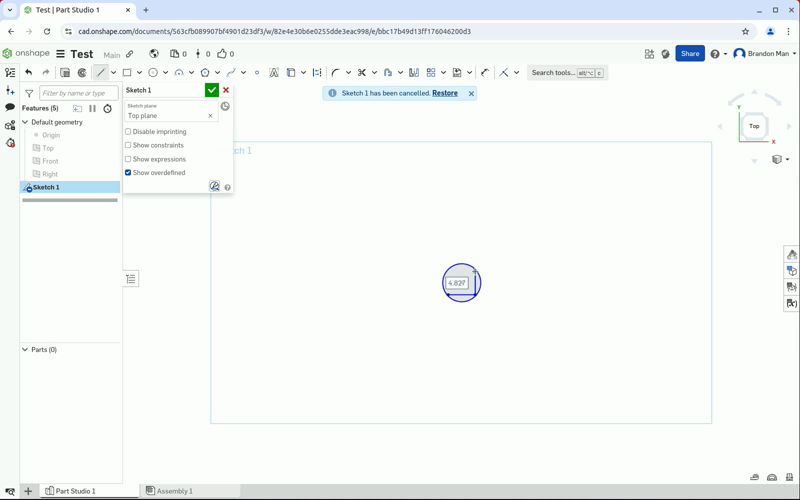
mouse_move(505, 271)
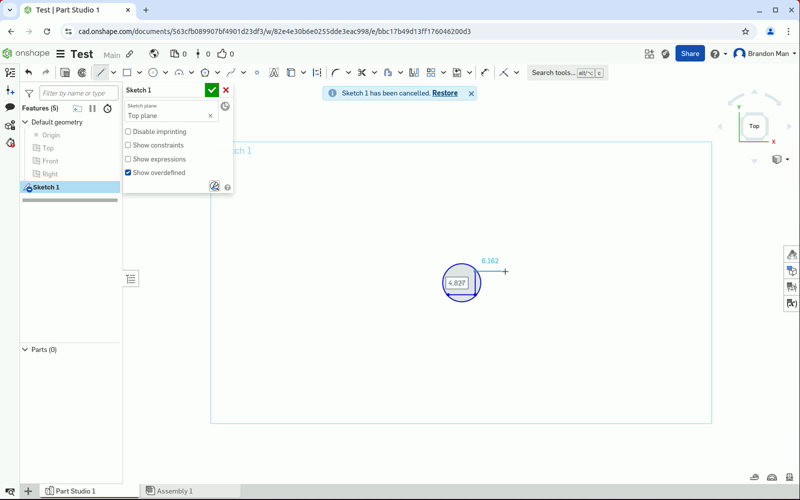
mouse_move(448, 271)
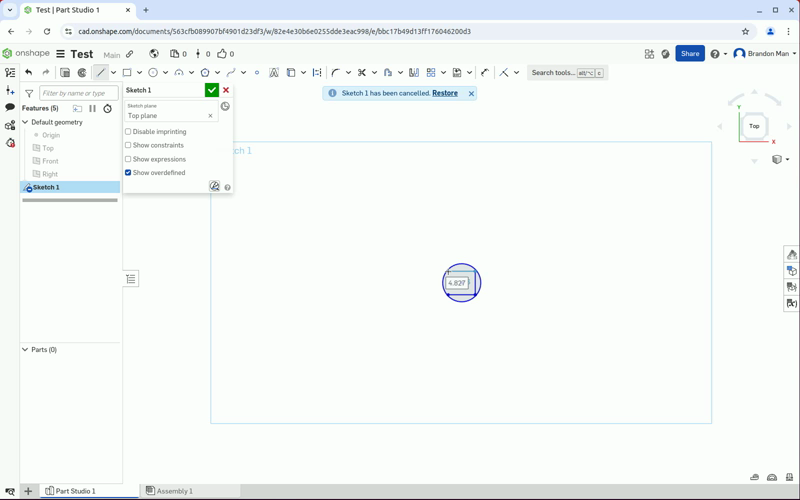
click(448, 271)
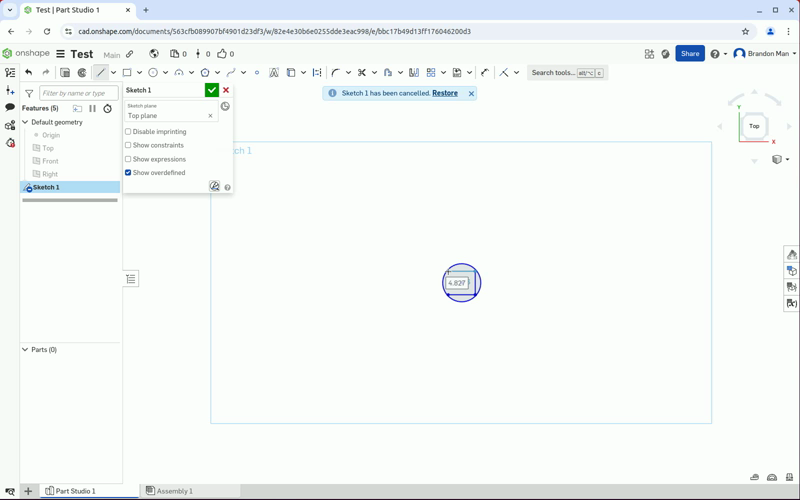
key_up(shift)
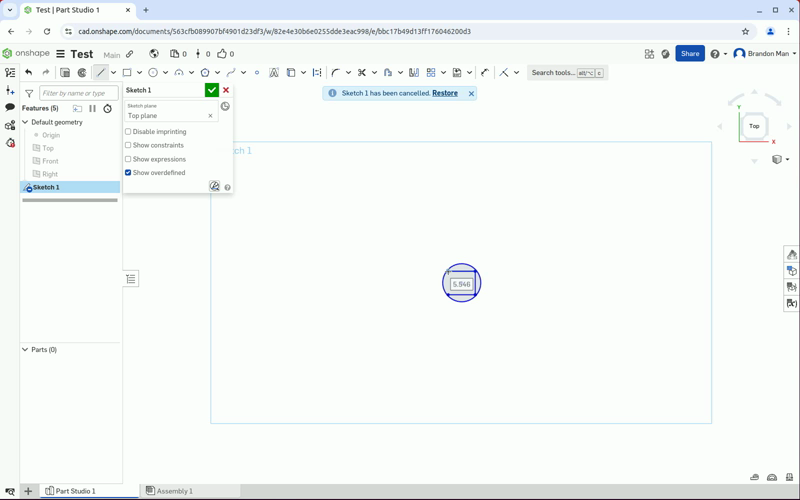
mouse_move(478, 271)
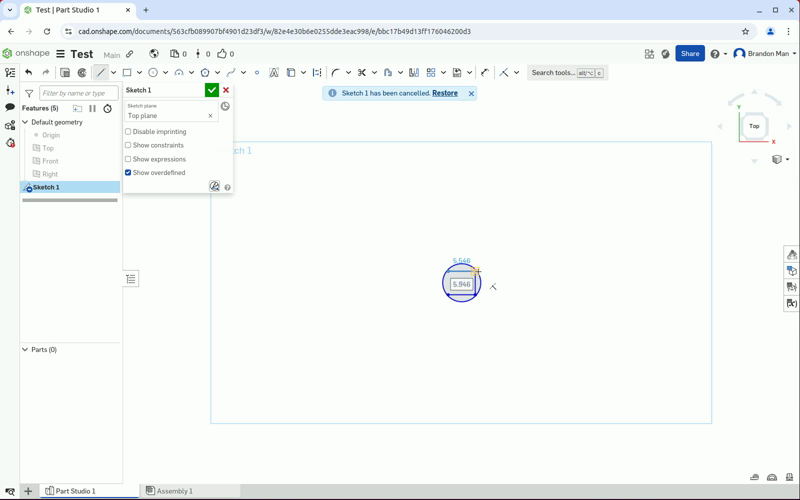
key_down(shift)
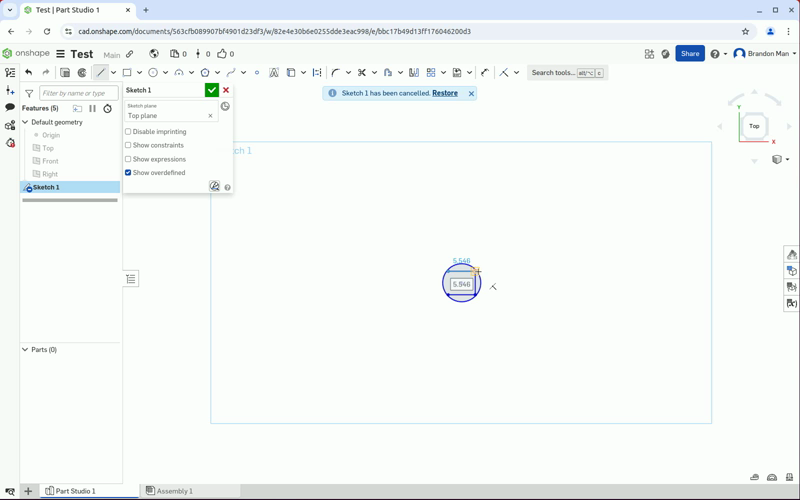
mouse_move(448, 294)
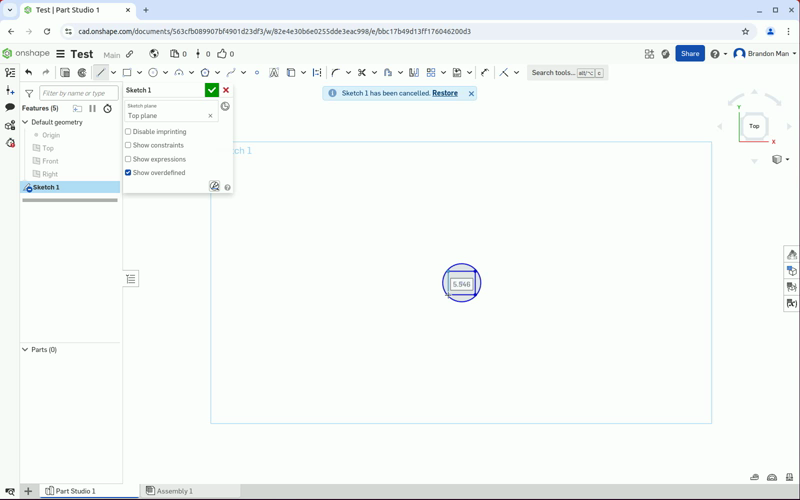
key_up(shift)
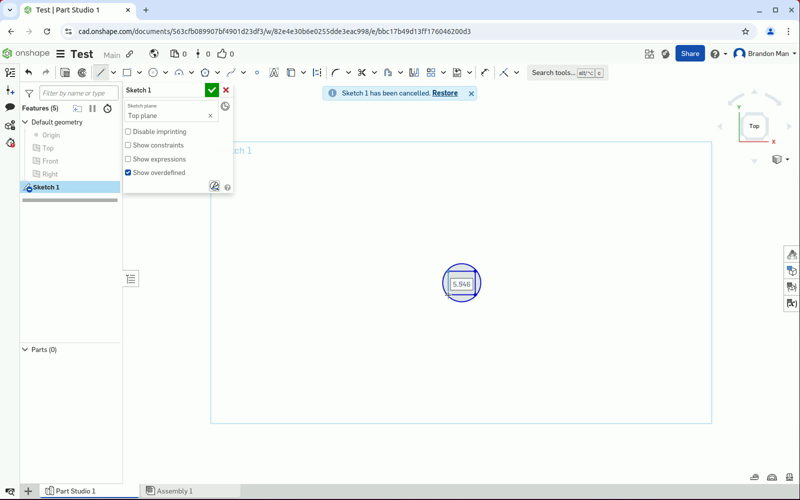
click(448, 294)
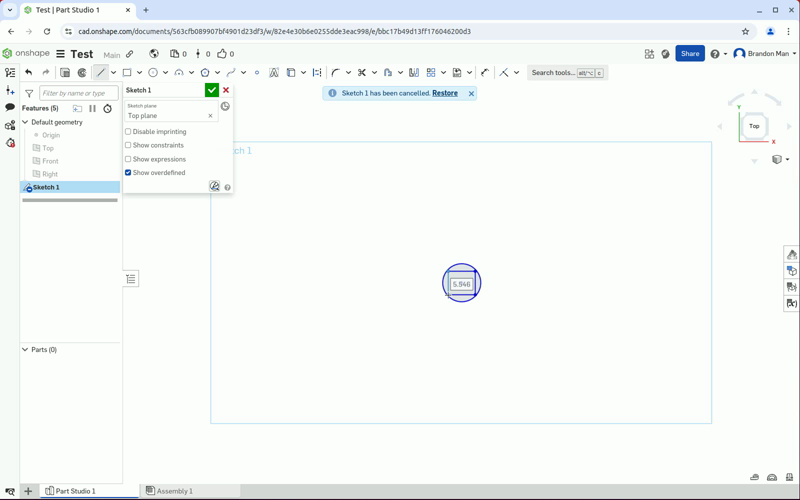
key(esc)
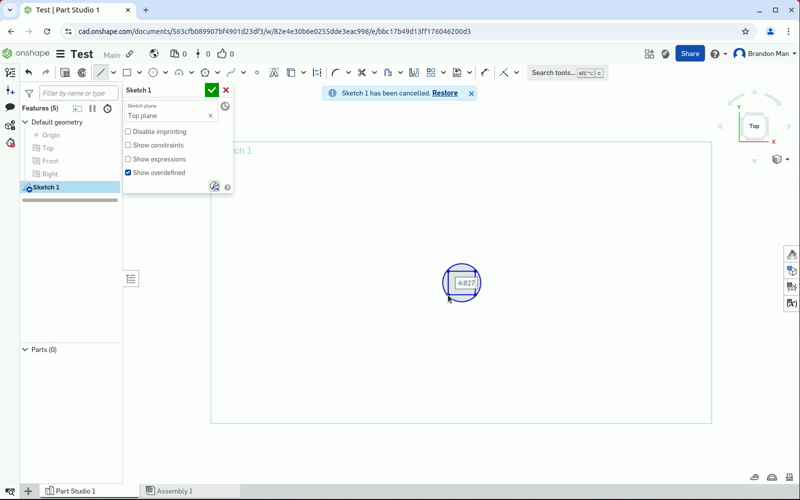
mouse_move(446, 278)
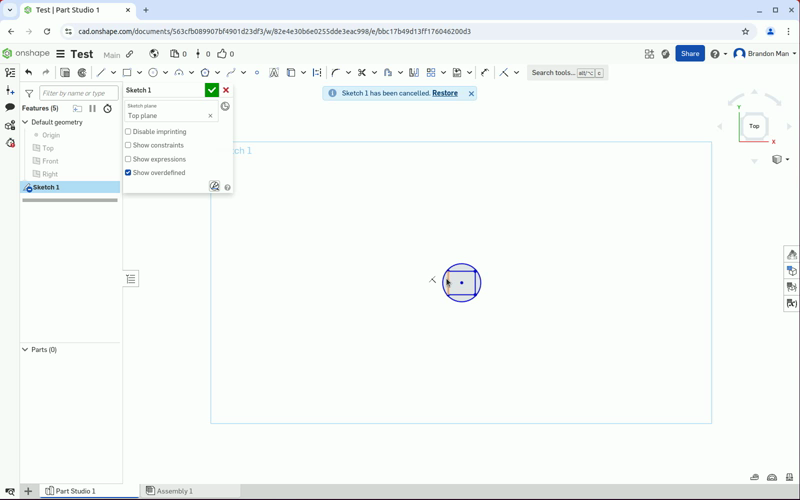
scroll(6)
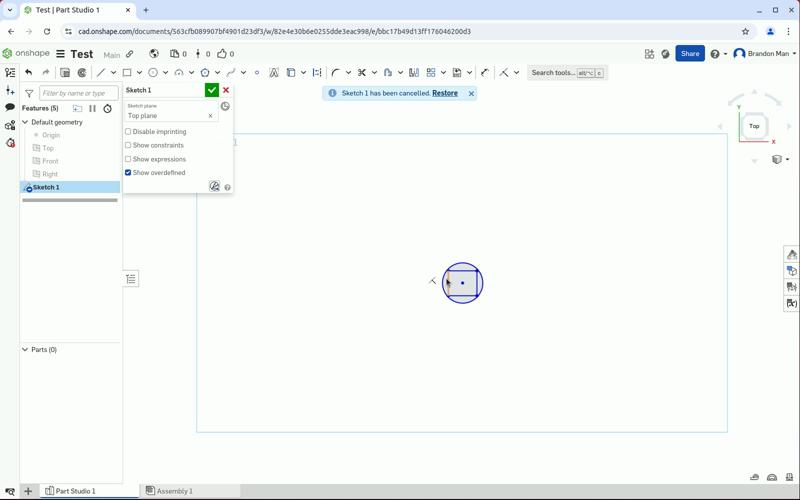
scroll(6)
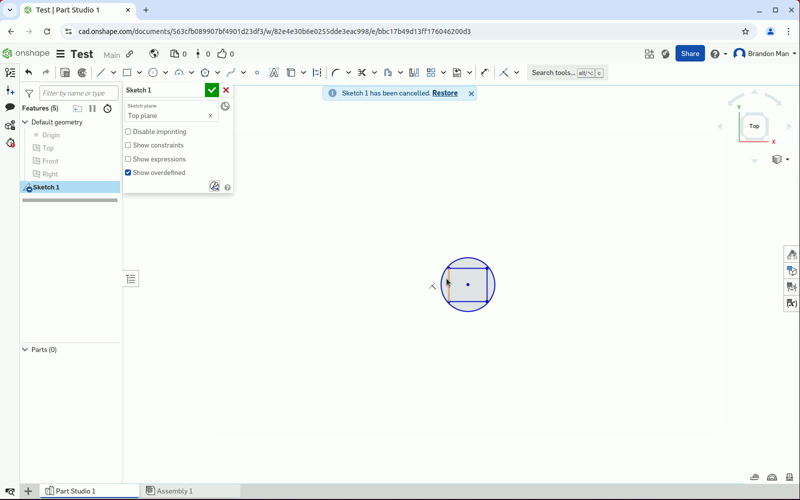
scroll(6)
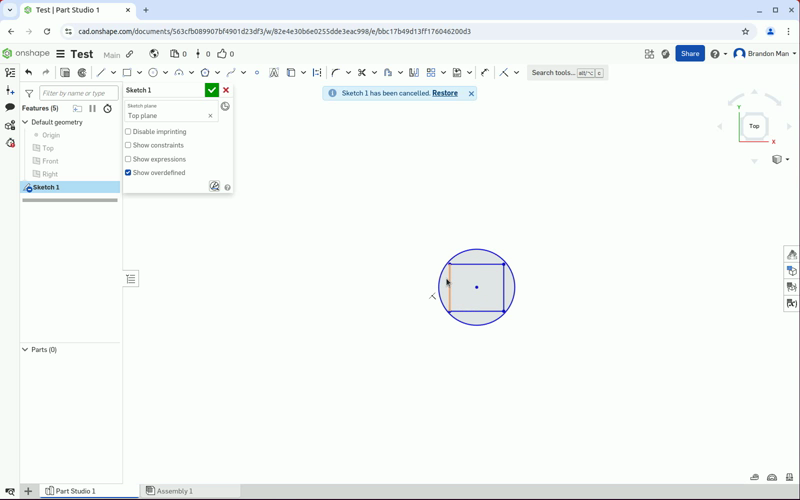
scroll(6)
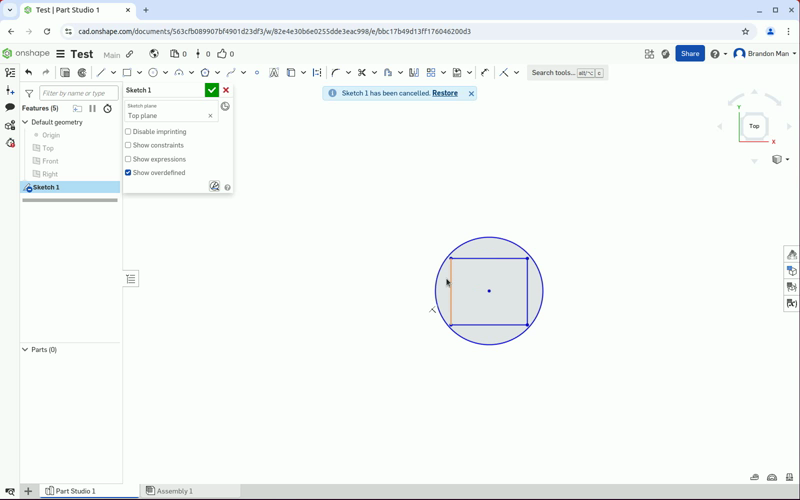
scroll(6)
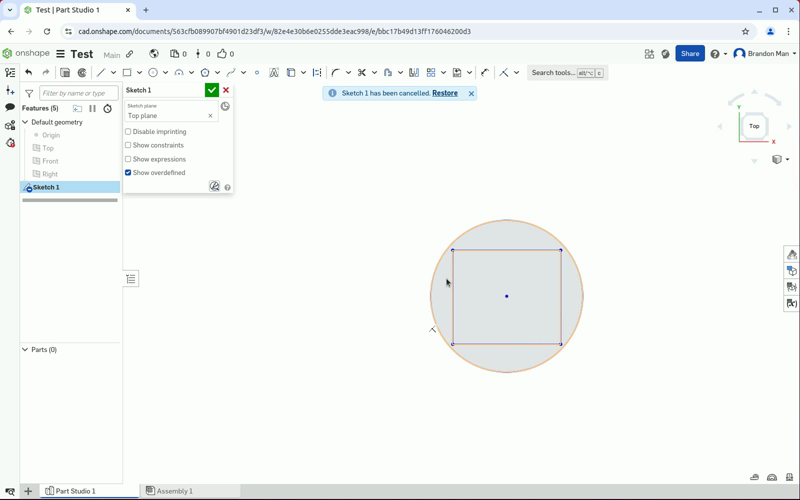
scroll(6)
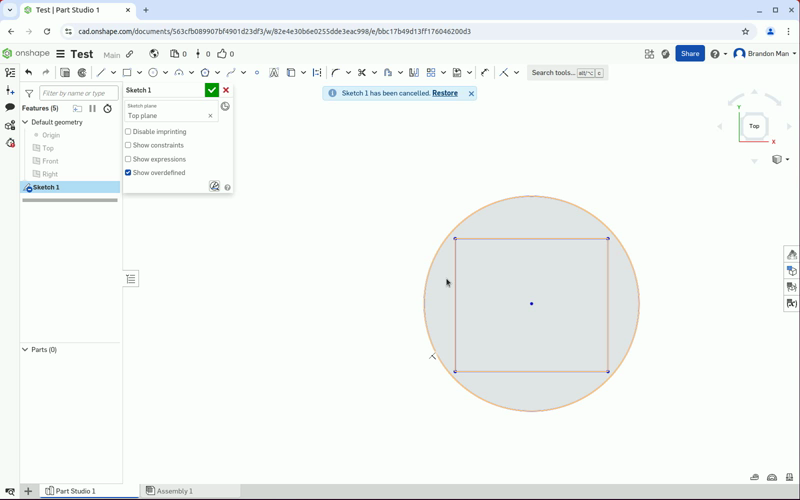
scroll(6)
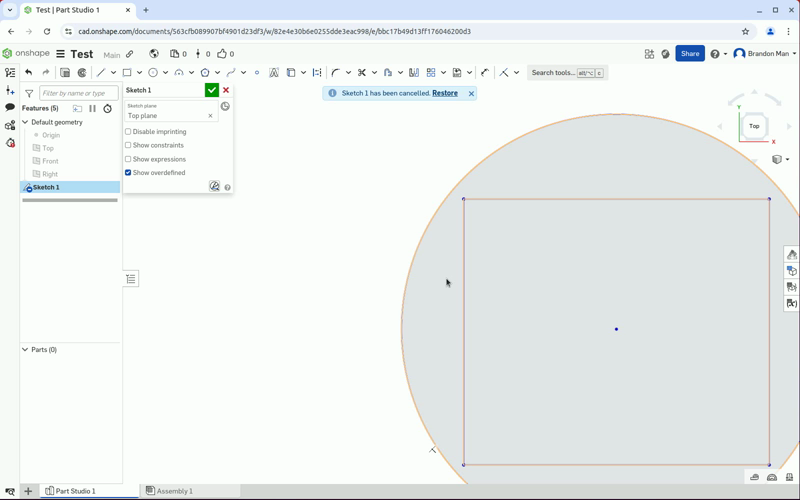
click(446, 278)
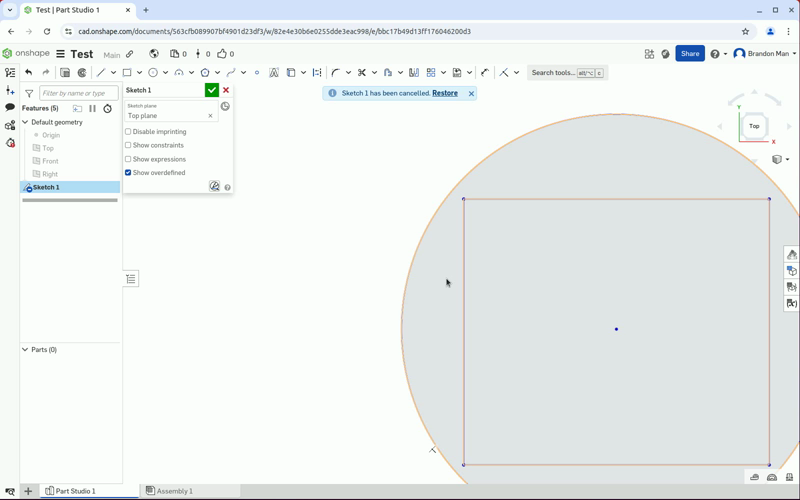
scroll(-6)
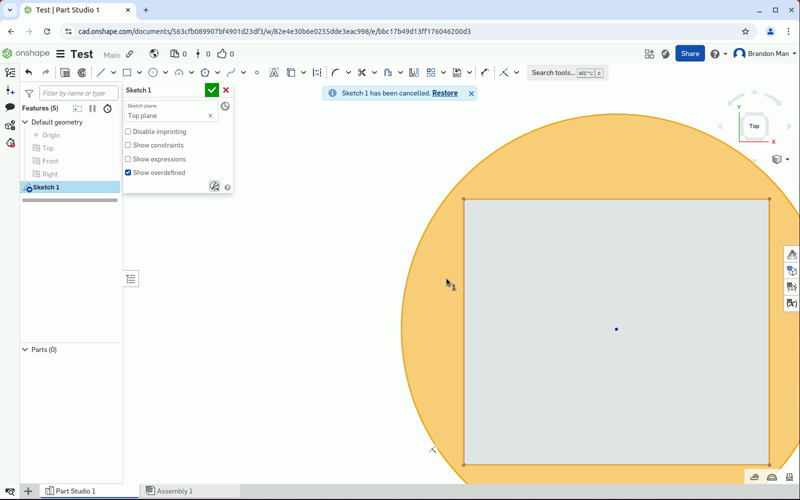
scroll(-6)
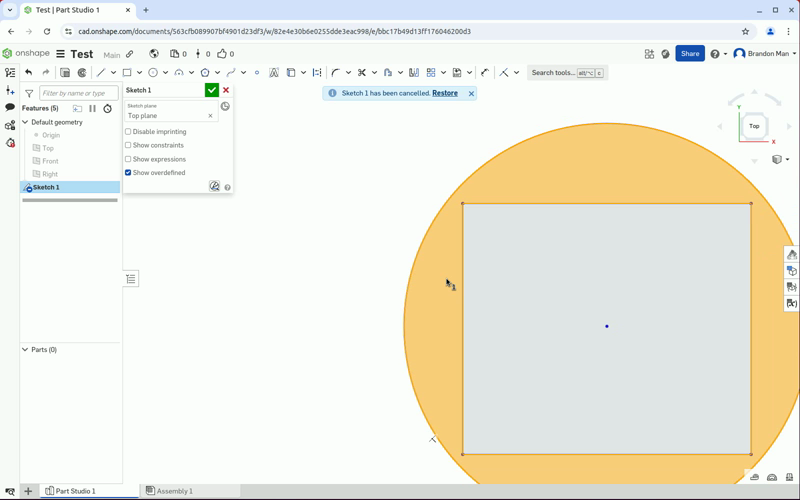
scroll(-6)
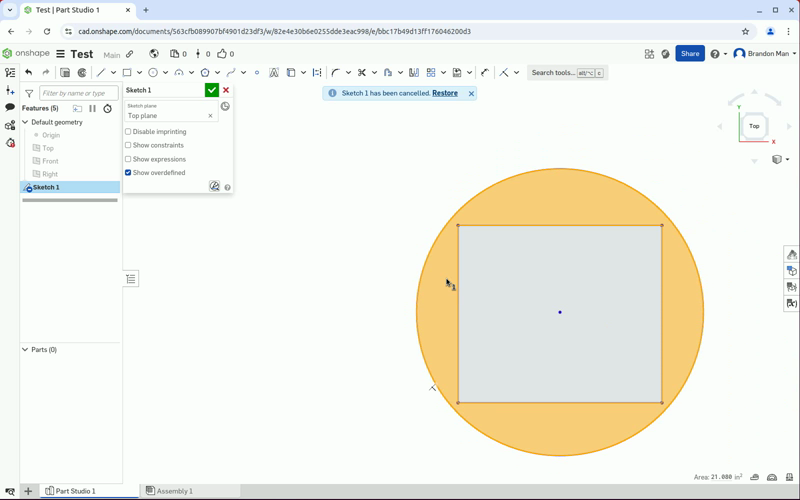
scroll(-6)
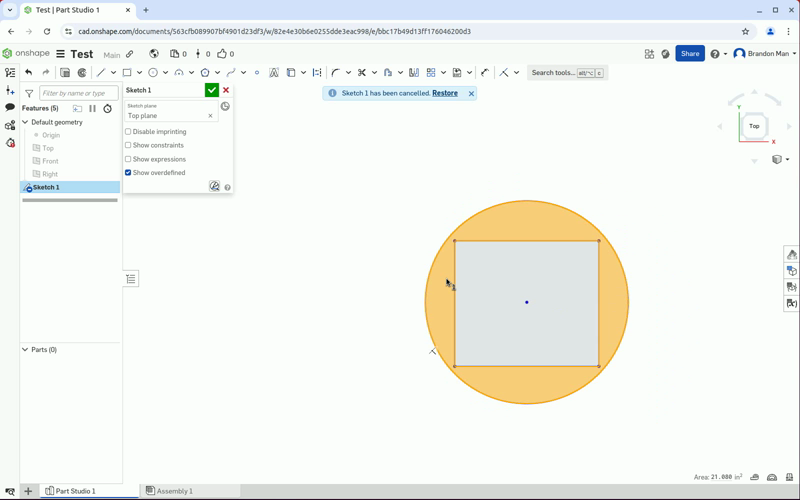
scroll(-6)
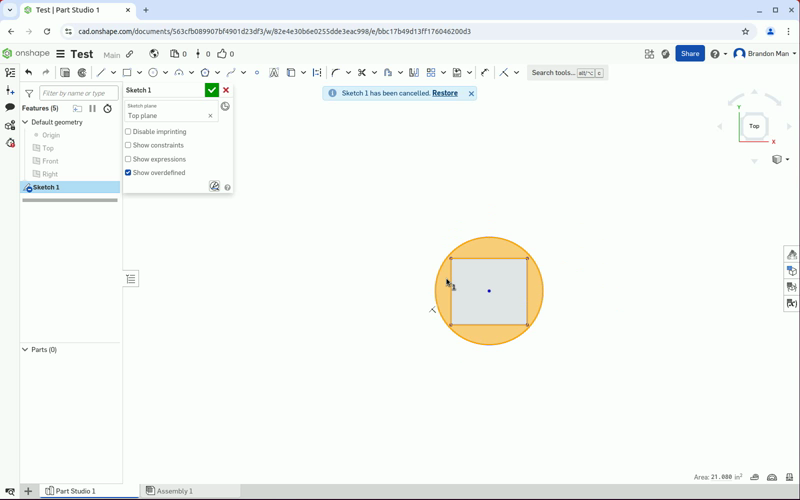
scroll(-6)
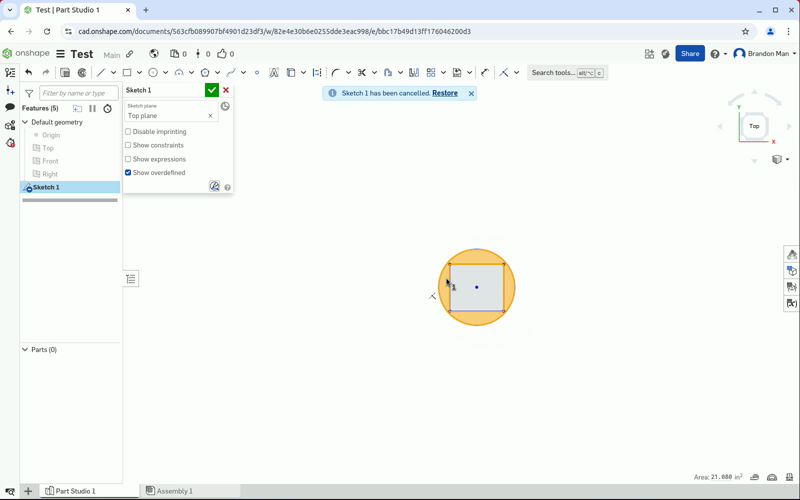
scroll(-6)
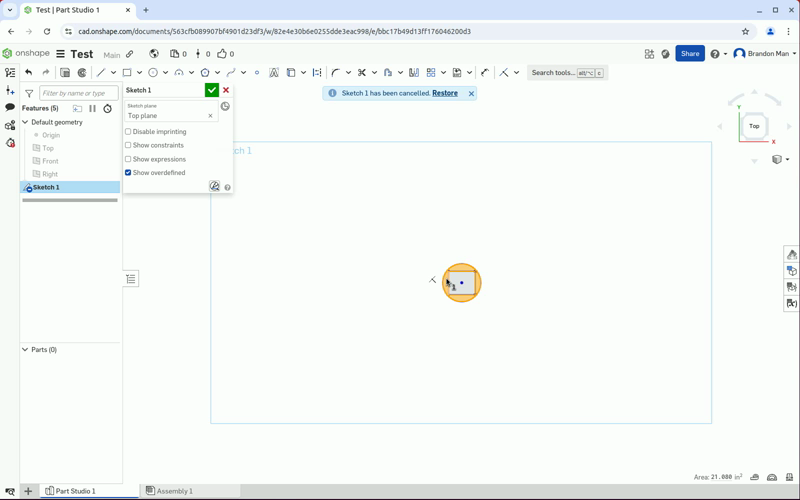
mouse_move(73, 352)
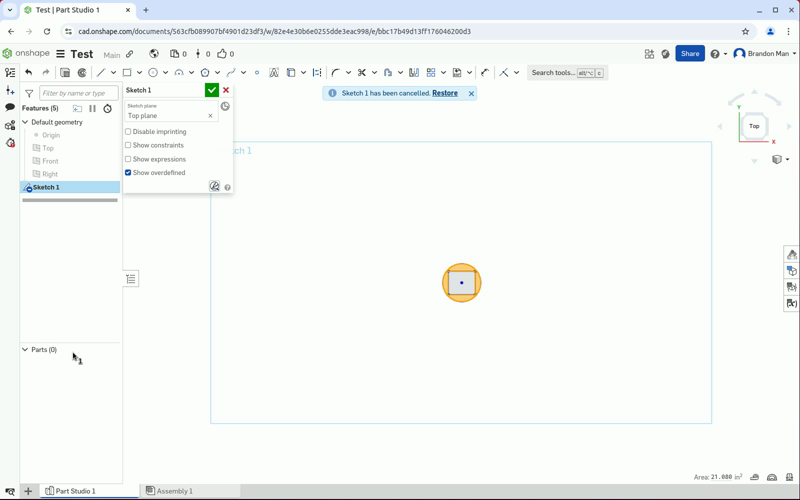
key(shift+y)
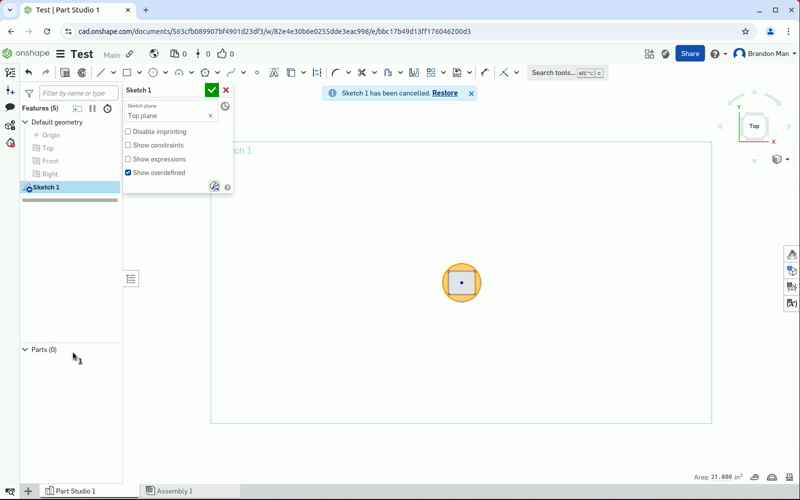
key(shift+e)
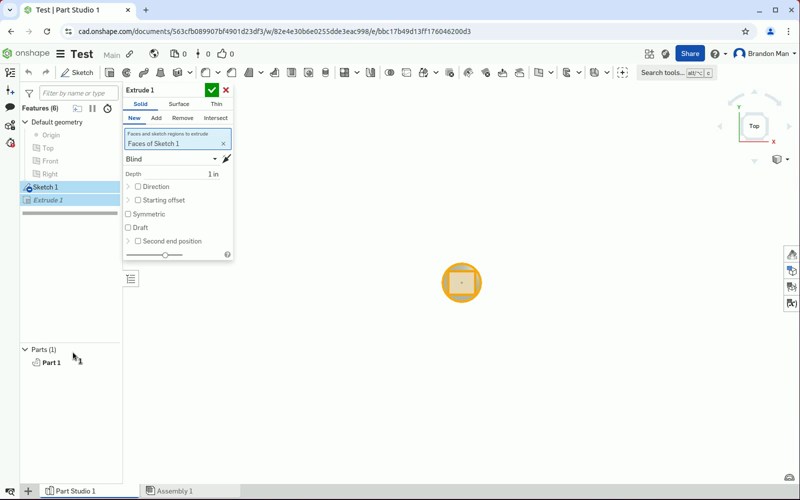
mouse_move(143, 106)
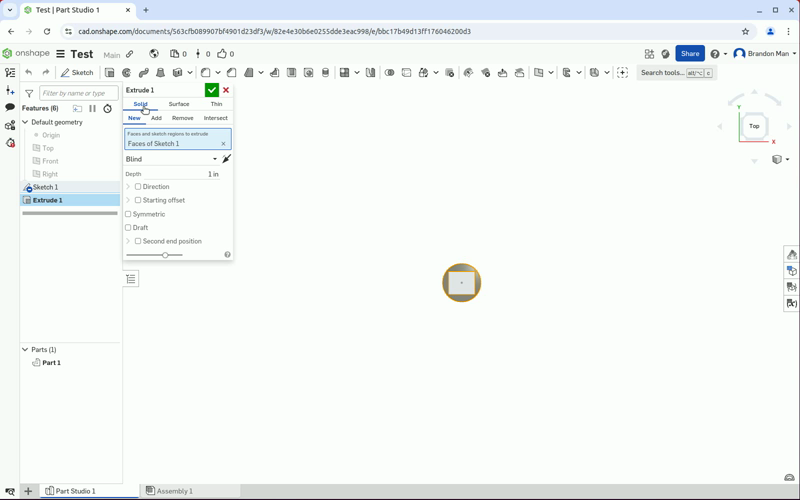
click(143, 106)
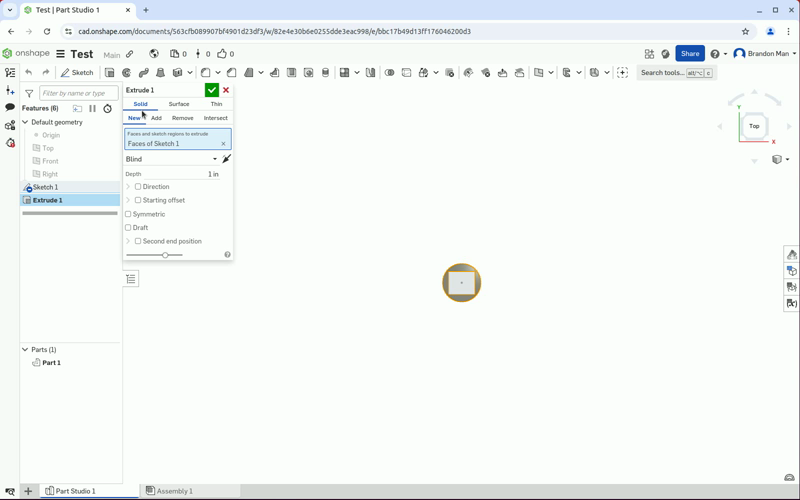
mouse_move(137, 120)
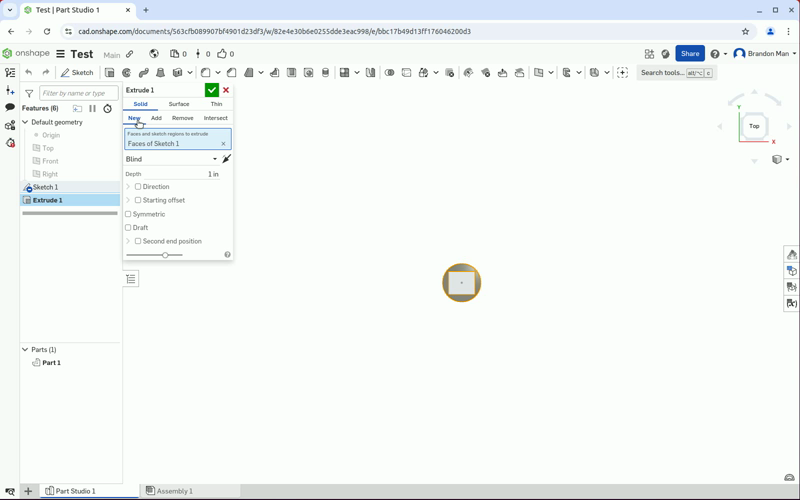
click(137, 120)
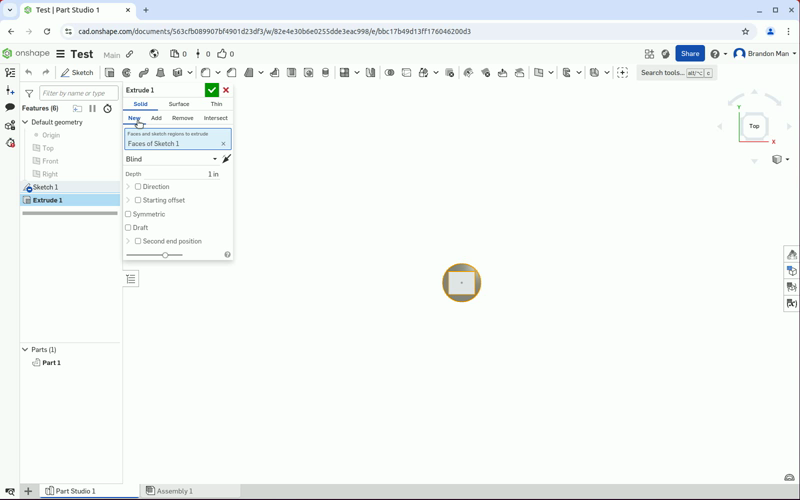
key(tab, 4)
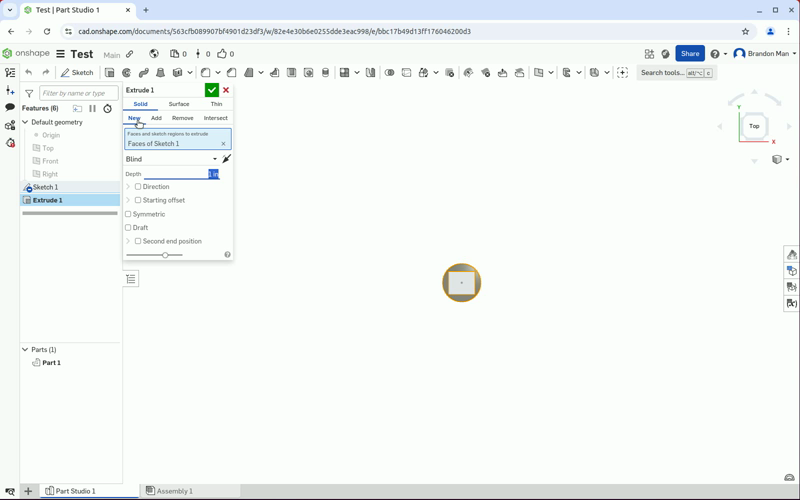
text(23.108)
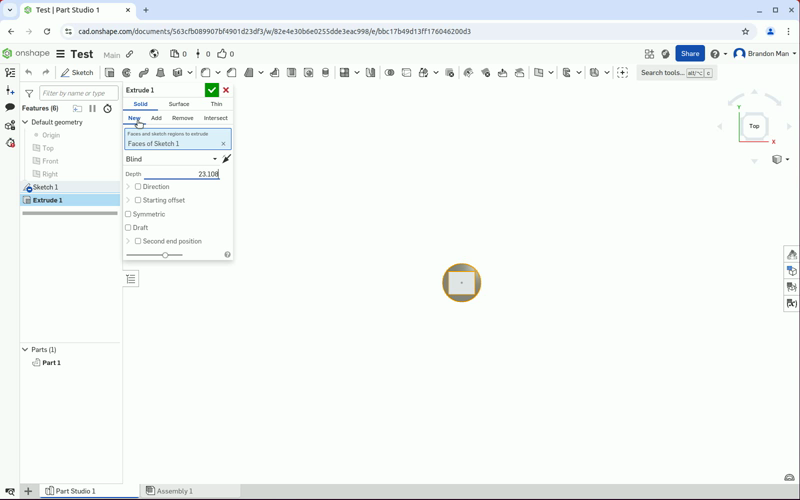
key(tab, 3)
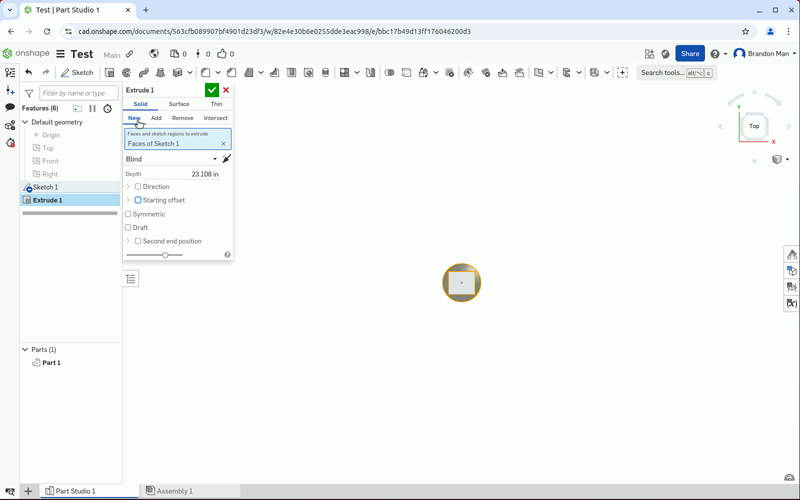
key(tab, 2)
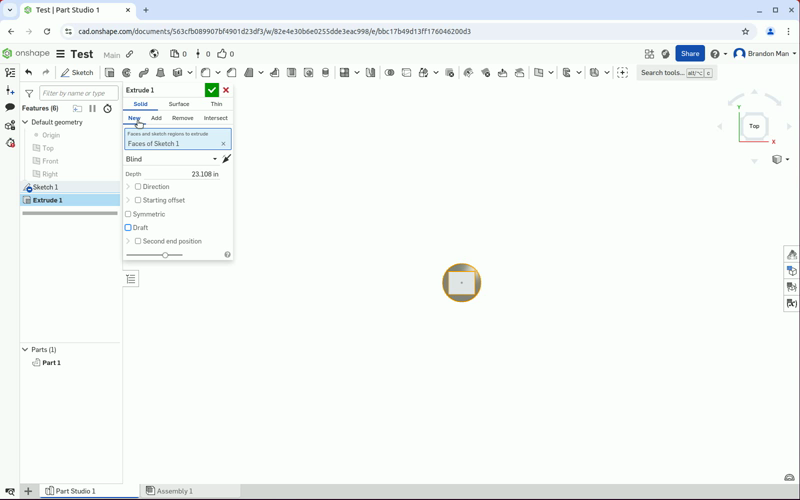
key(space)
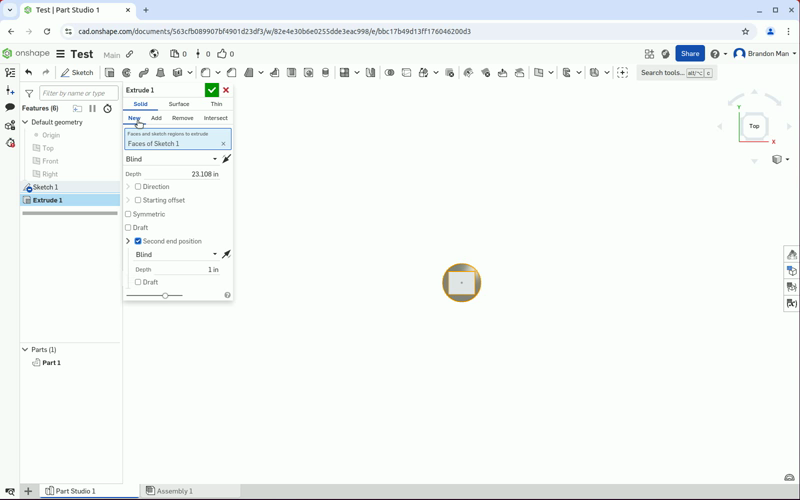
key(tab, 3)
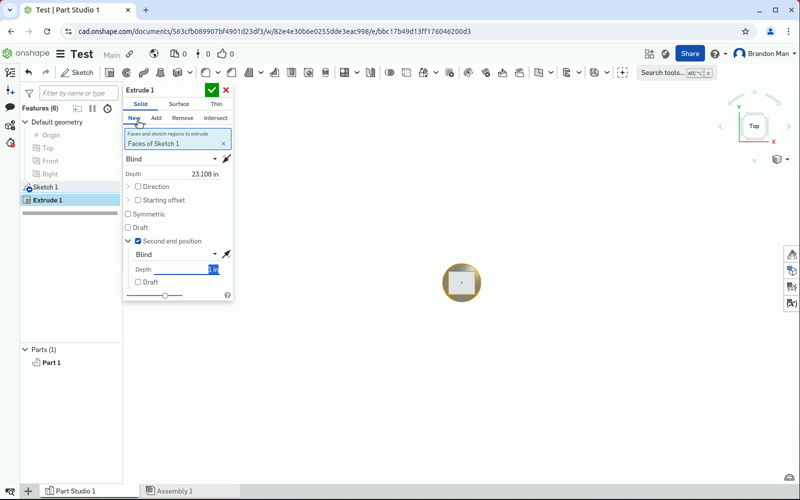
text(3.611)
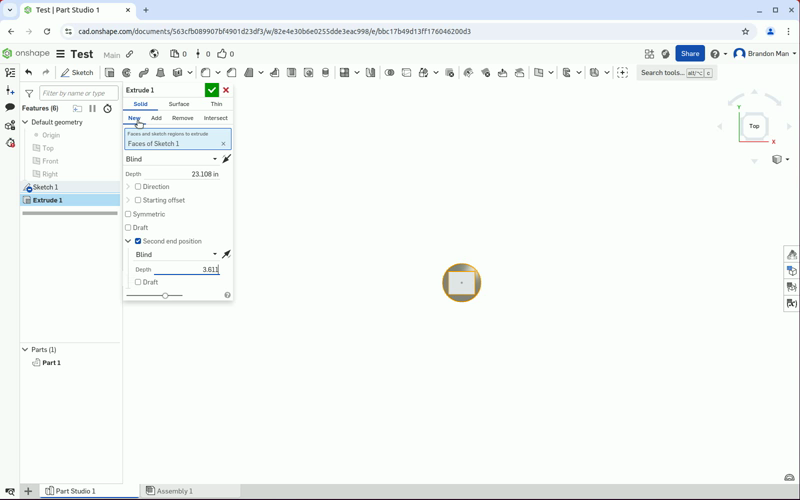
key(enter)
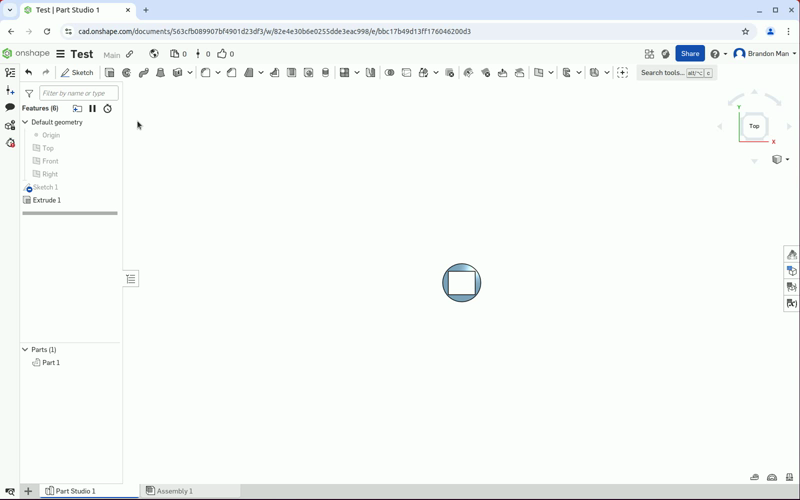
key(shift+h)
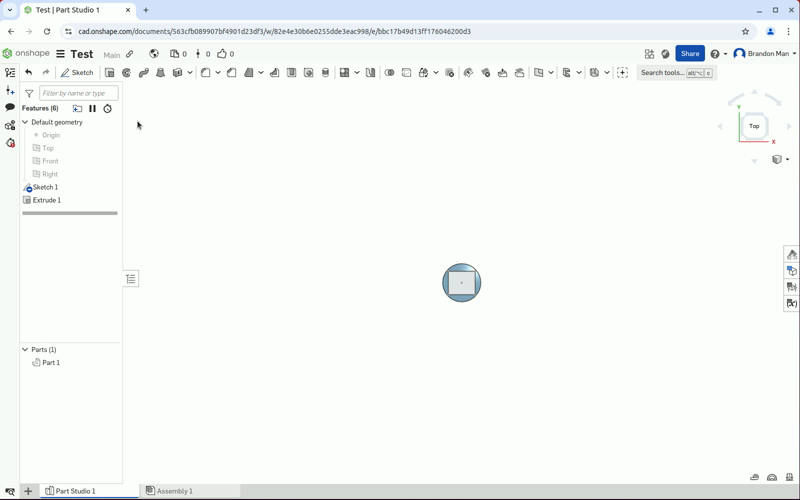
key(shift+h)
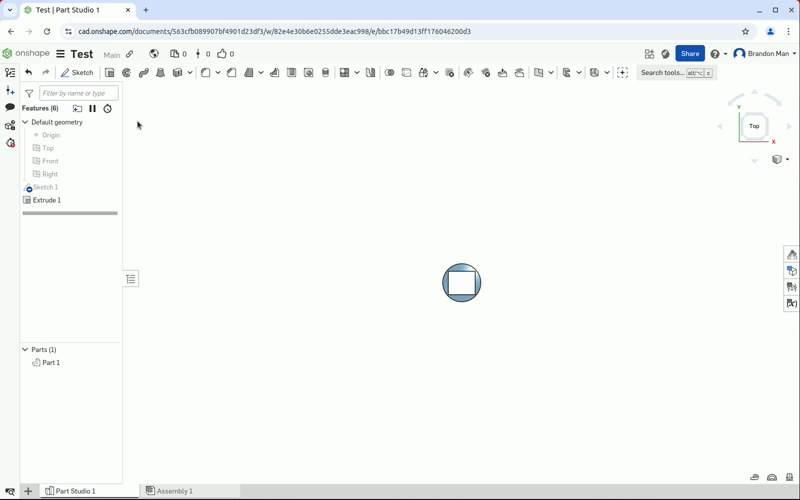
mouse_move(73, 189)
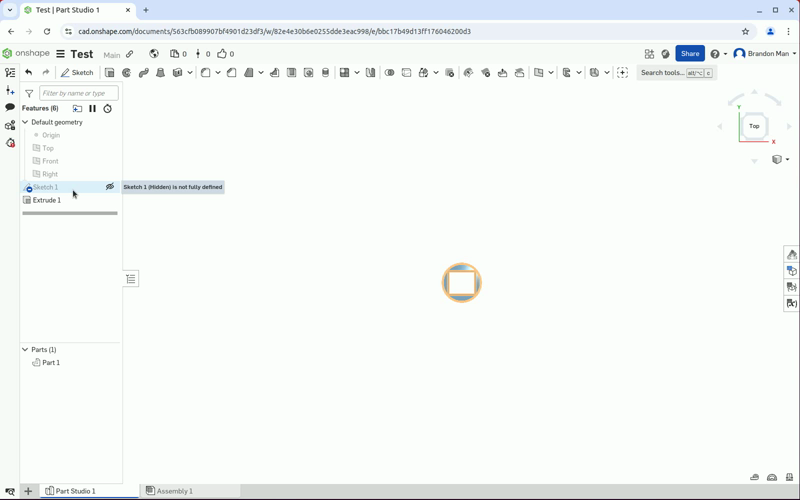
click(73, 189)
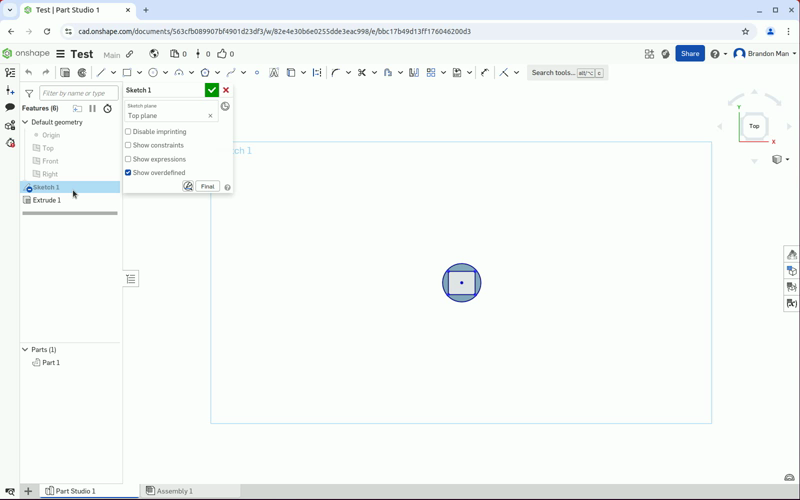
mouse_move(229, 92)
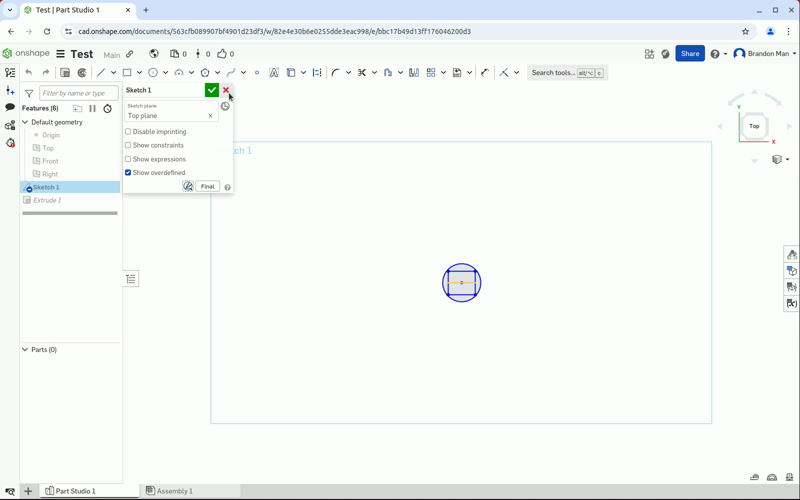
click(229, 92)
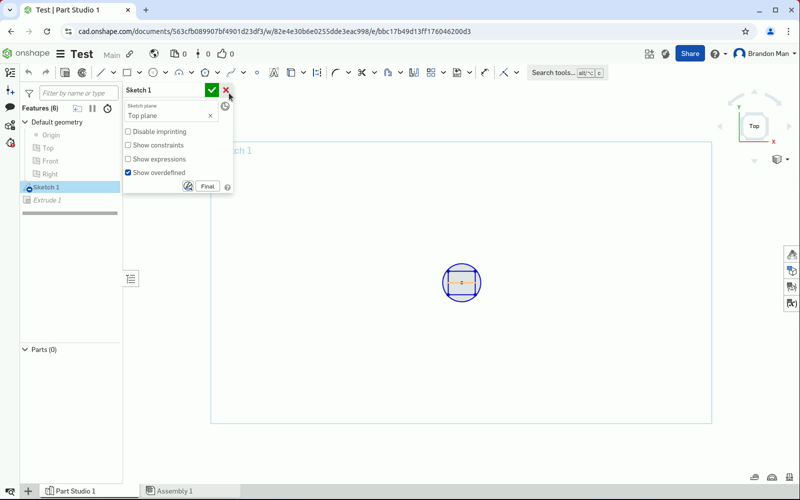
key(shift+s)
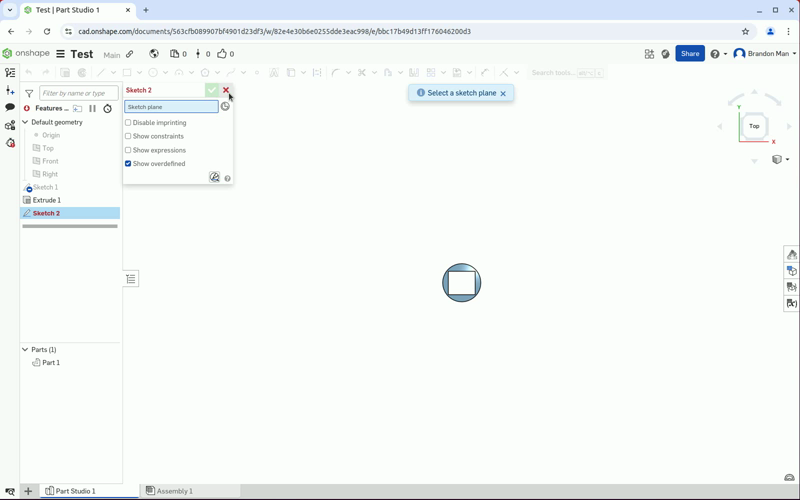
mouse_move(73, 150)
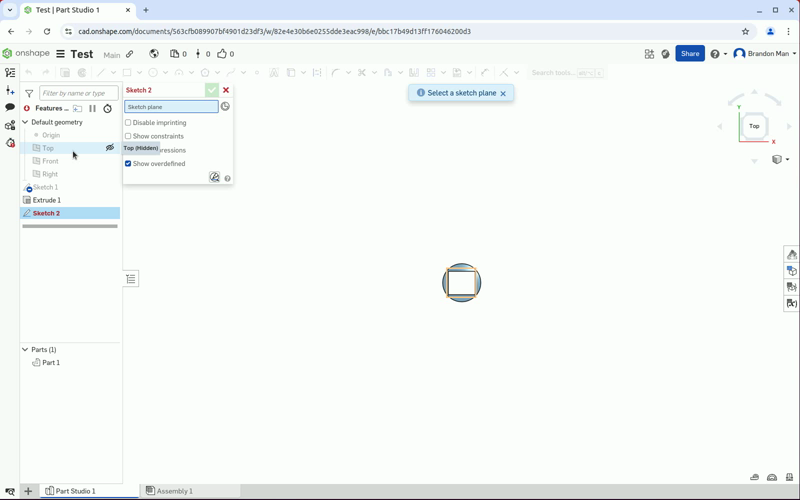
click(73, 150)
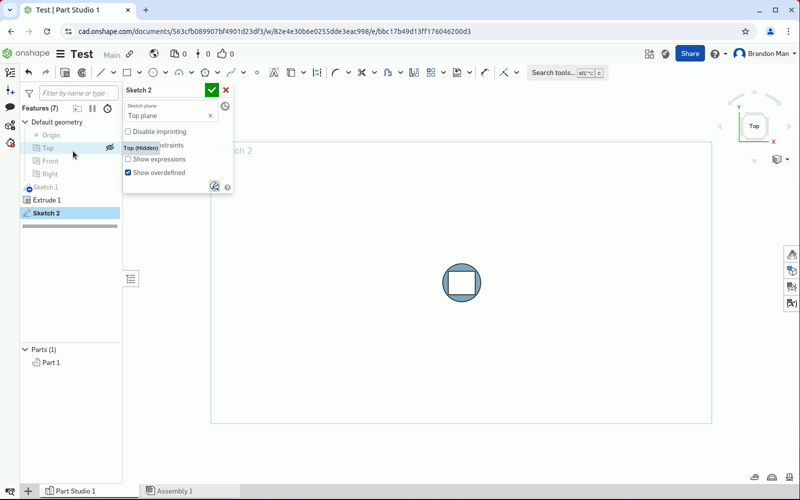
mouse_move(73, 352)
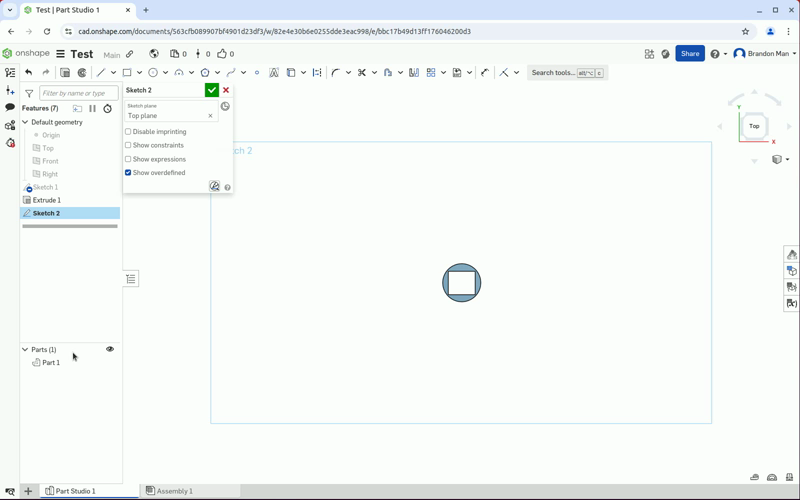
key(y)
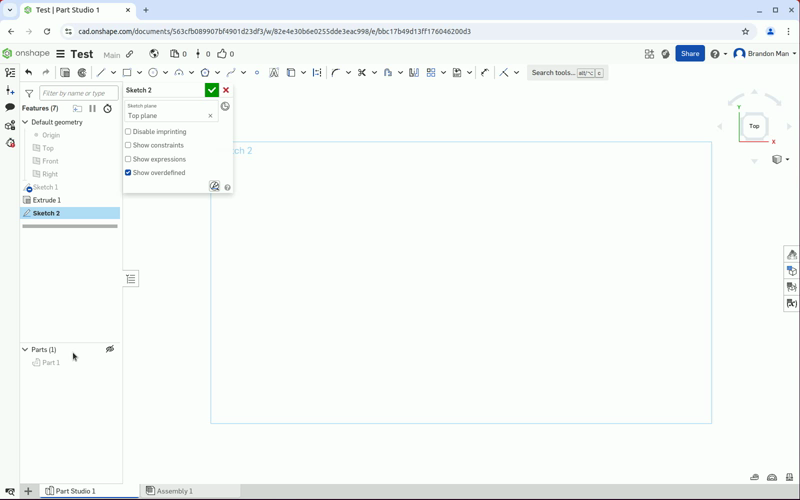
key(l)
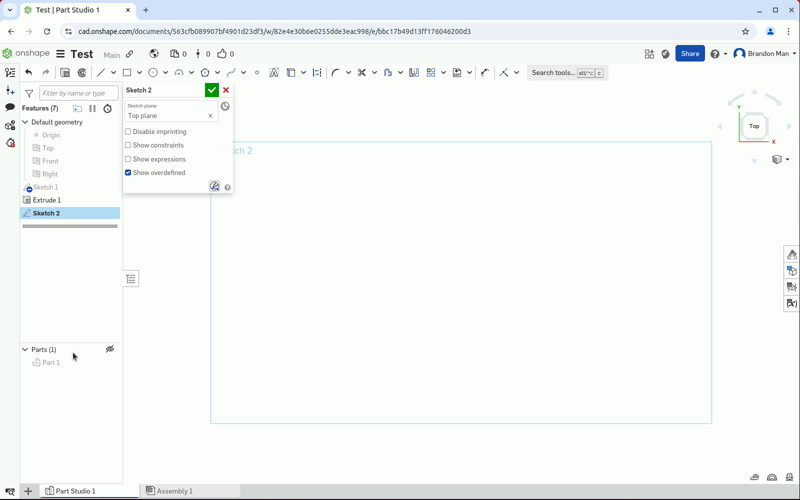
key_down(shift)
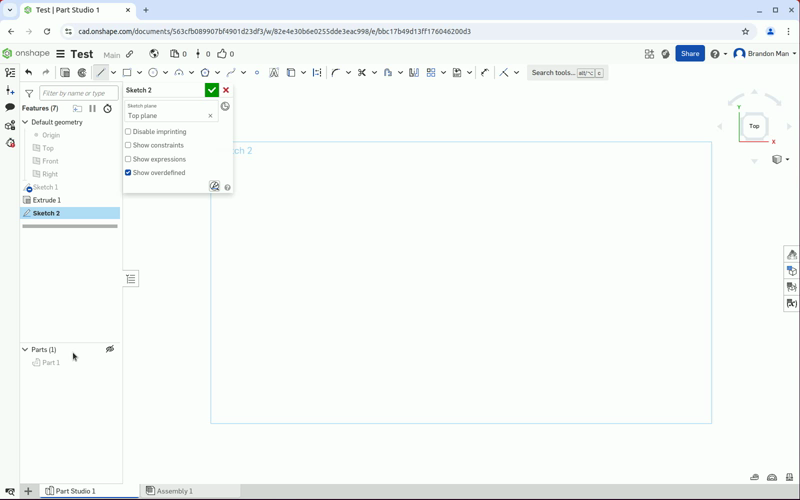
mouse_move(447, 294)
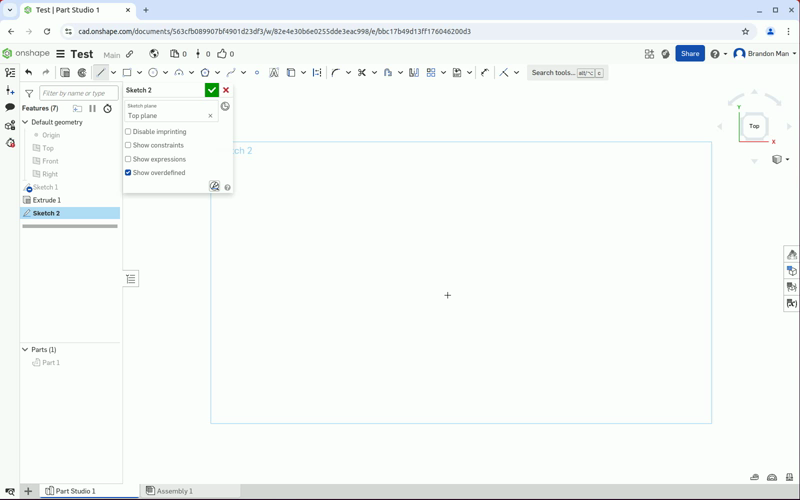
click(447, 294)
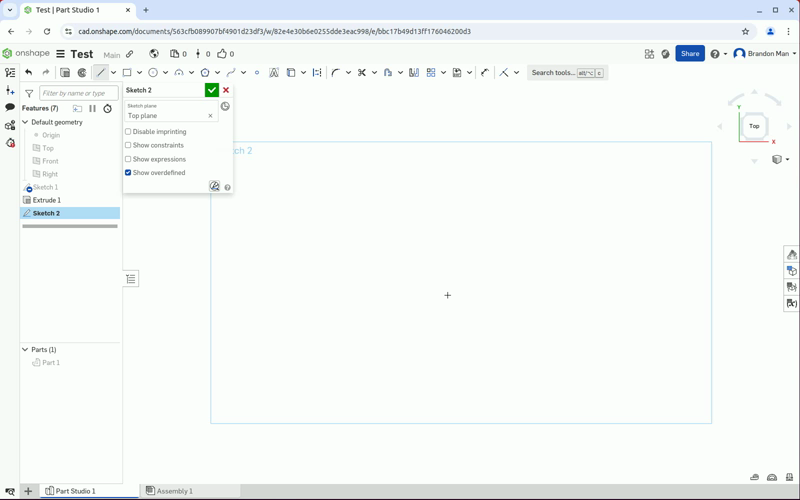
key_up(shift)
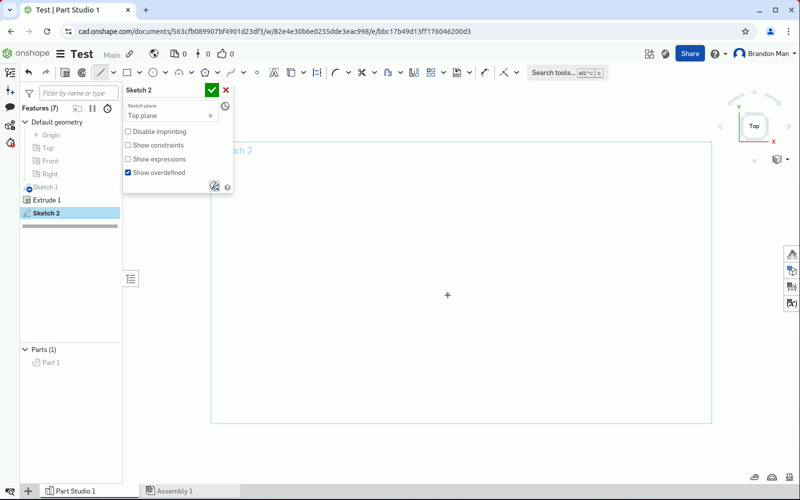
key_down(shift)
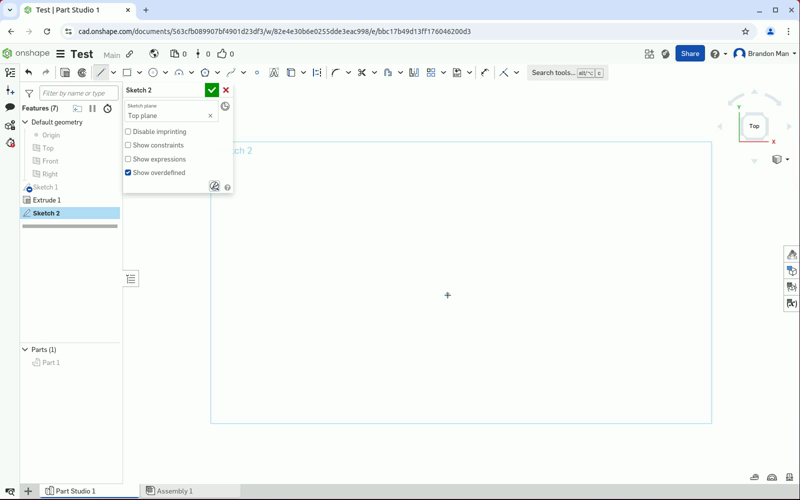
mouse_move(477, 294)
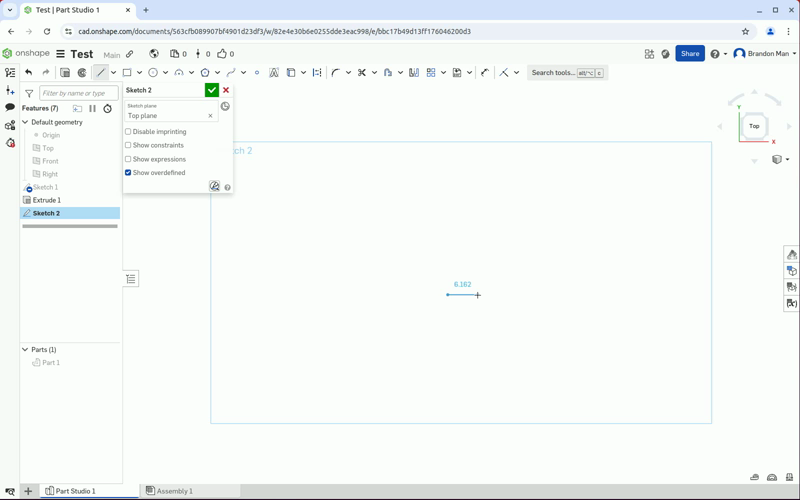
mouse_move(474, 294)
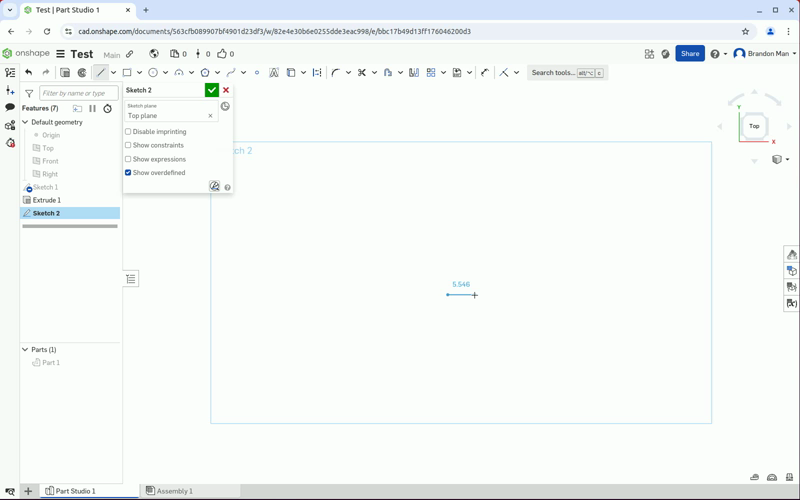
click(474, 294)
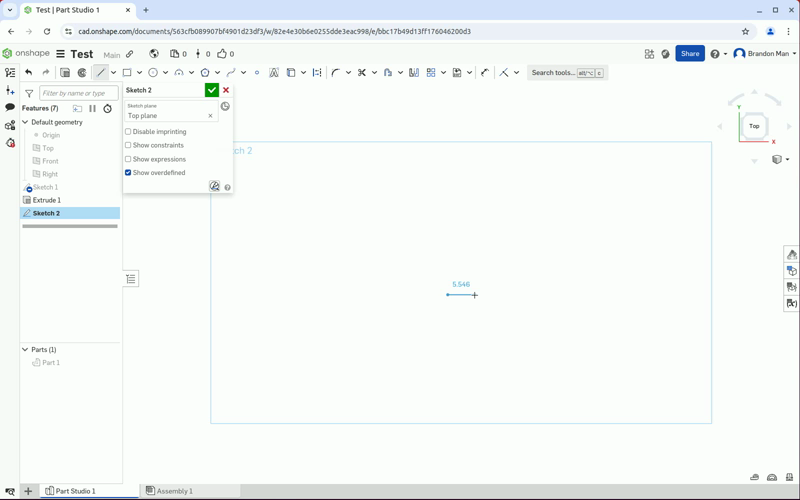
key_up(shift)
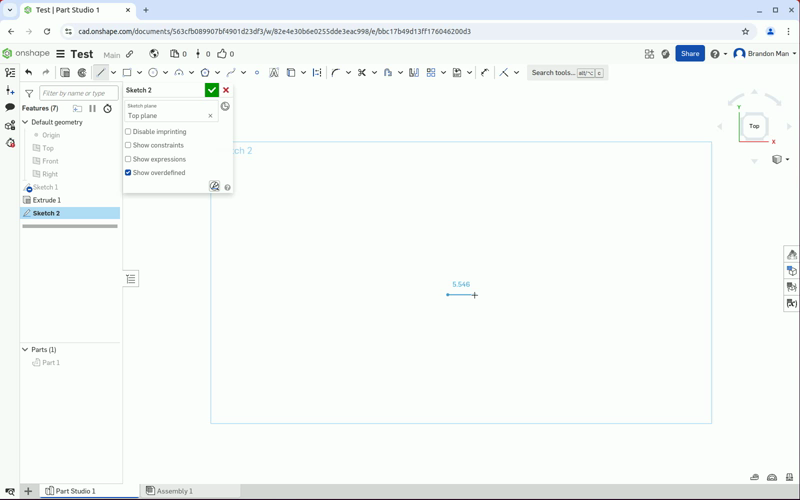
key_down(shift)
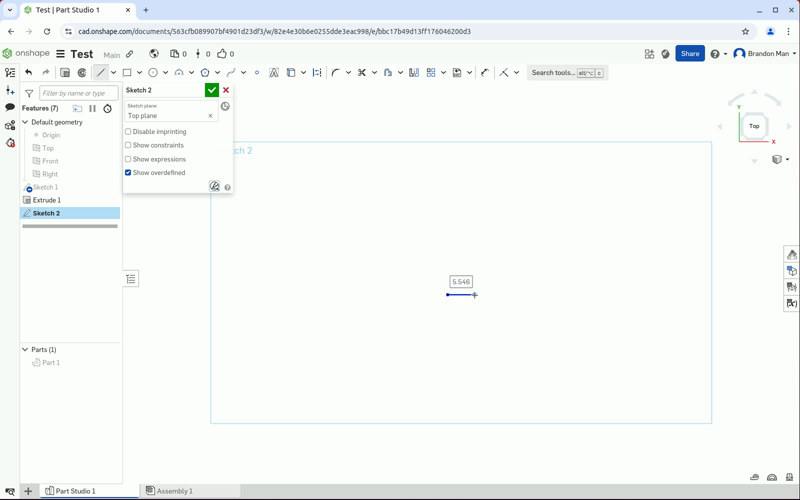
mouse_move(504, 294)
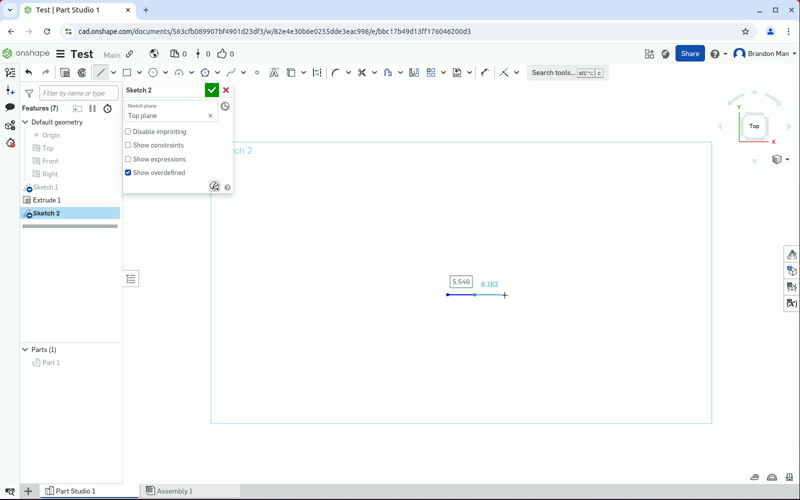
mouse_move(474, 270)
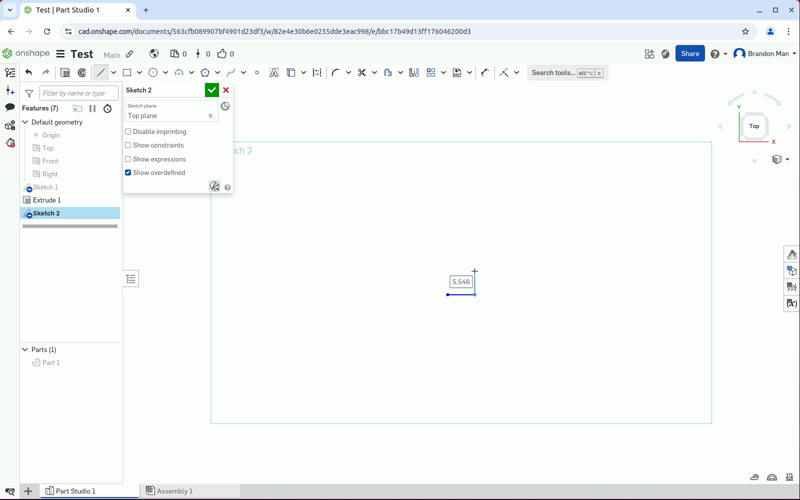
click(474, 270)
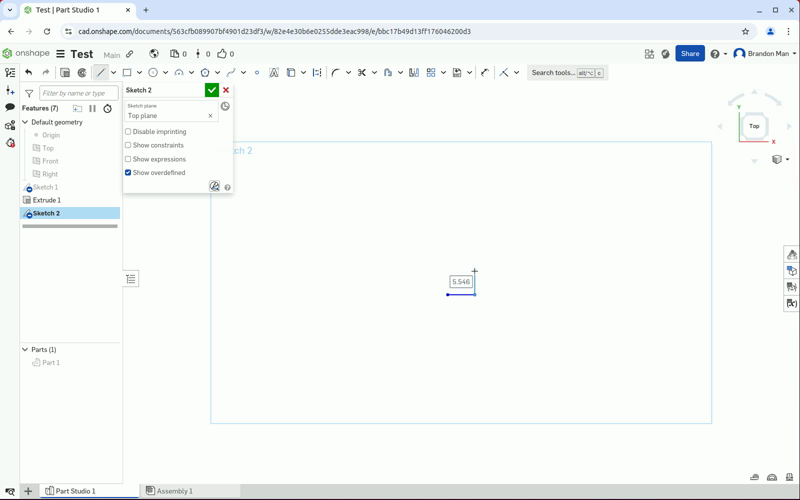
key_up(shift)
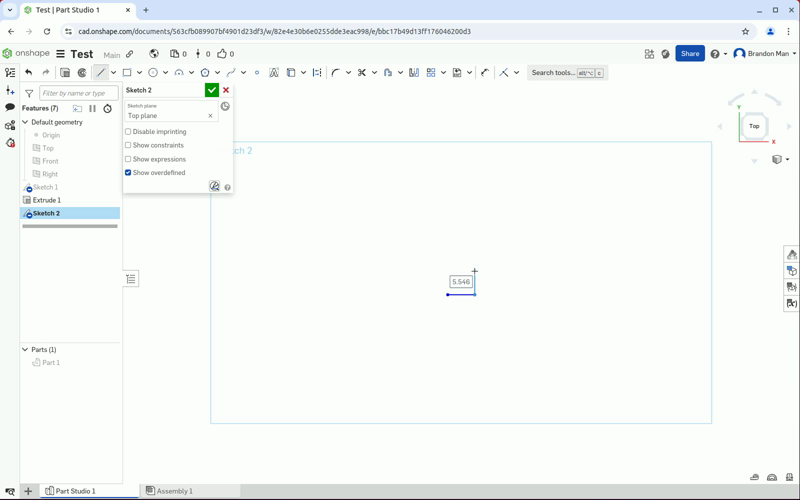
key_down(shift)
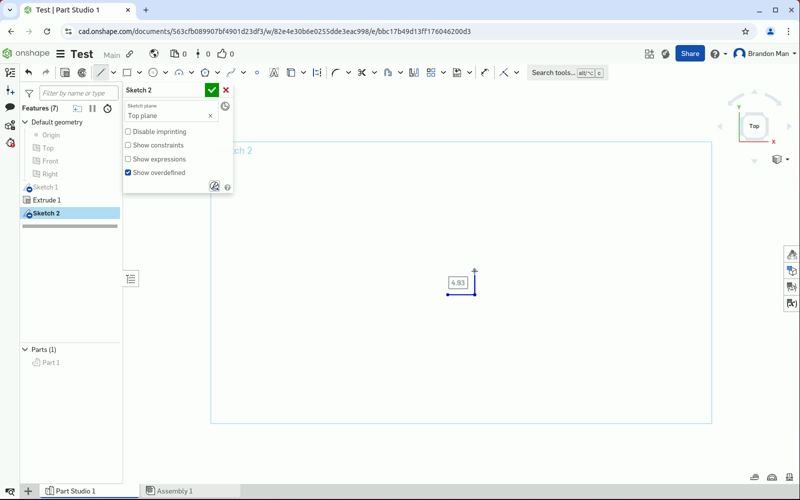
mouse_move(504, 270)
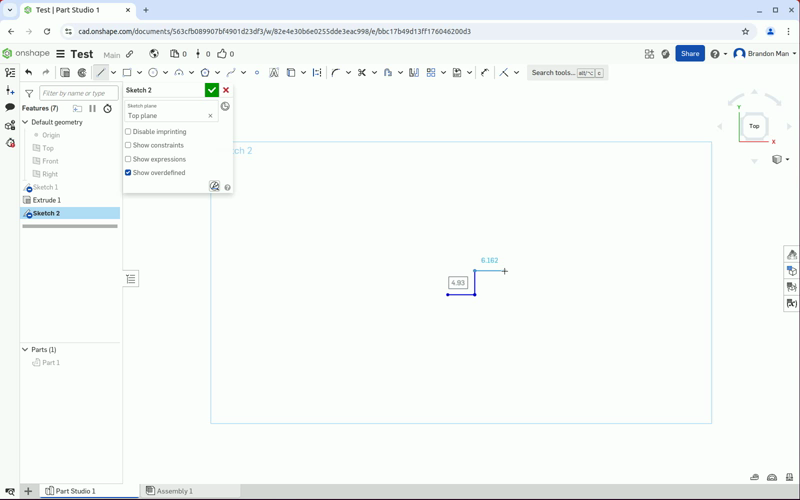
mouse_move(447, 270)
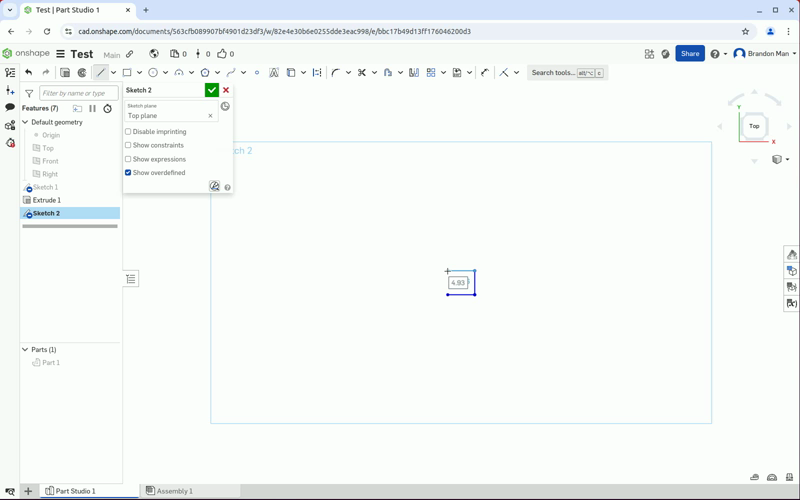
click(447, 270)
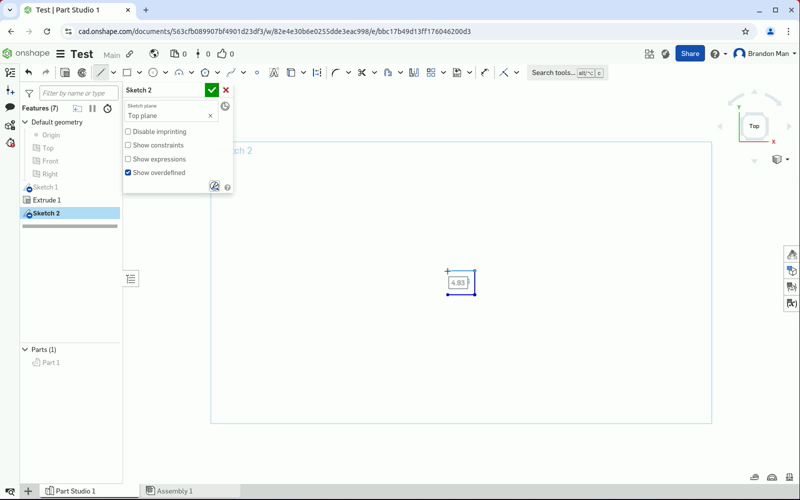
key_up(shift)
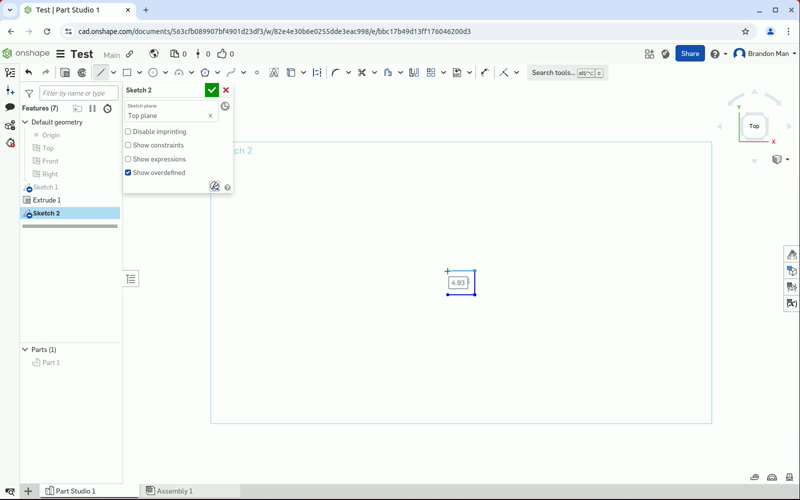
mouse_move(477, 270)
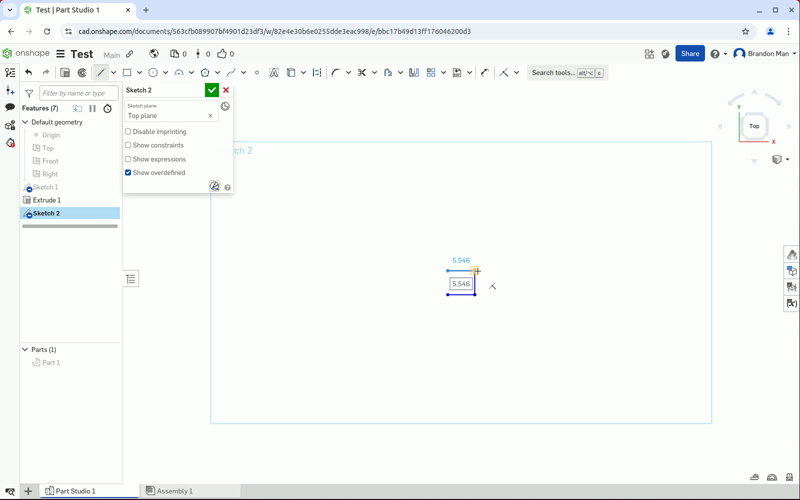
key_down(shift)
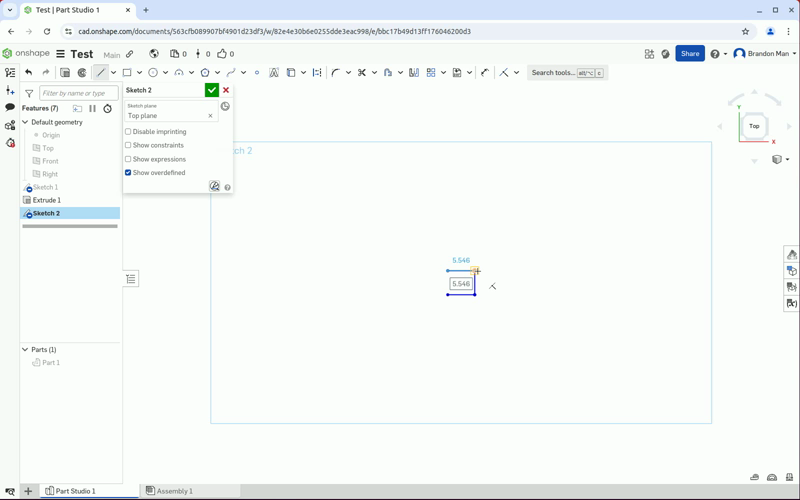
mouse_move(447, 294)
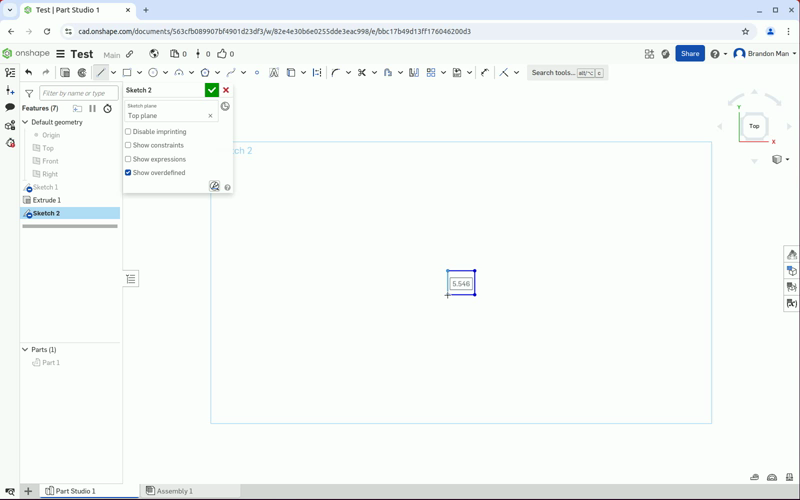
key_up(shift)
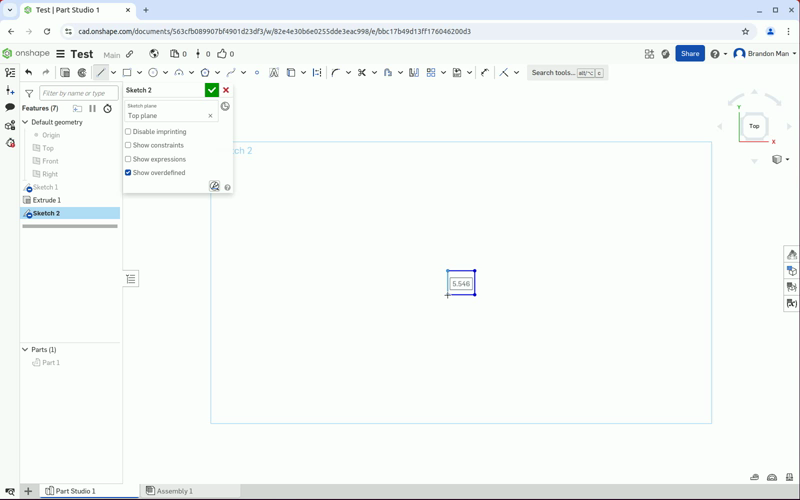
click(447, 294)
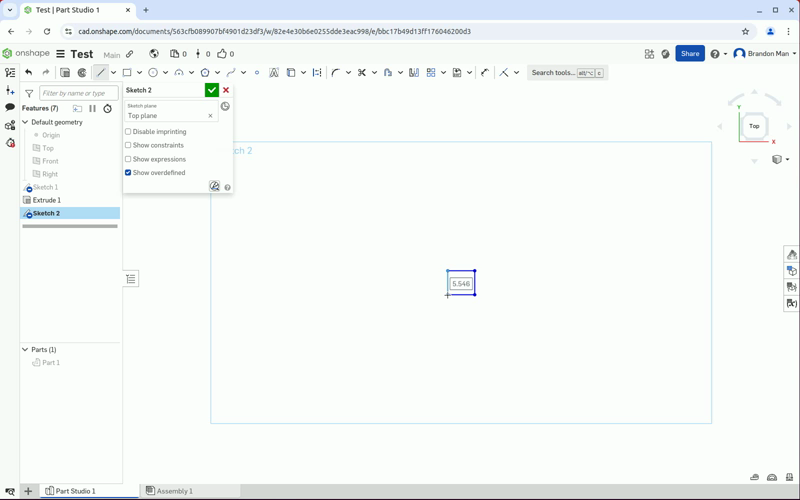
key(esc)
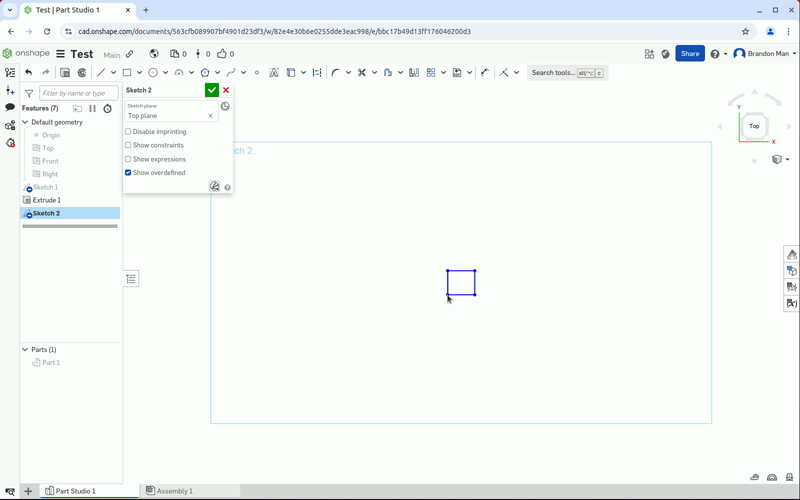
mouse_move(472, 281)
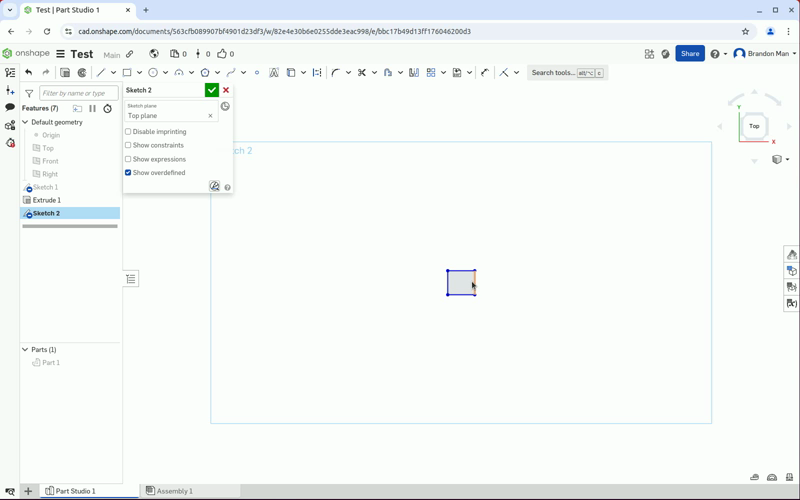
scroll(6)
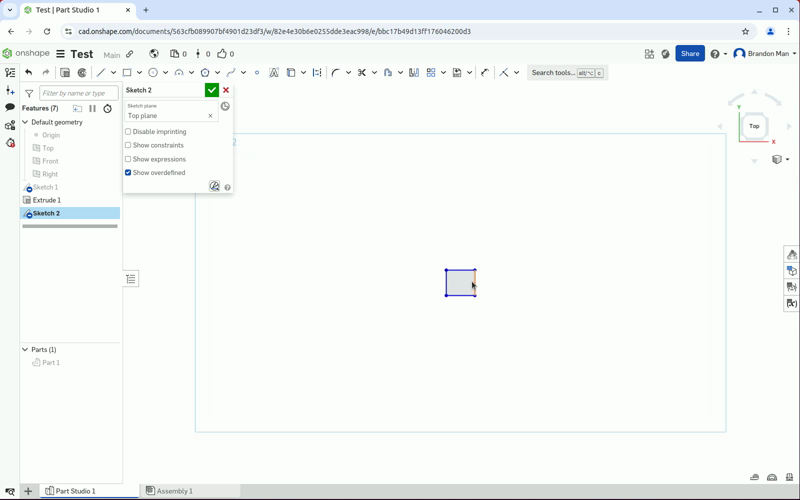
scroll(6)
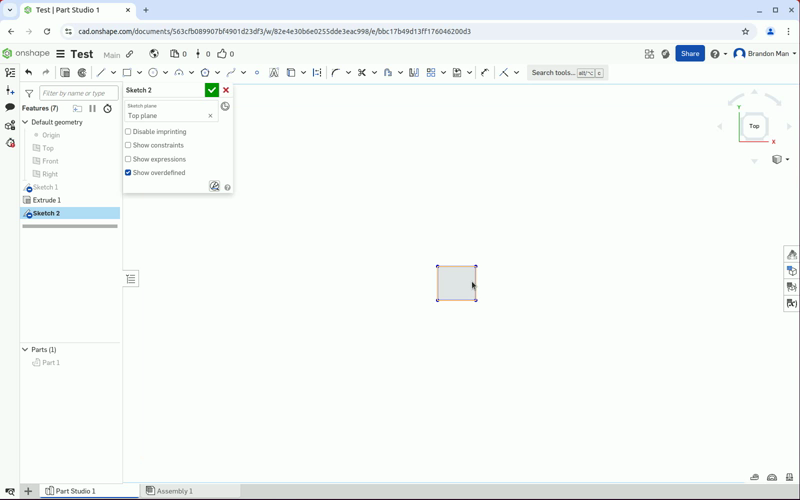
scroll(6)
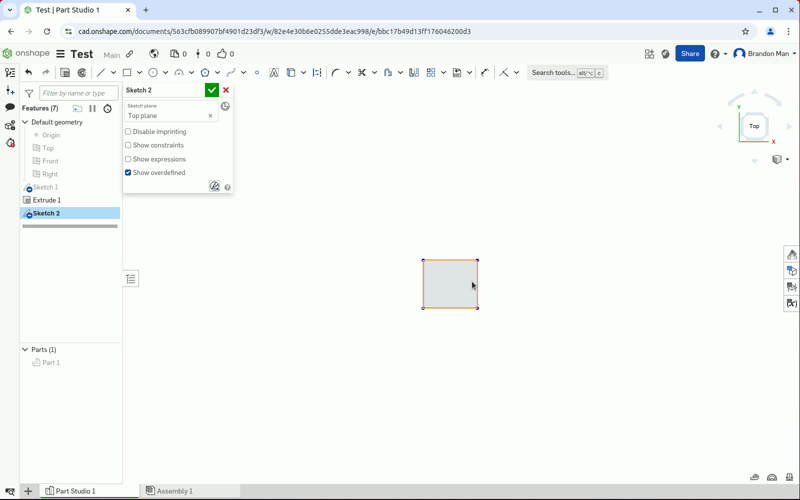
scroll(6)
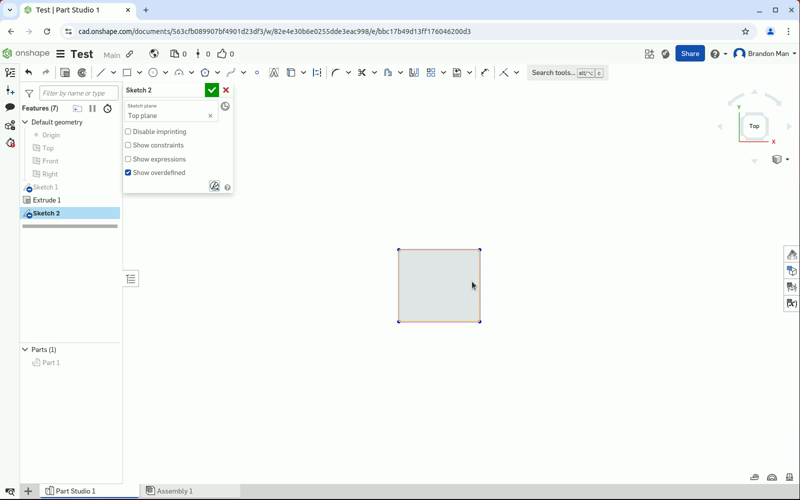
scroll(6)
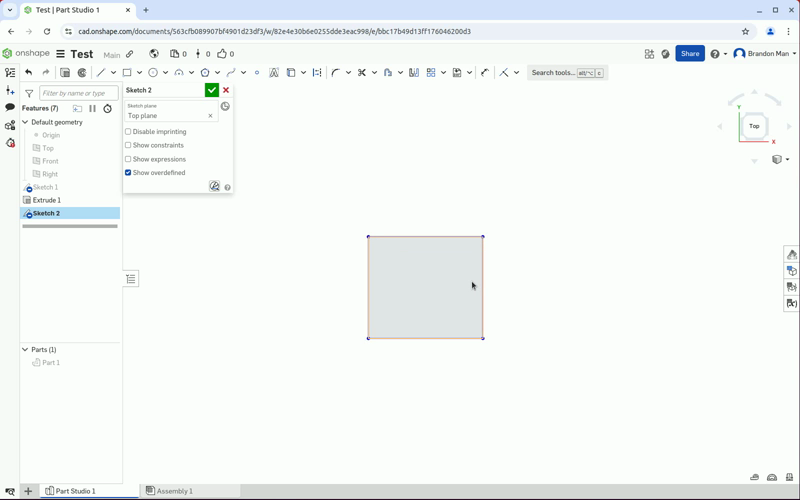
scroll(6)
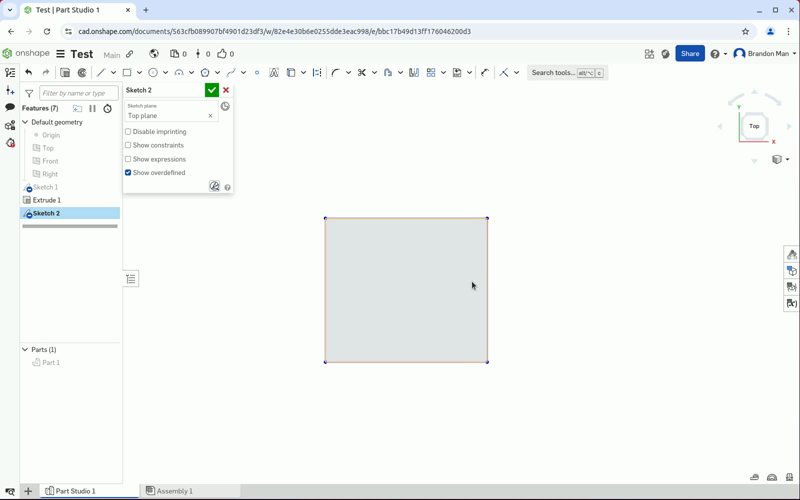
scroll(6)
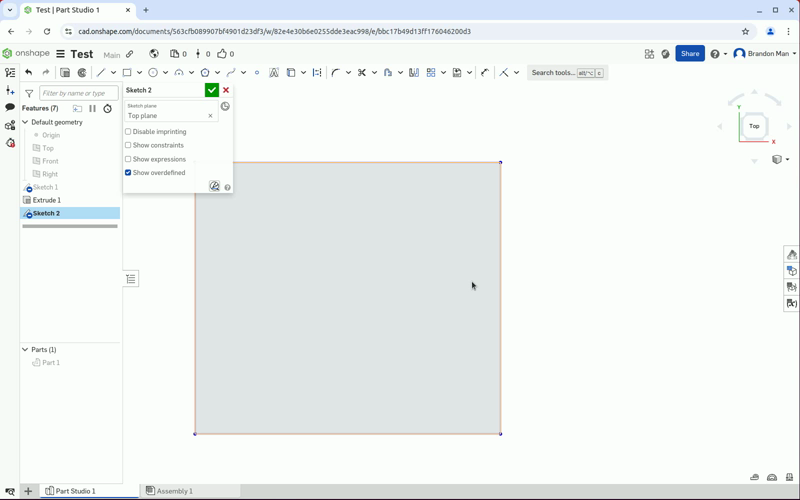
click(472, 281)
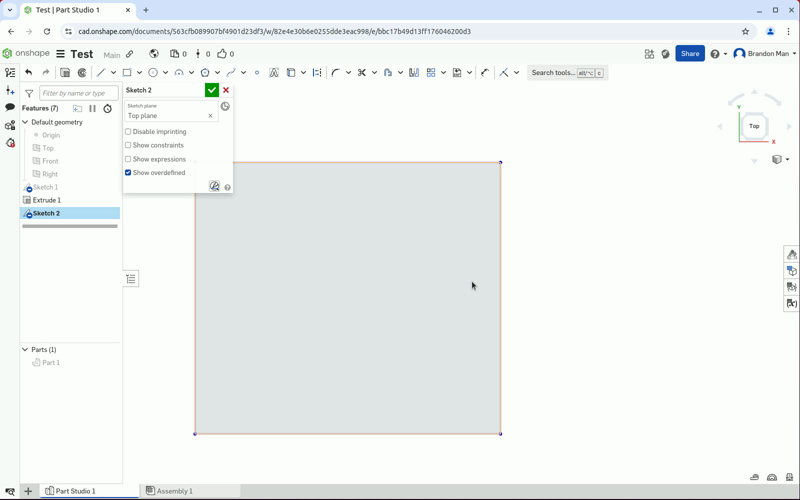
scroll(-6)
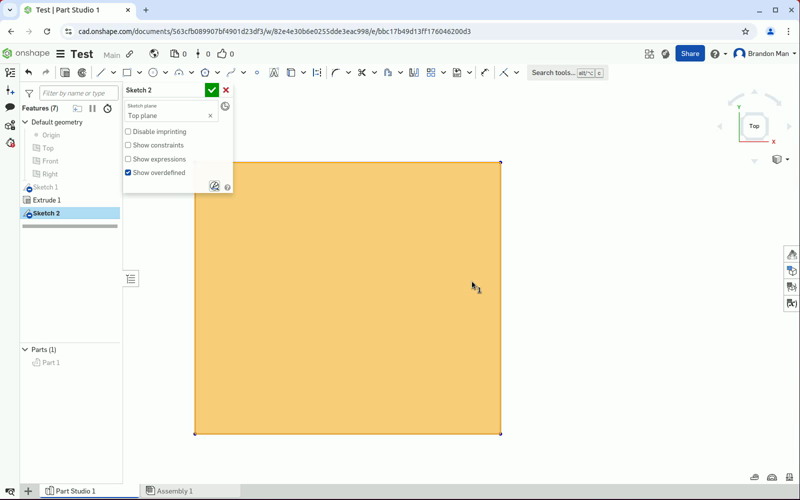
scroll(-6)
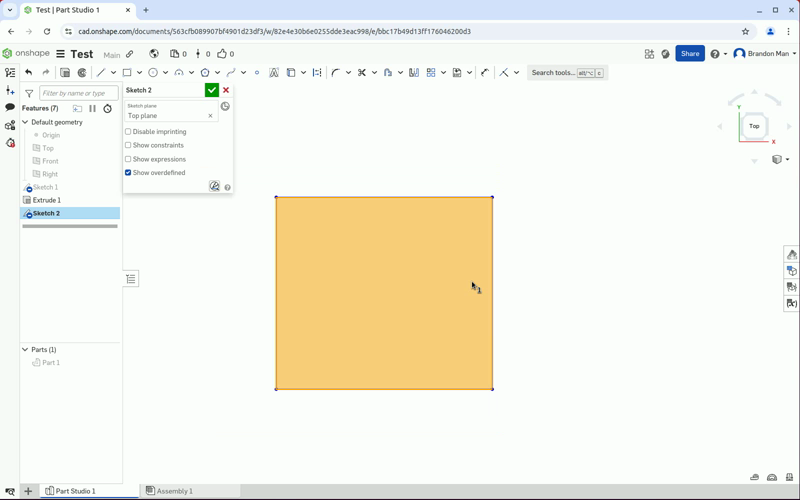
scroll(-6)
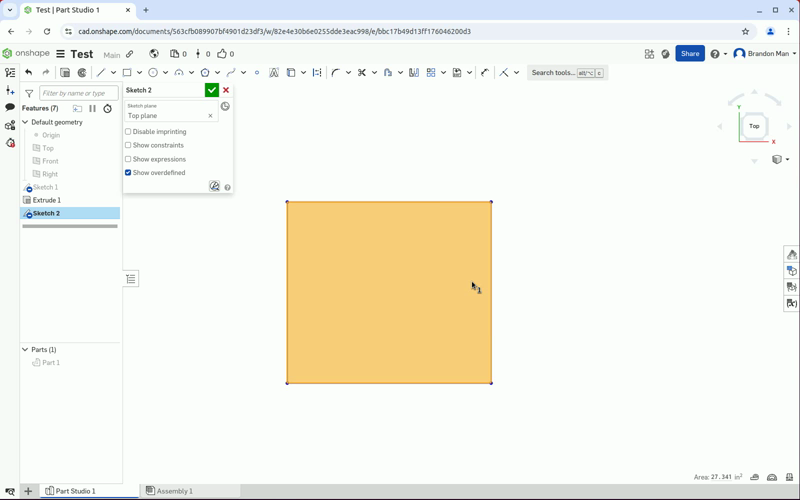
scroll(-6)
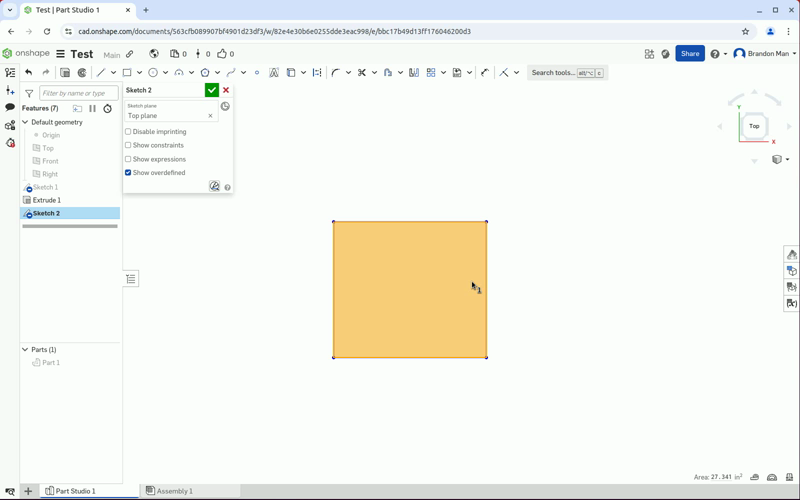
scroll(-6)
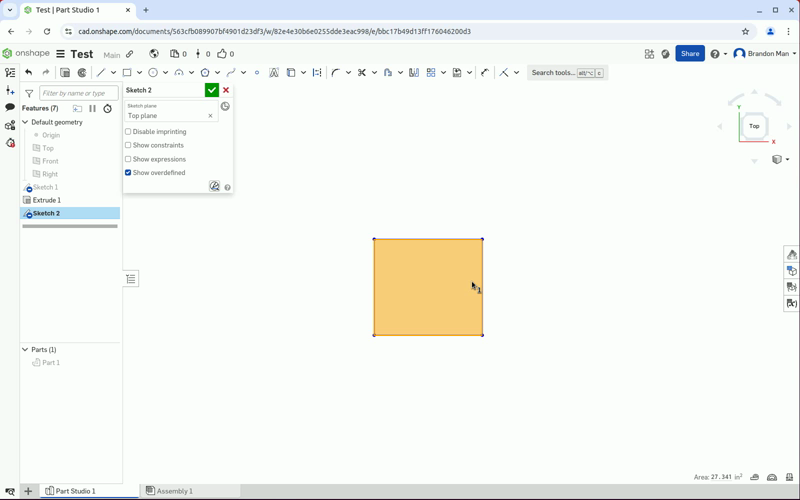
scroll(-6)
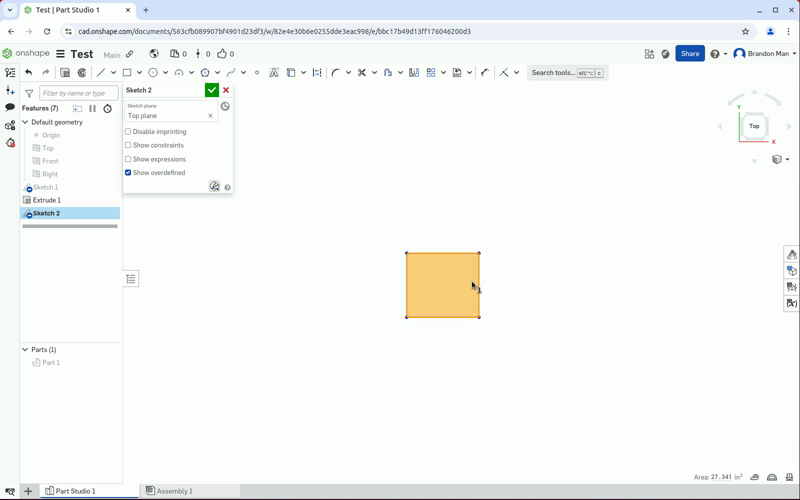
scroll(-6)
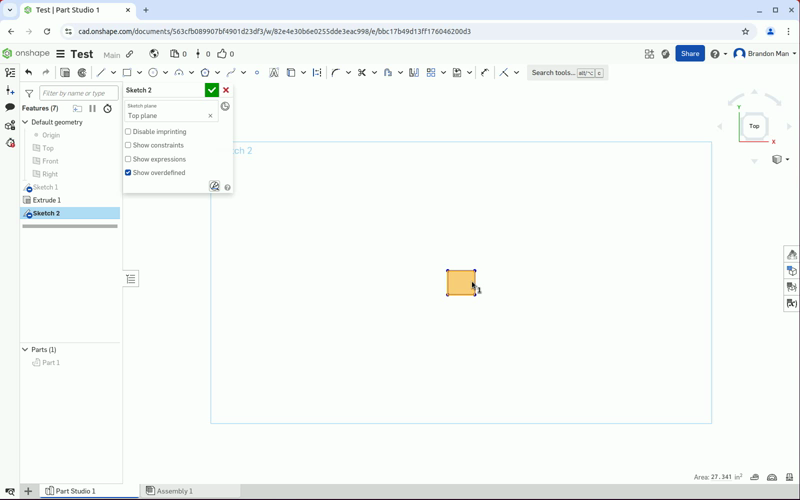
mouse_move(73, 352)
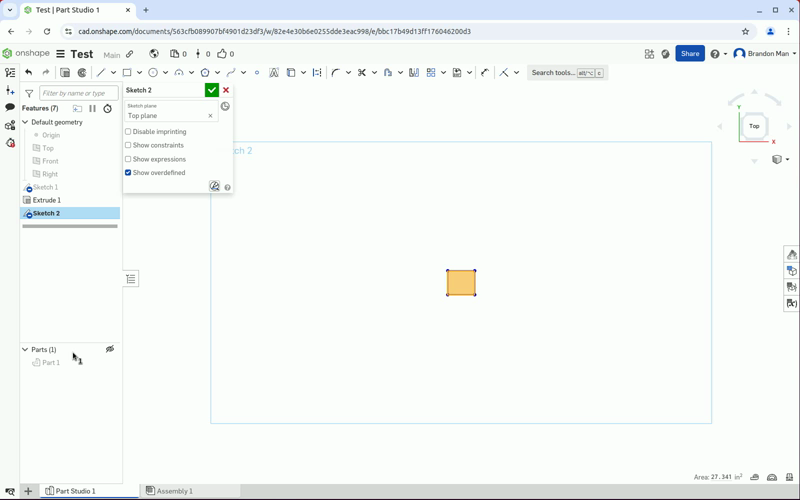
key(shift+y)
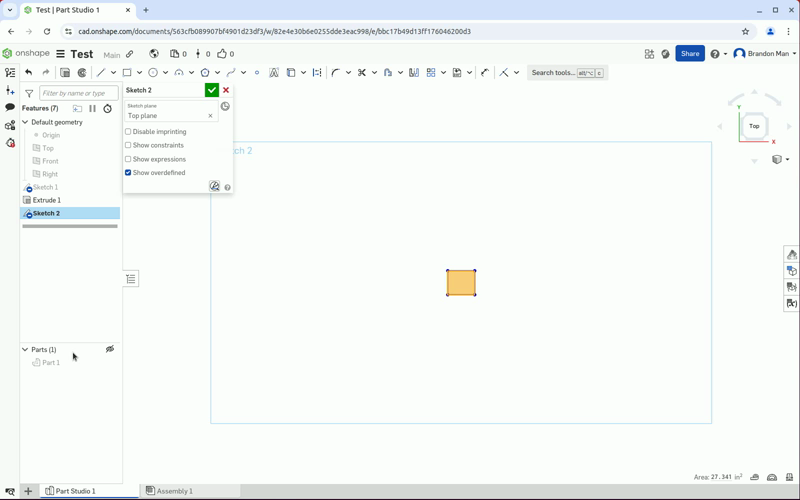
key(shift+e)
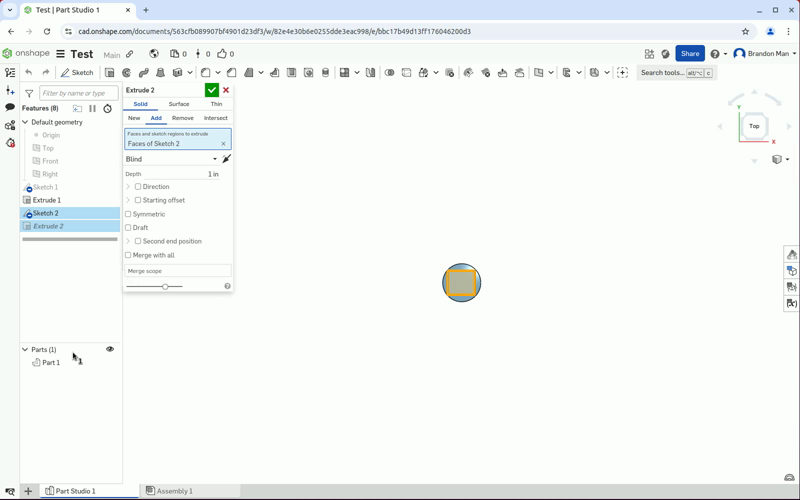
mouse_move(143, 106)
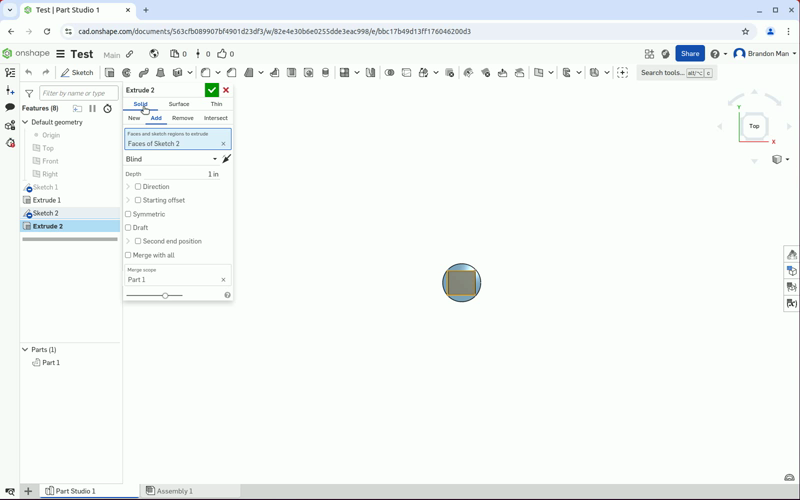
click(143, 106)
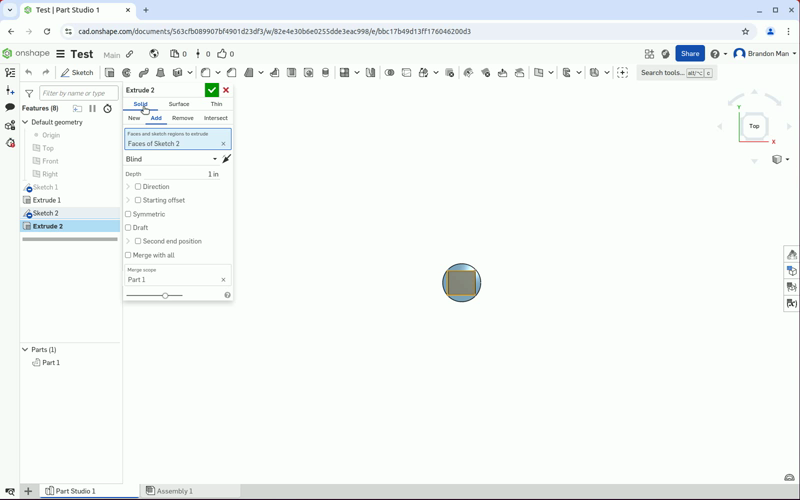
mouse_move(137, 120)
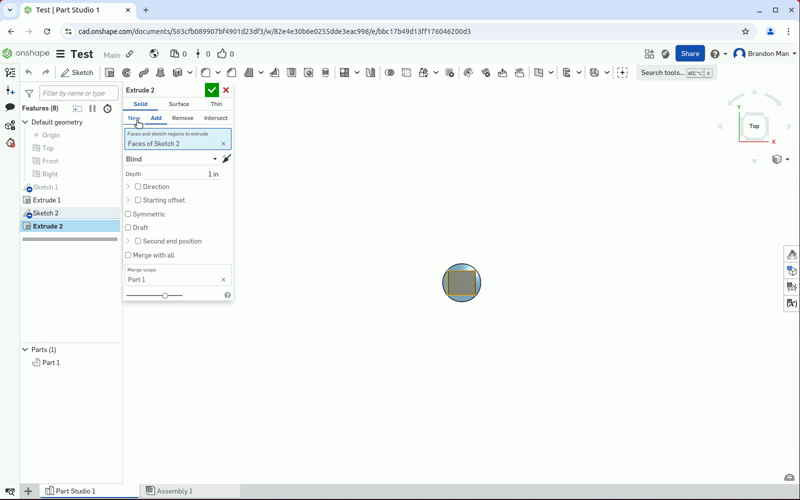
click(137, 120)
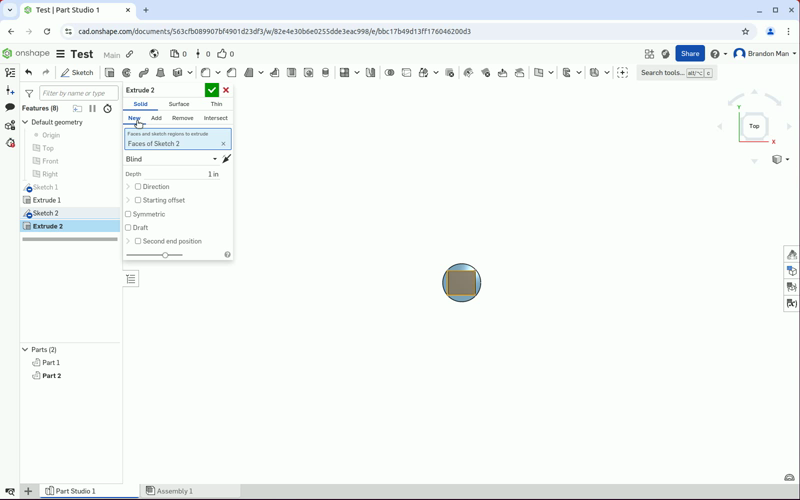
key(tab, 4)
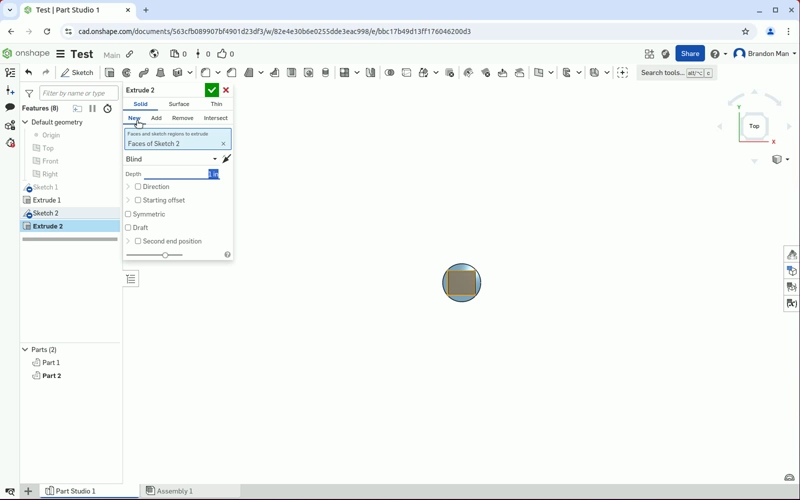
text(23.108)
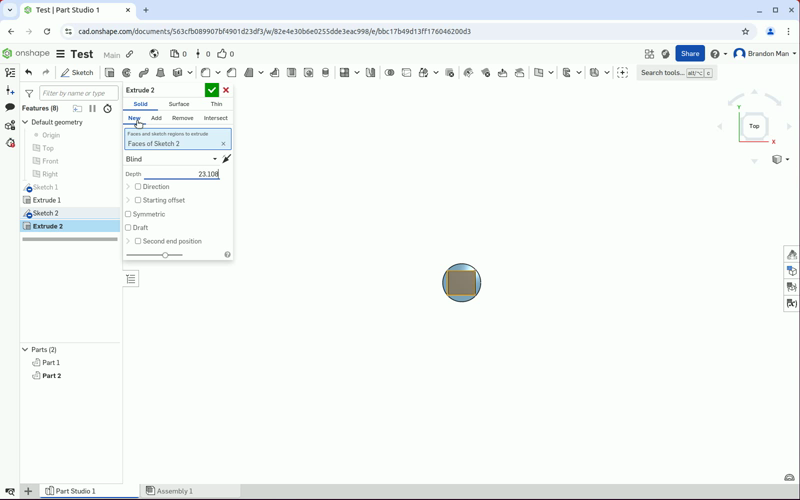
key(tab, 3)
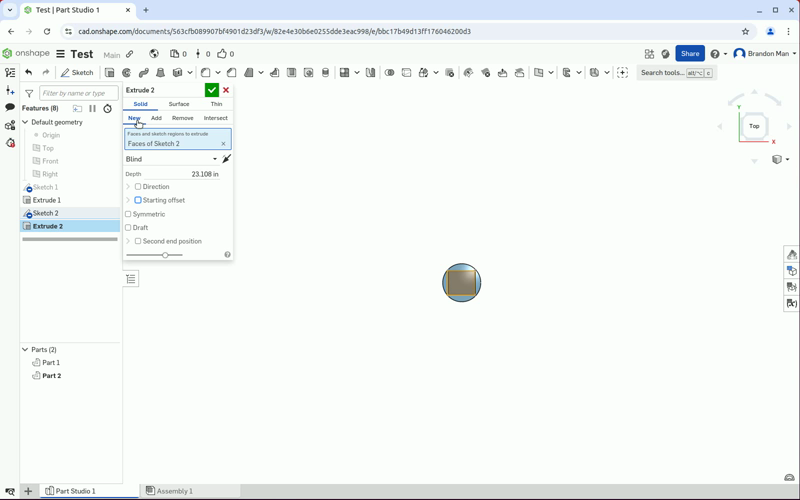
key(tab, 2)
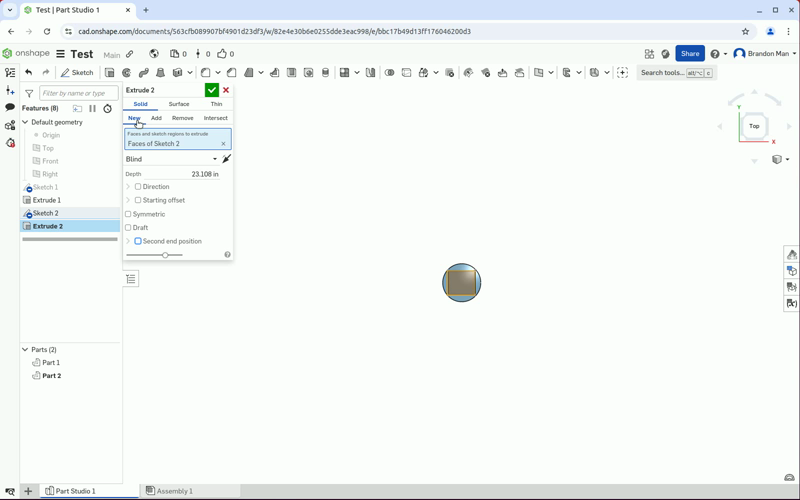
key(space)
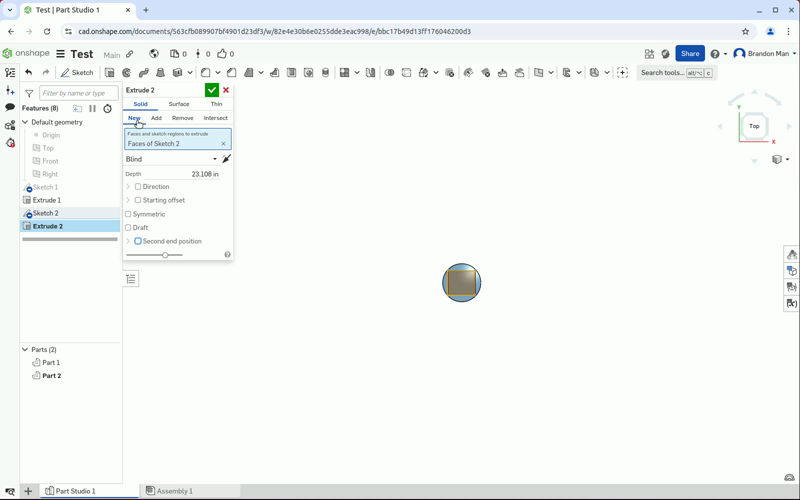
key(tab, 3)
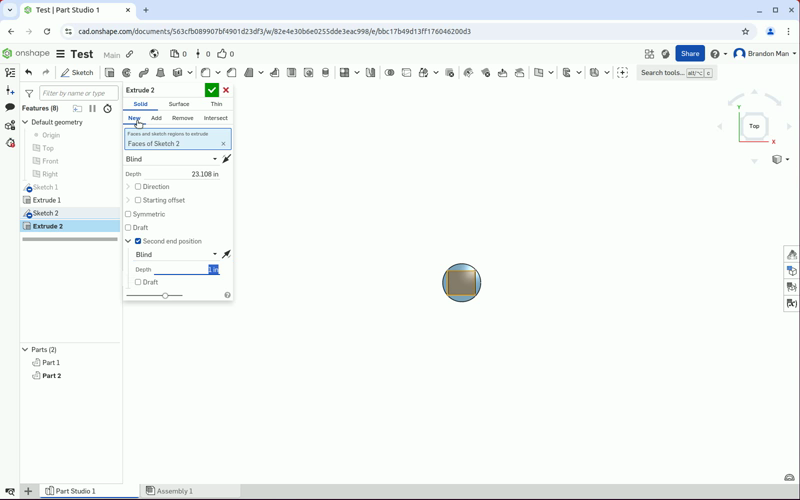
text(3.611)
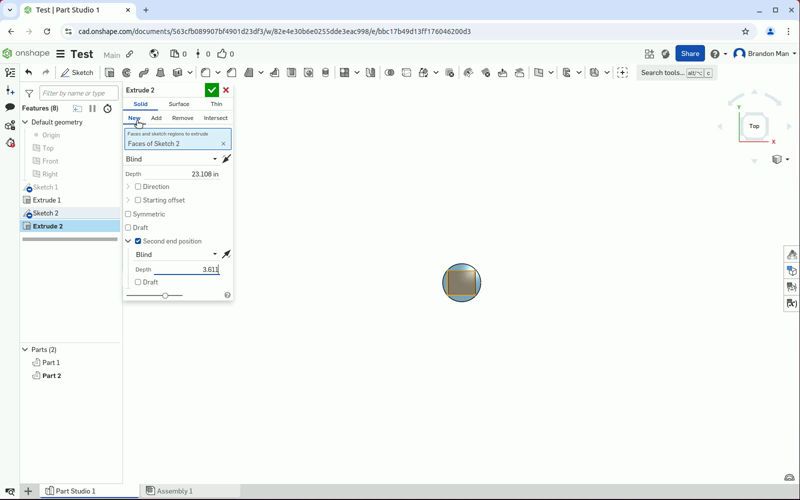
key(enter)
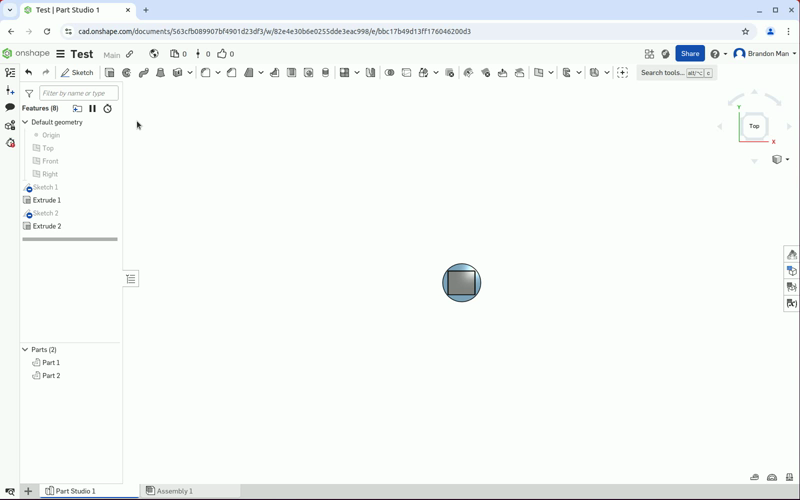
key(shift+h)
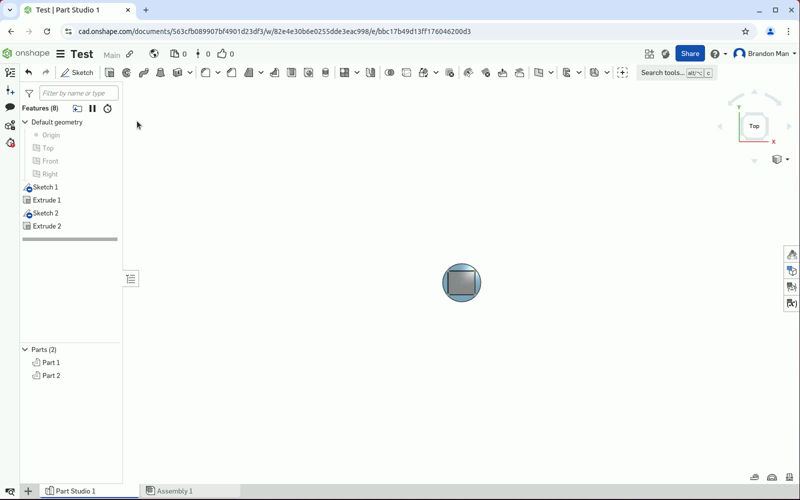
key(shift+h)
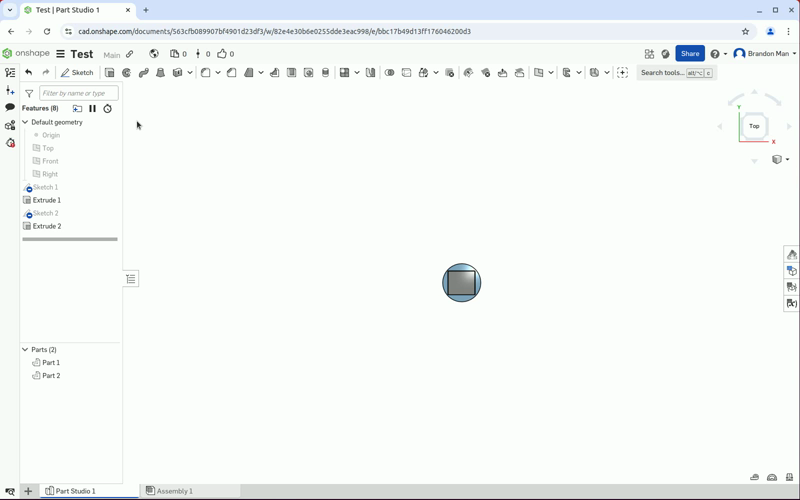
mouse_move(73, 189)
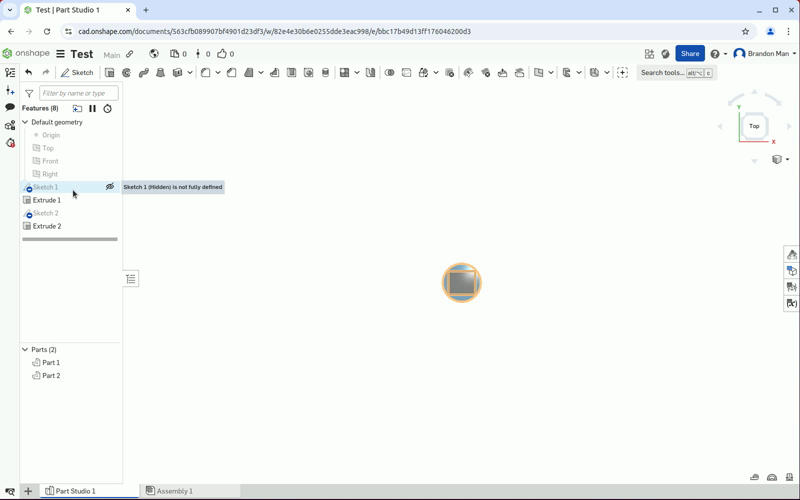
click(73, 189)
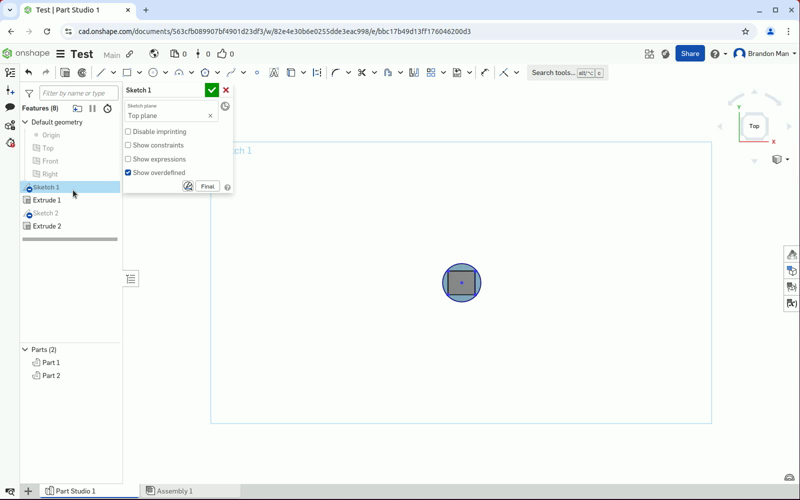
mouse_move(229, 92)
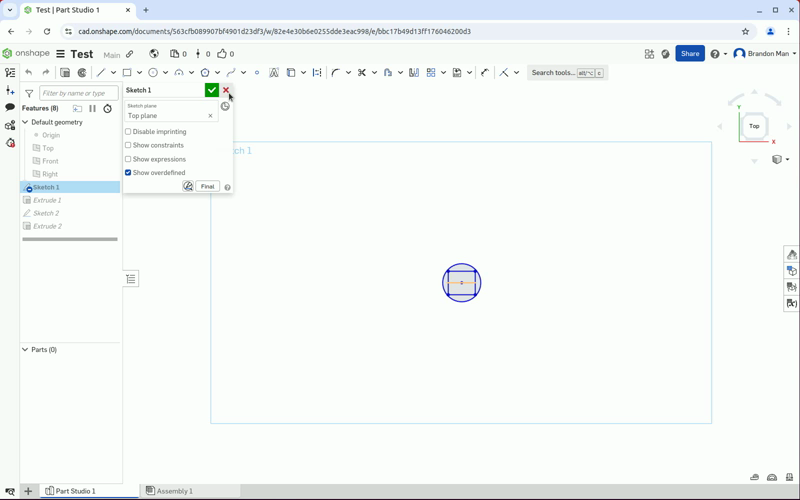
click(229, 92)
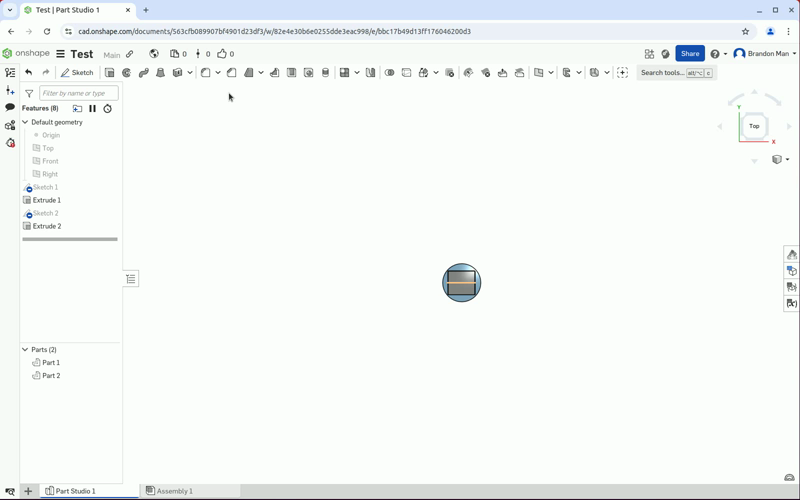
mouse_move(541, 75)
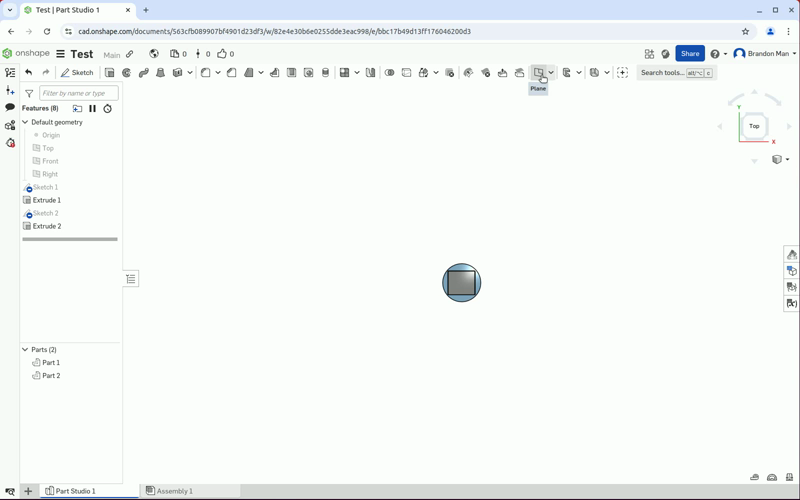
click(541, 75)
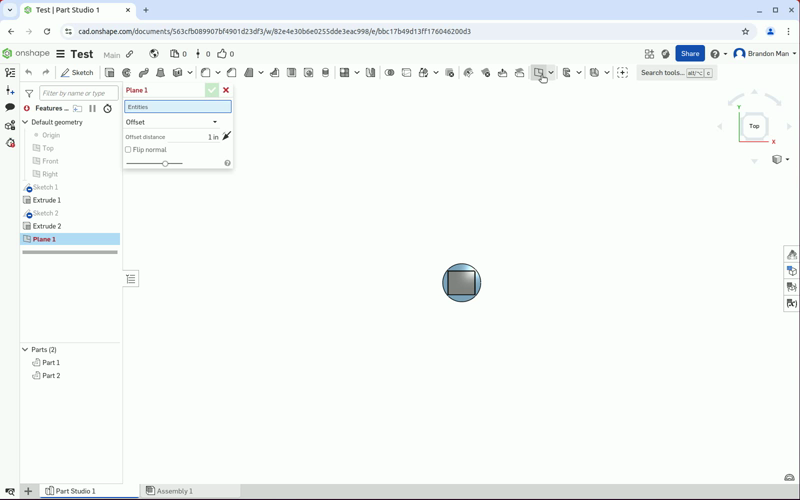
mouse_move(73, 150)
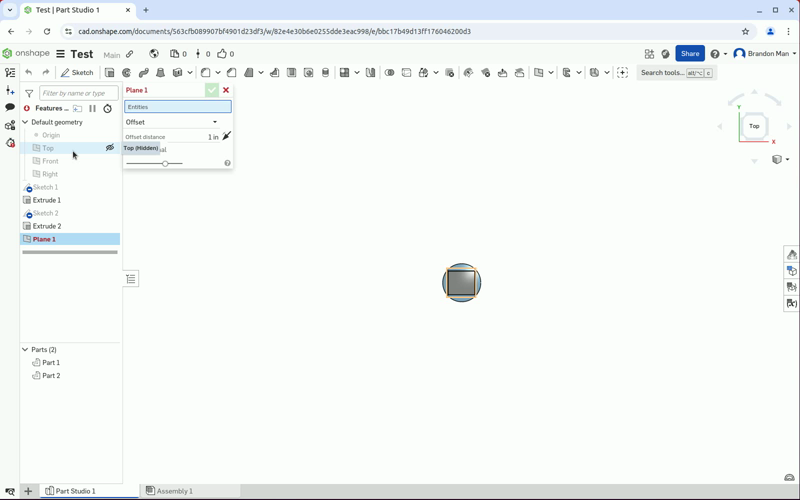
click(73, 150)
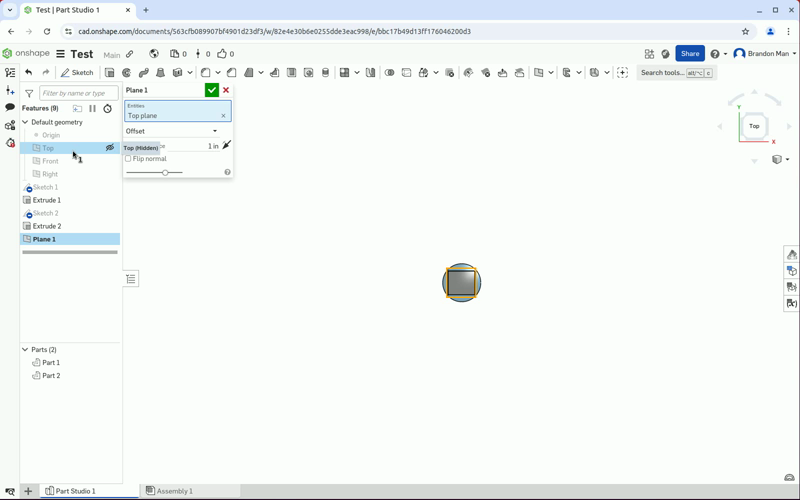
key(tab, 2)
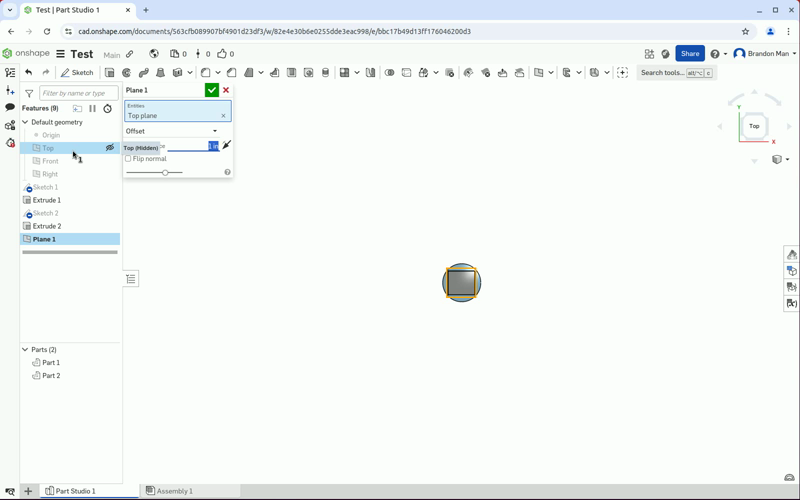
text(23.108)
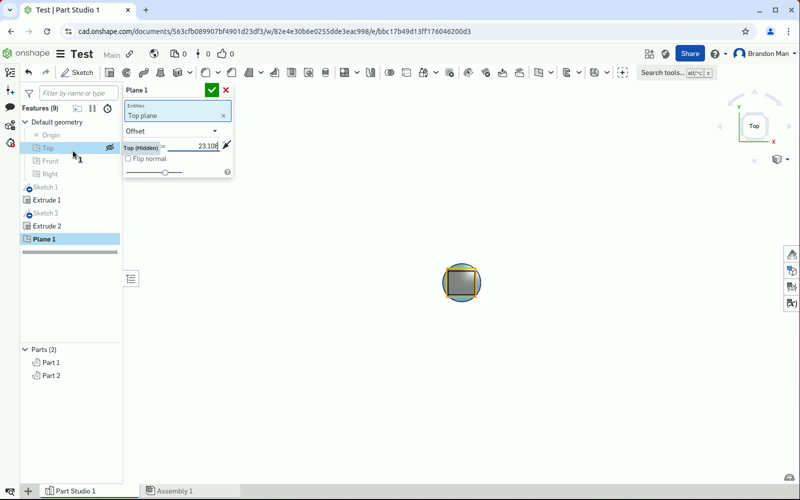
key(enter, 2)
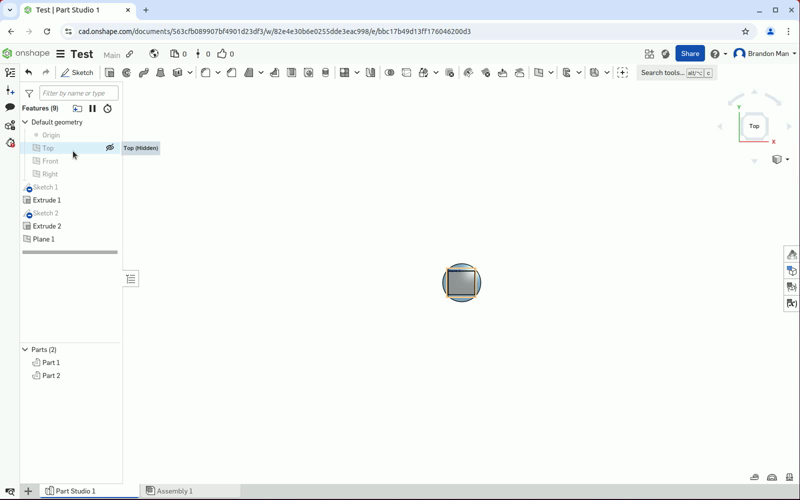
key(shift+s)
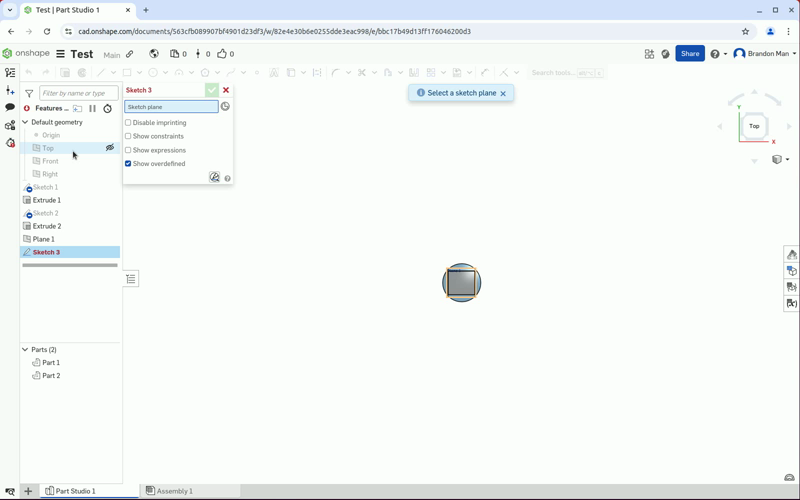
mouse_move(73, 241)
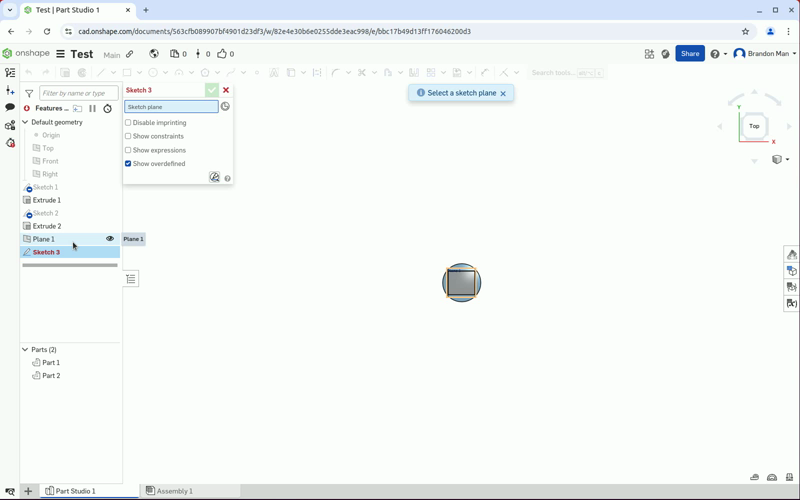
click(73, 241)
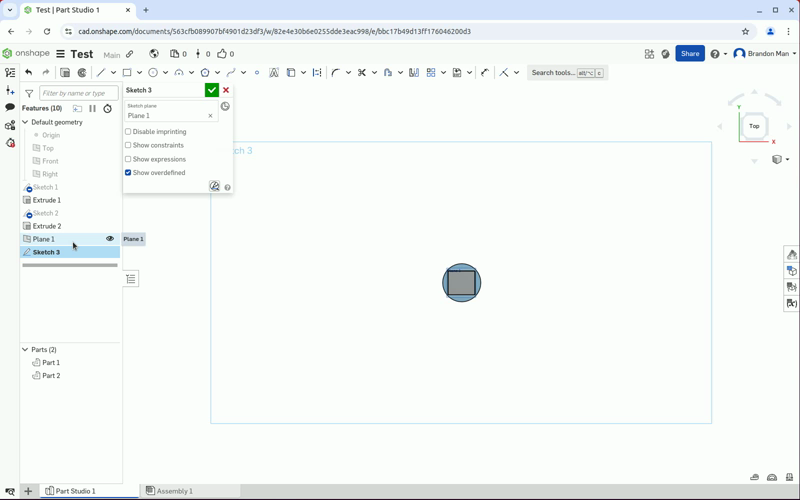
mouse_move(73, 352)
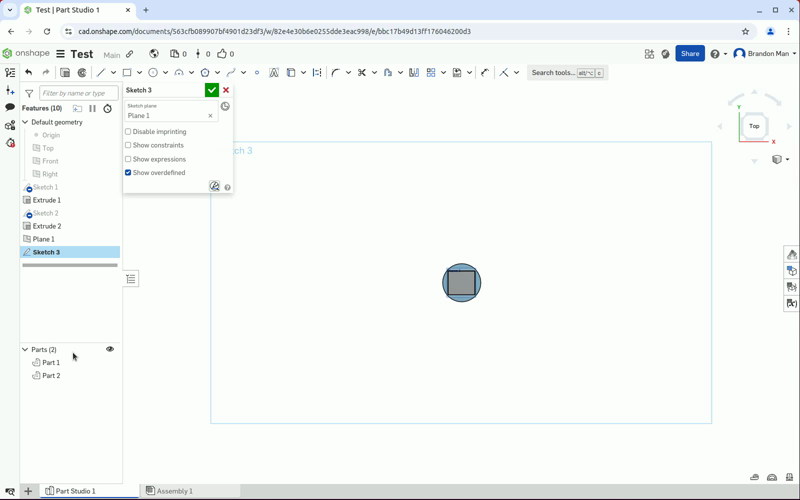
key(y)
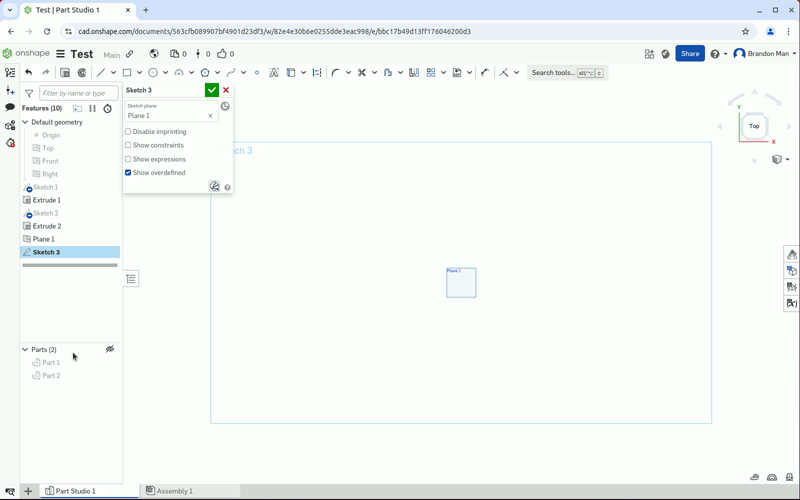
key(c)
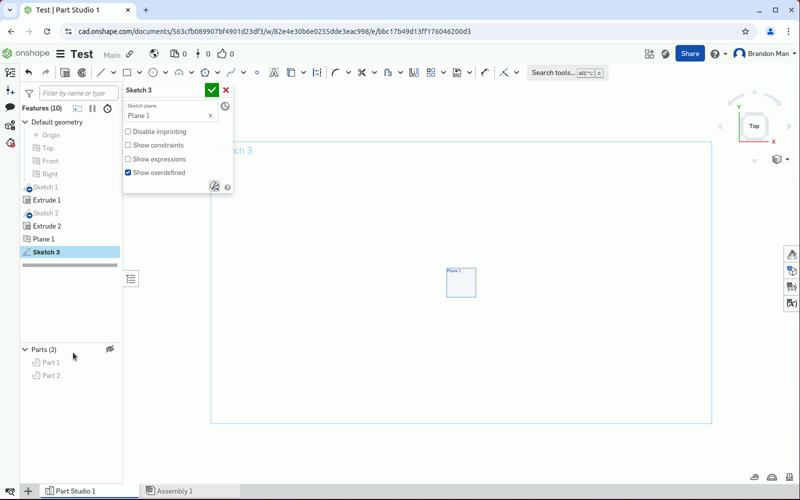
key_down(shift)
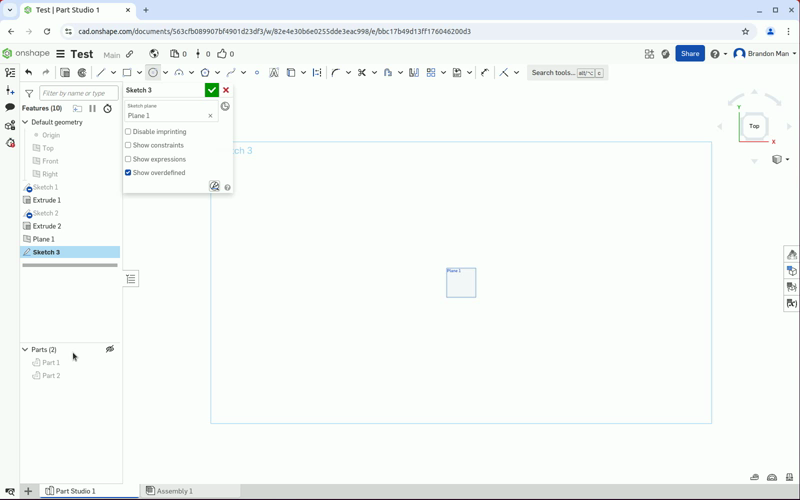
mouse_move(461, 282)
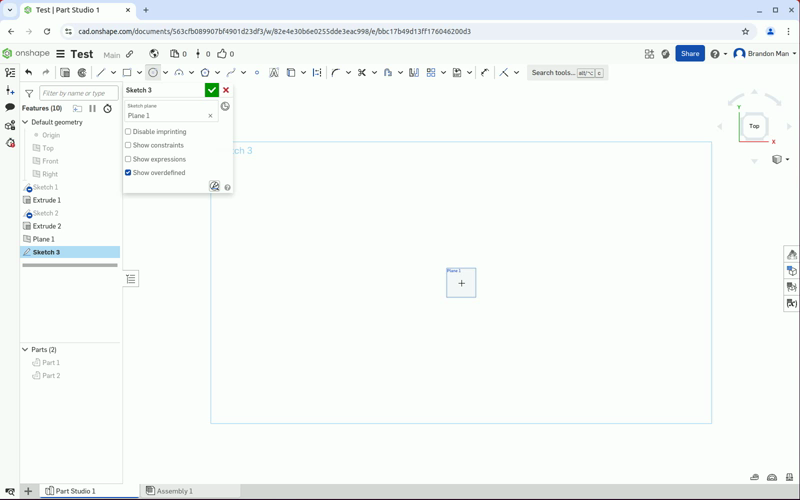
click(461, 282)
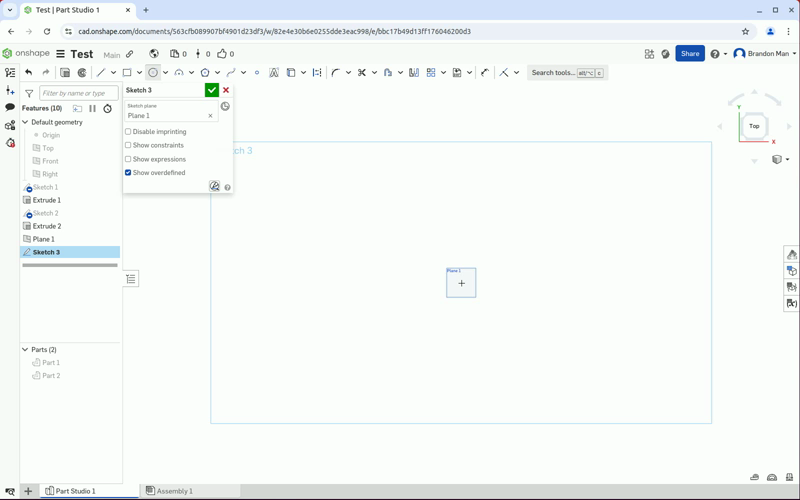
key_up(shift)
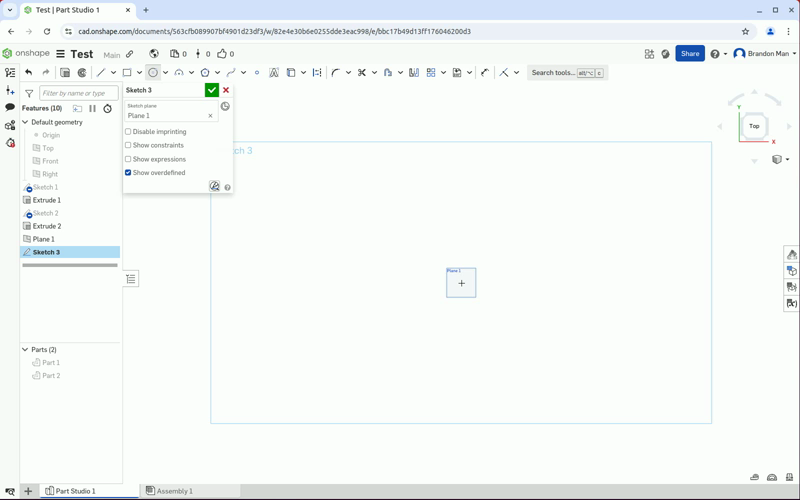
mouse_move(478, 282)
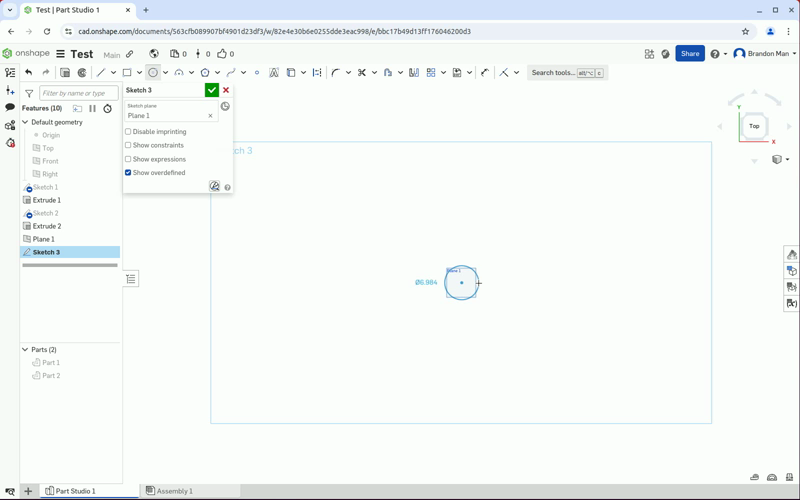
click(478, 282)
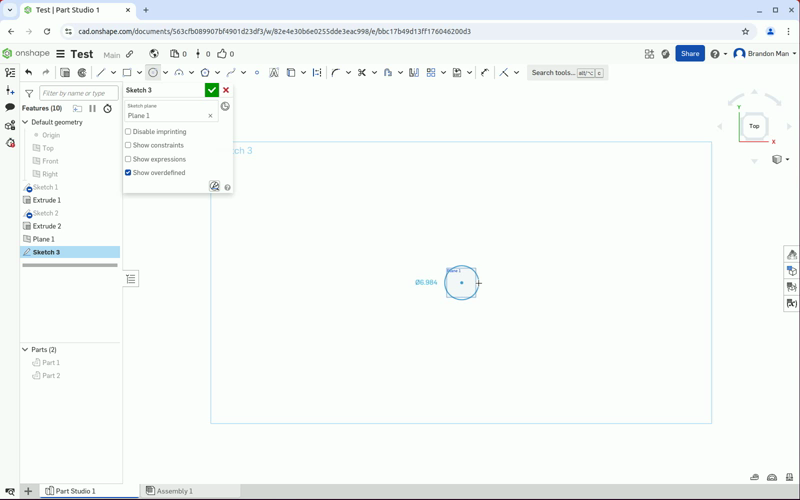
key(esc)
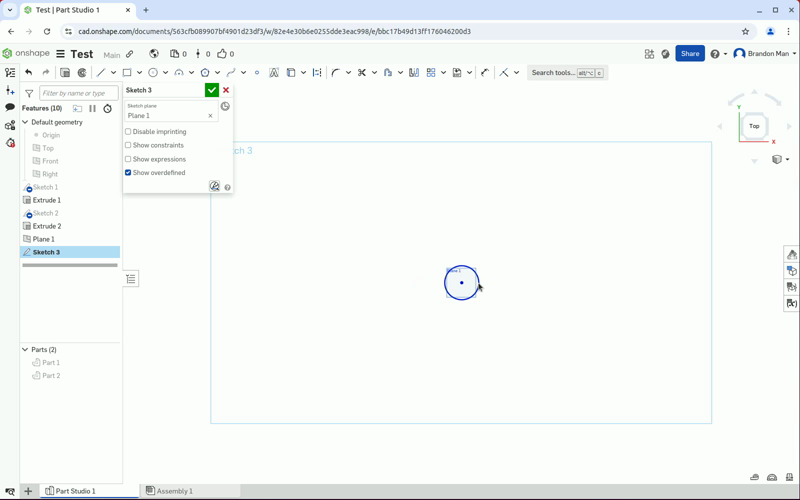
mouse_move(451, 284)
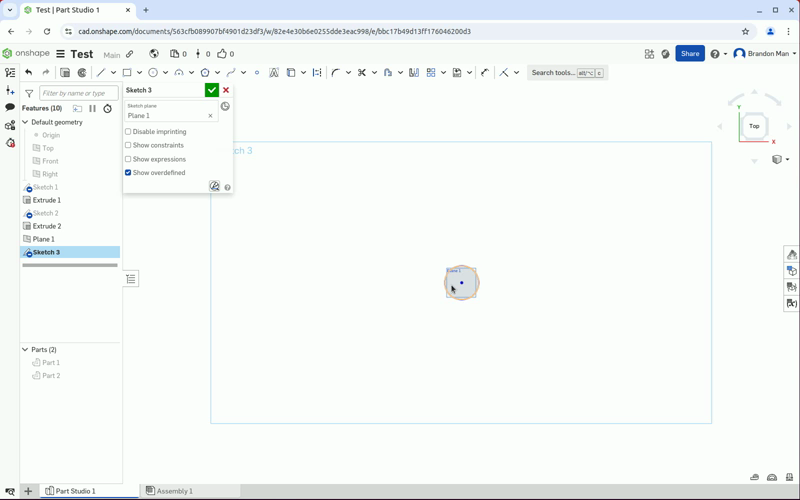
scroll(6)
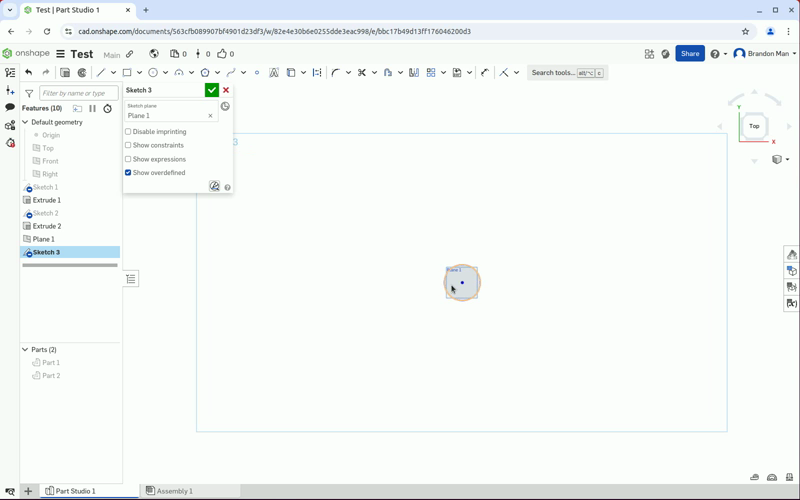
scroll(6)
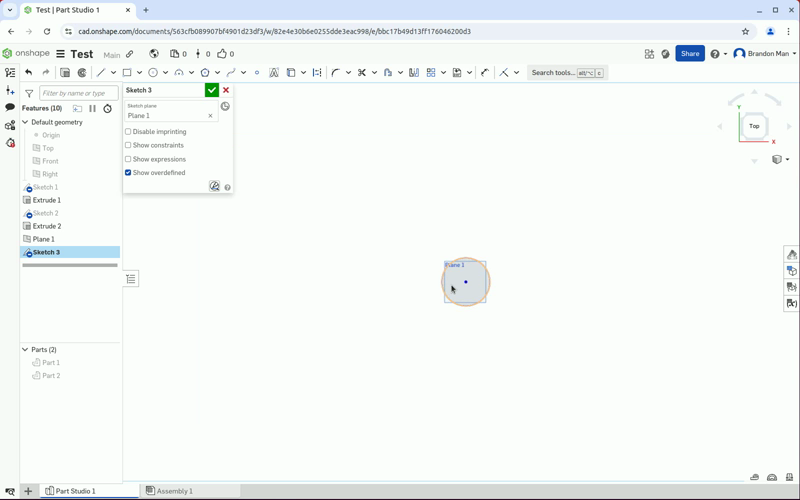
scroll(6)
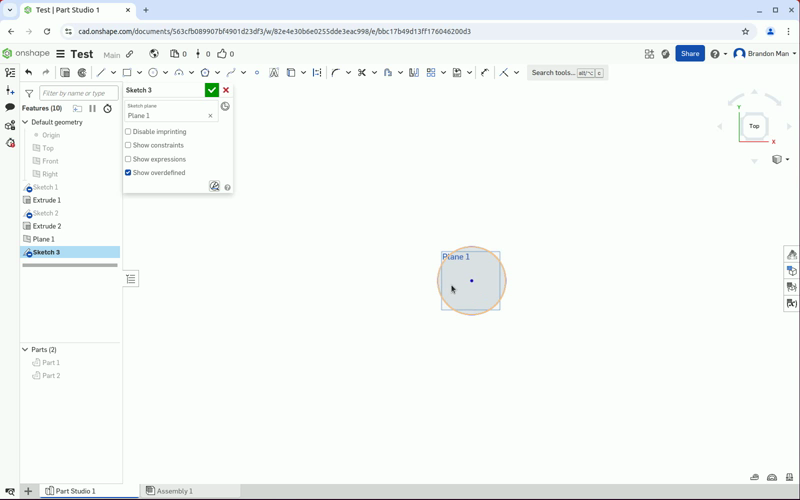
scroll(6)
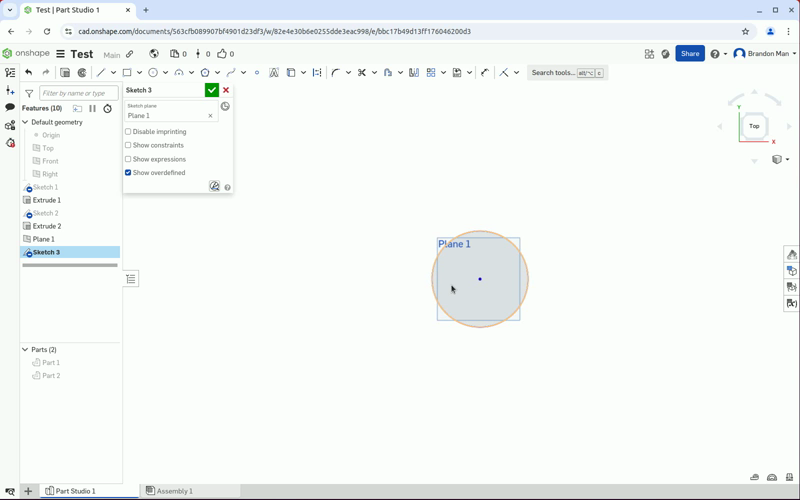
scroll(6)
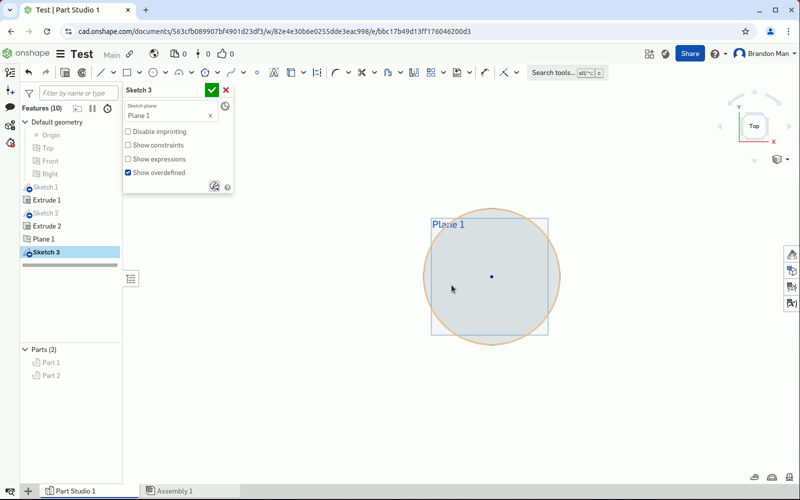
scroll(6)
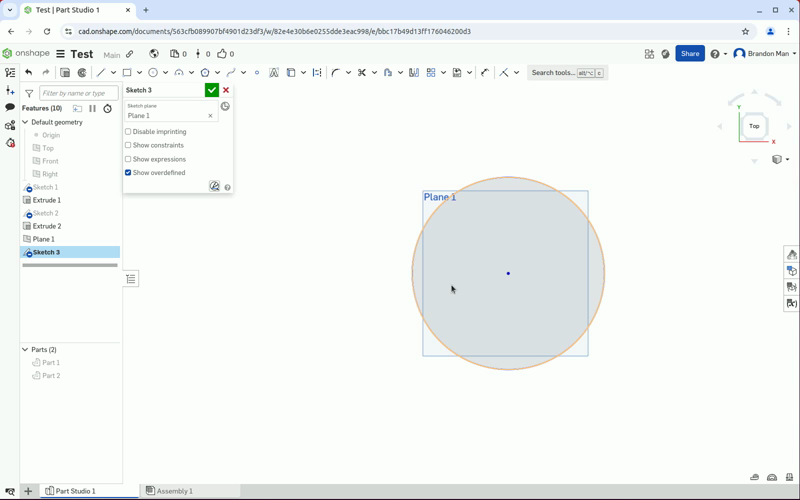
scroll(6)
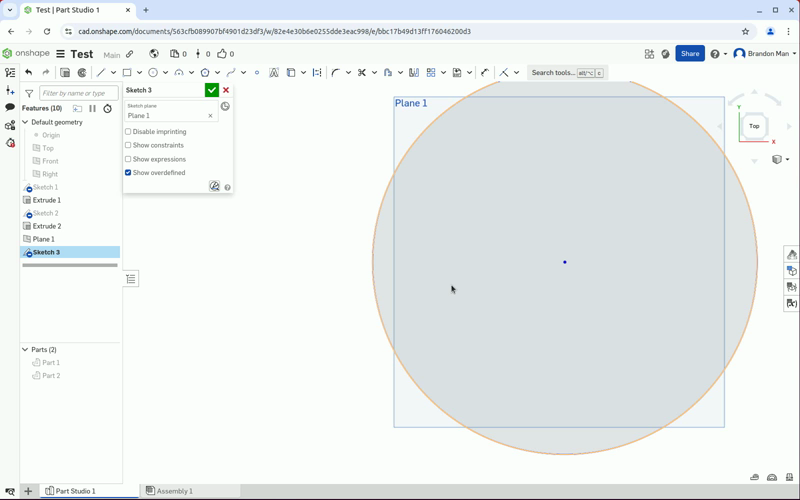
click(451, 284)
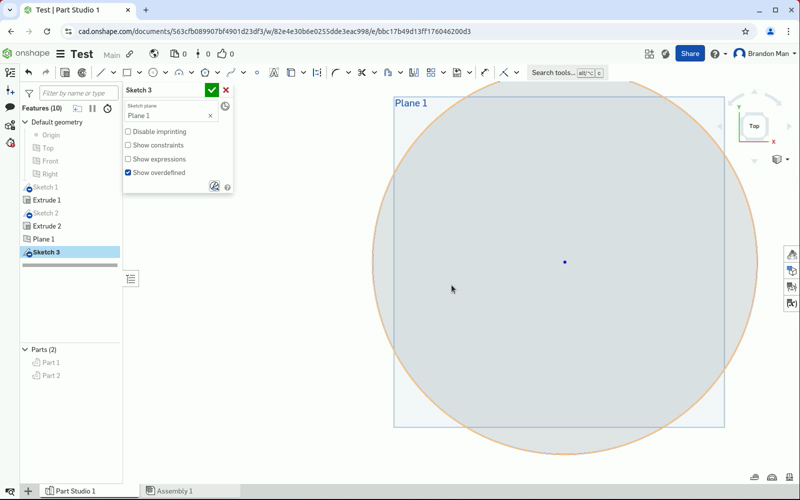
scroll(-6)
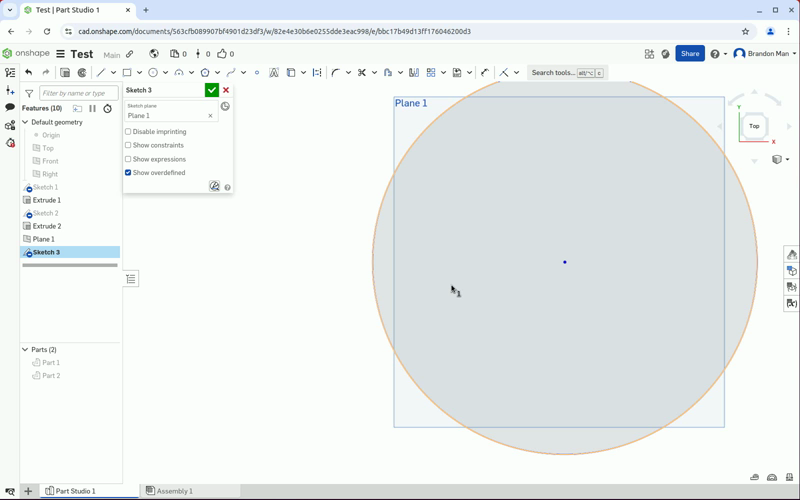
scroll(-6)
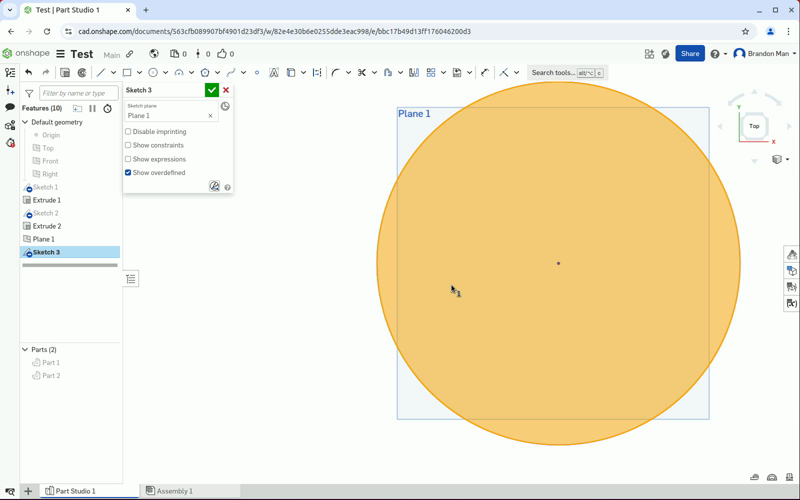
scroll(-6)
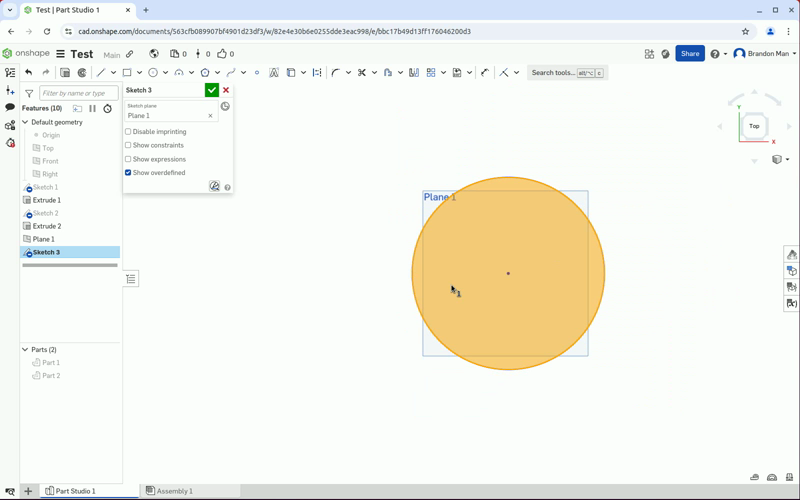
scroll(-6)
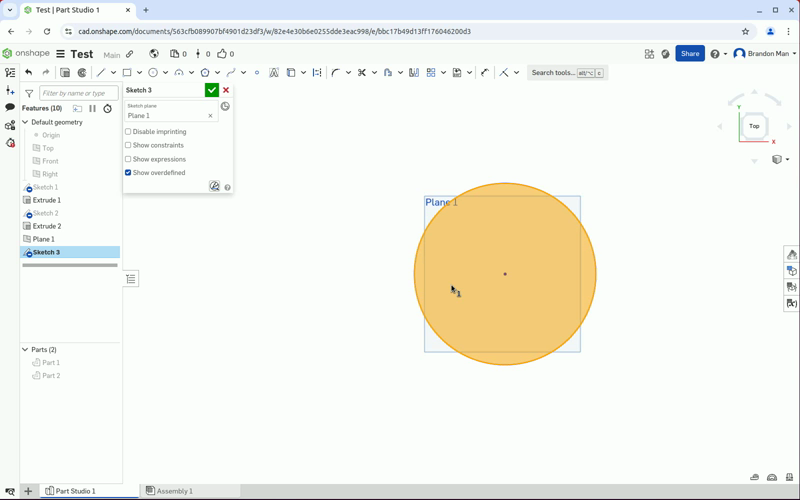
scroll(-6)
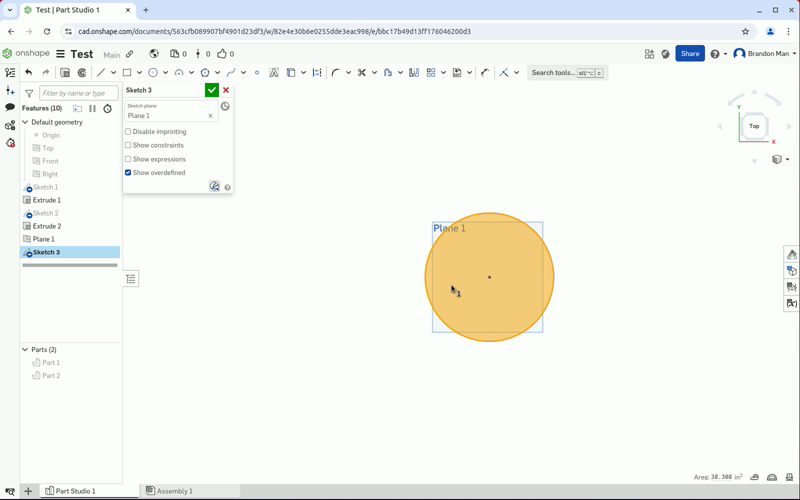
scroll(-6)
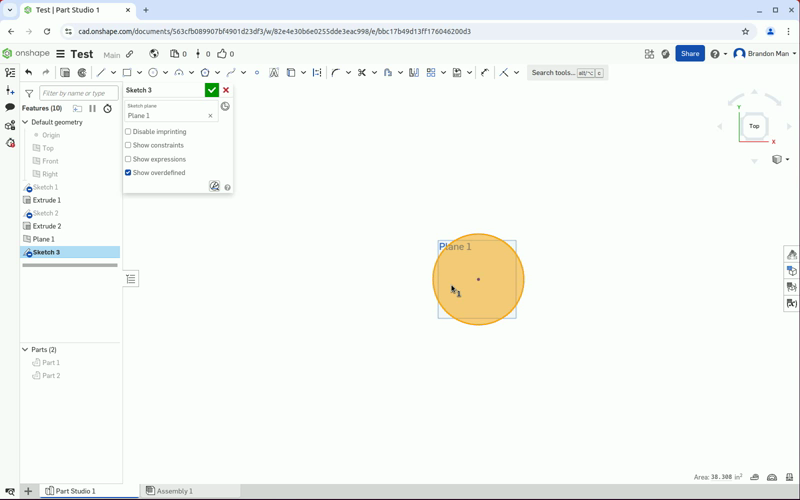
scroll(-6)
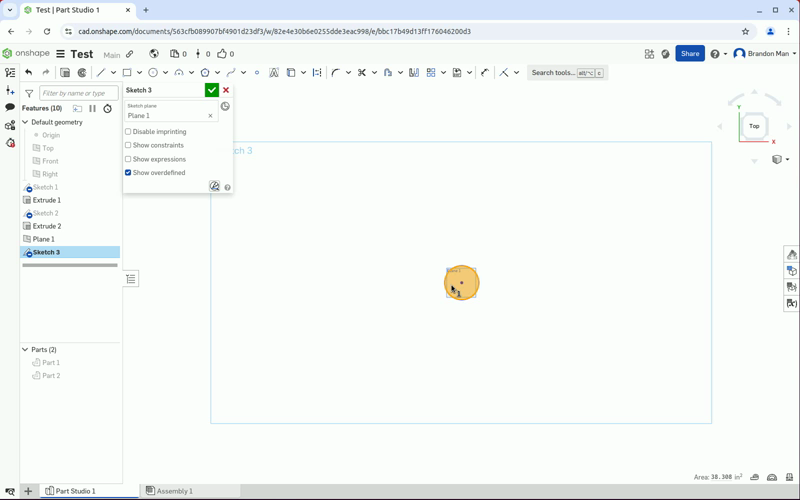
mouse_move(73, 352)
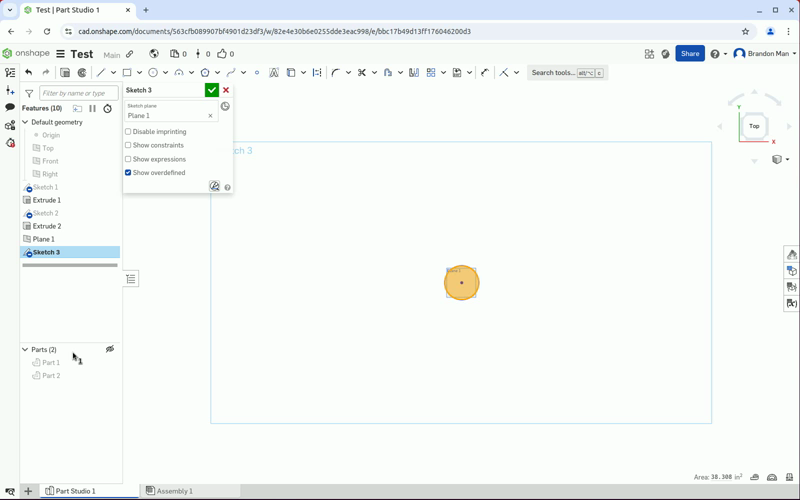
key(shift+y)
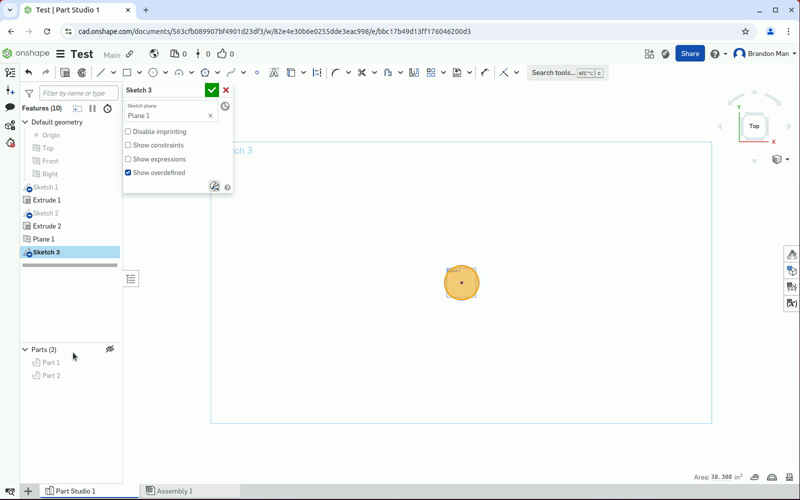
key(shift+e)
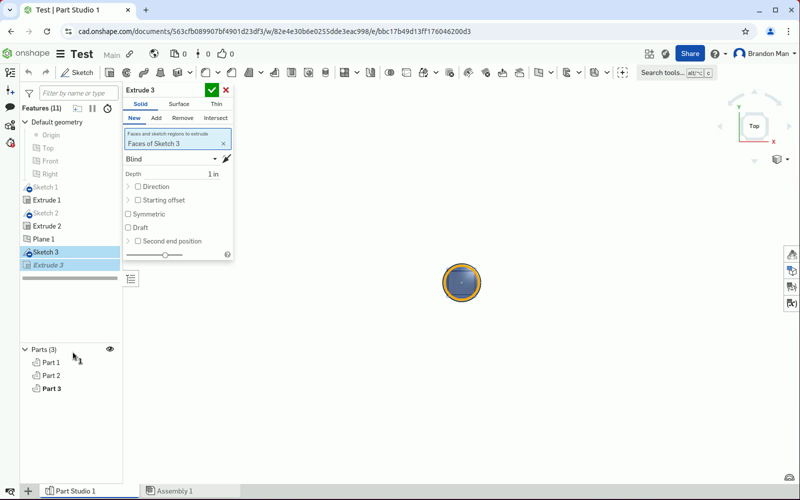
mouse_move(143, 106)
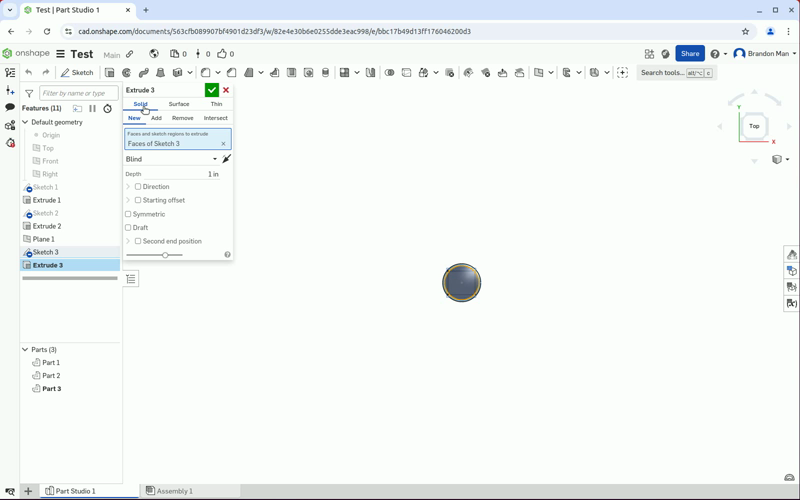
click(143, 106)
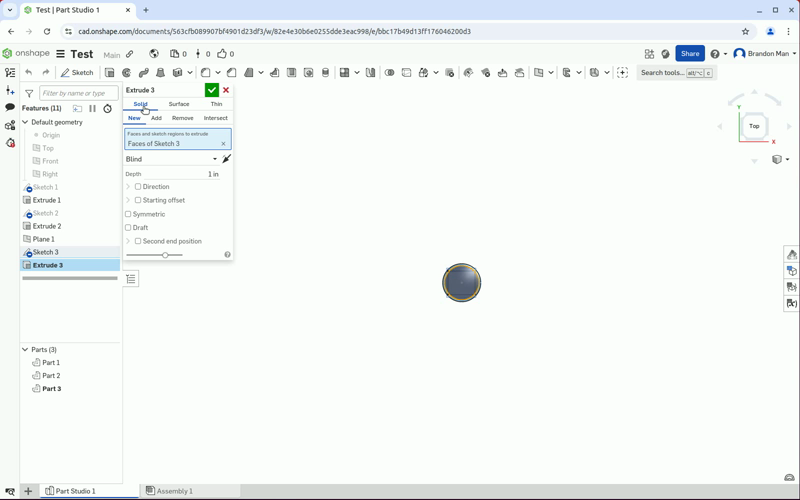
mouse_move(186, 120)
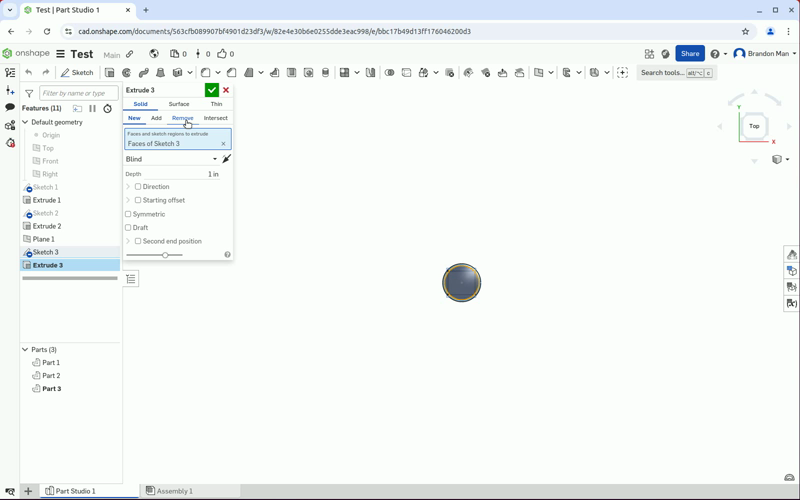
click(186, 120)
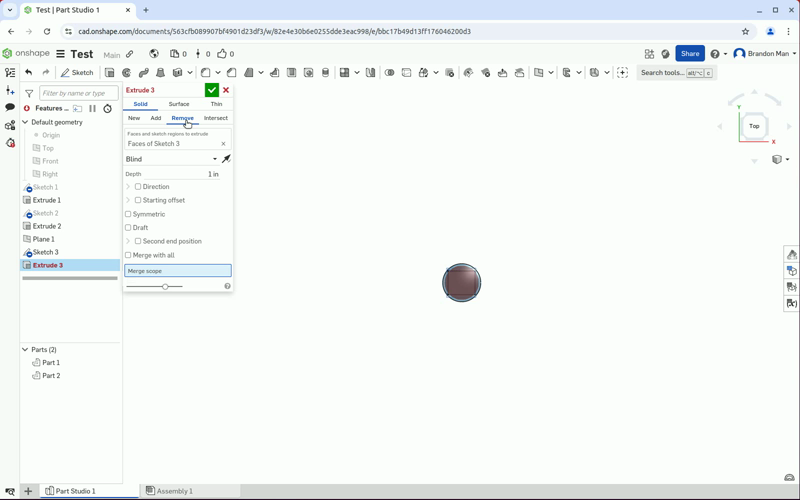
key(tab, 4)
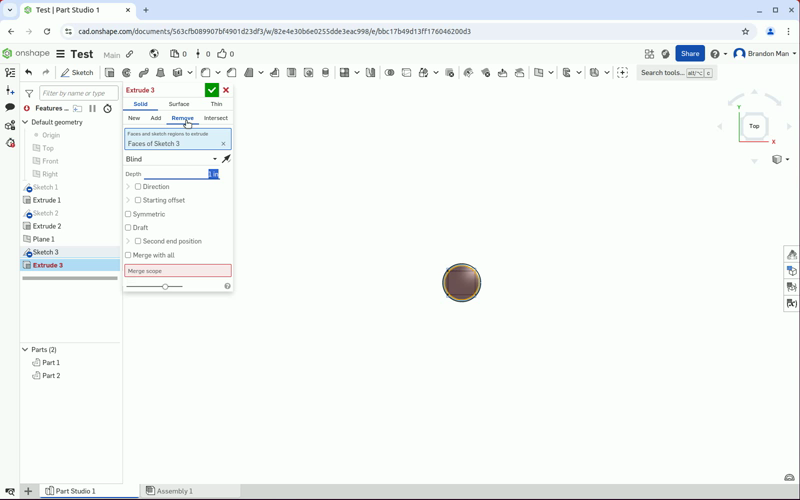
text(4.574)
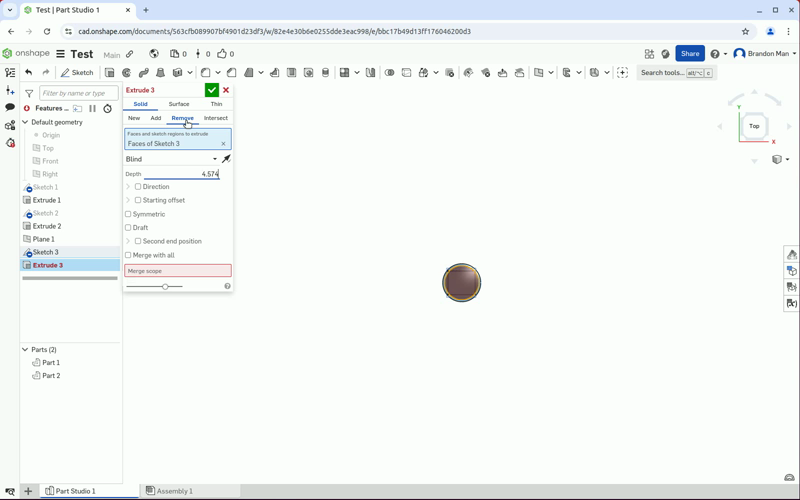
key(tab, 6)
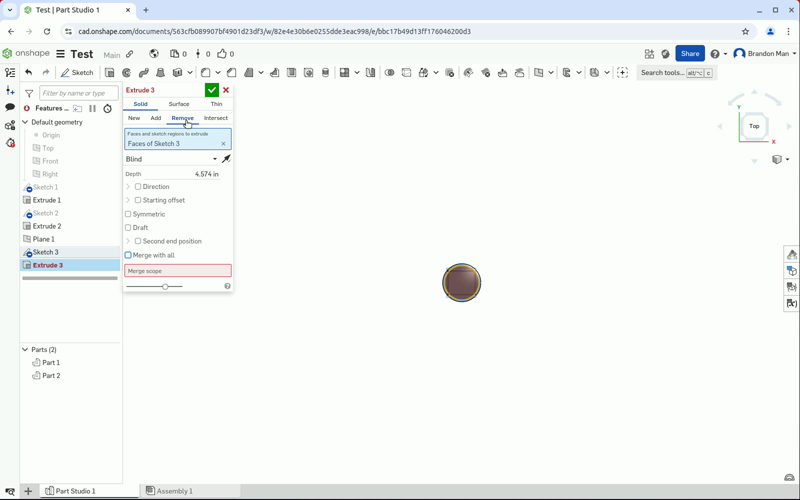
key(space)
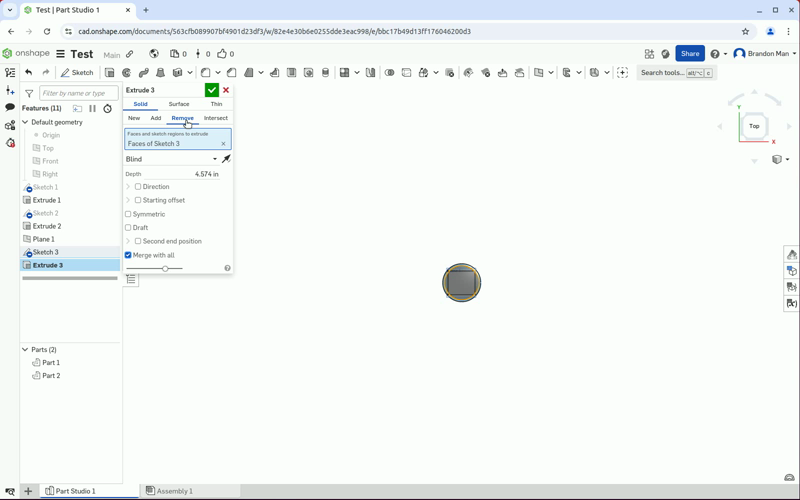
key(enter)
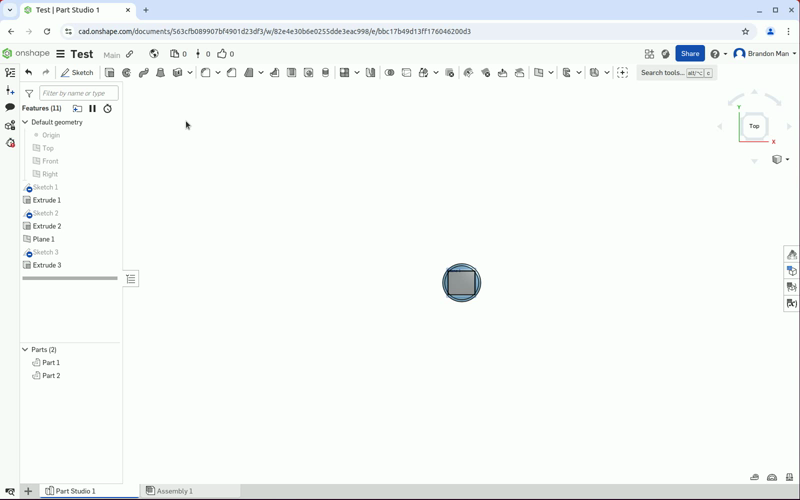
key(shift+h)
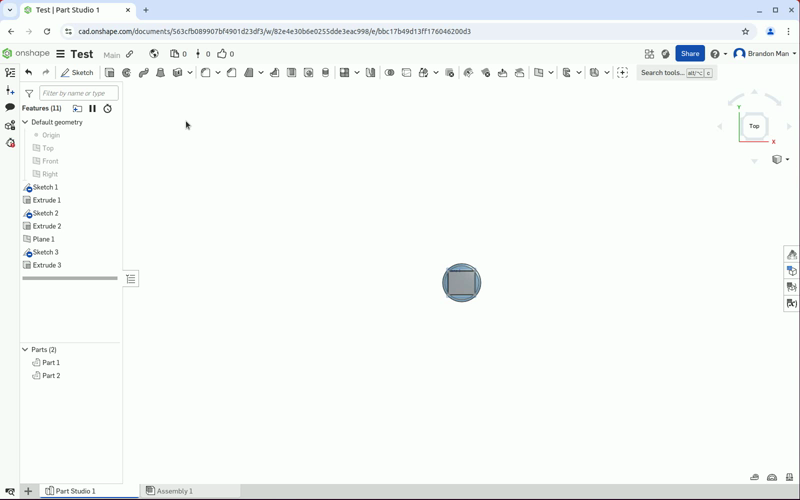
key(shift+h)
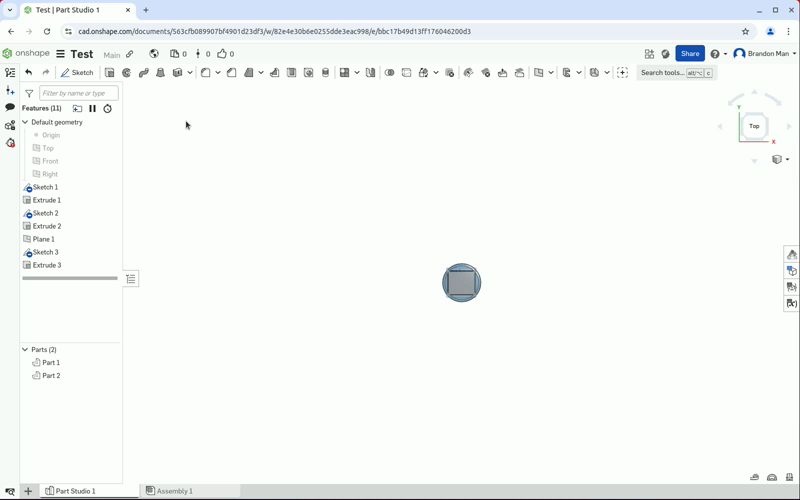
key(shift+7)
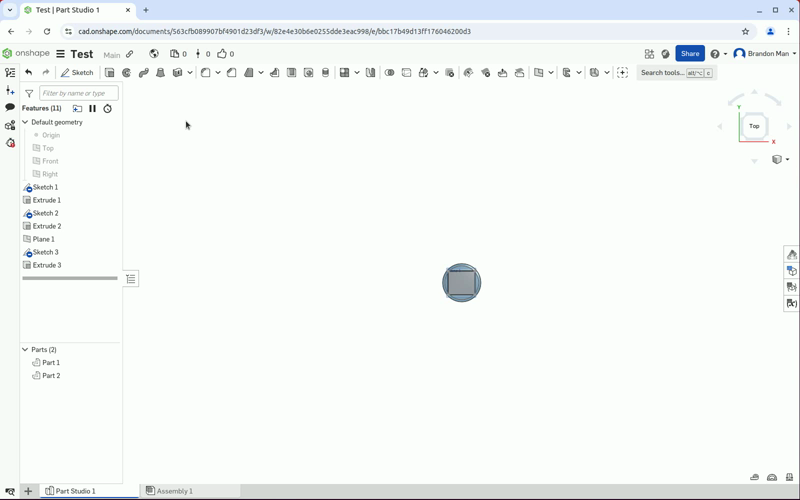
key(up, 3)
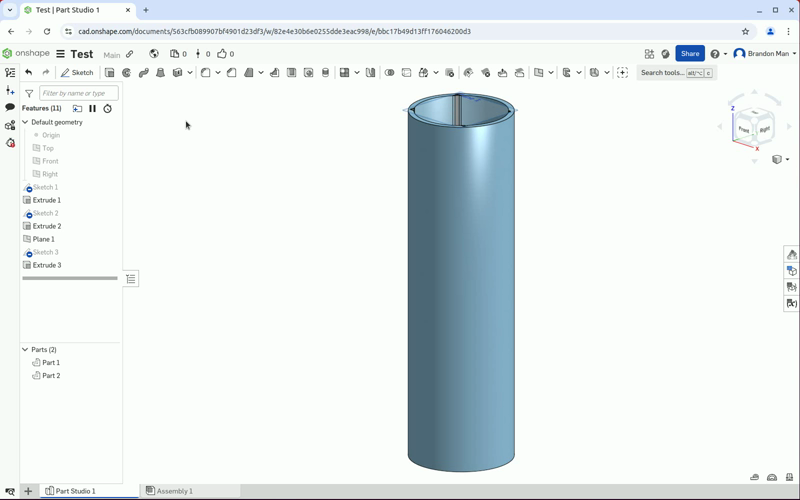
key(left, 3)
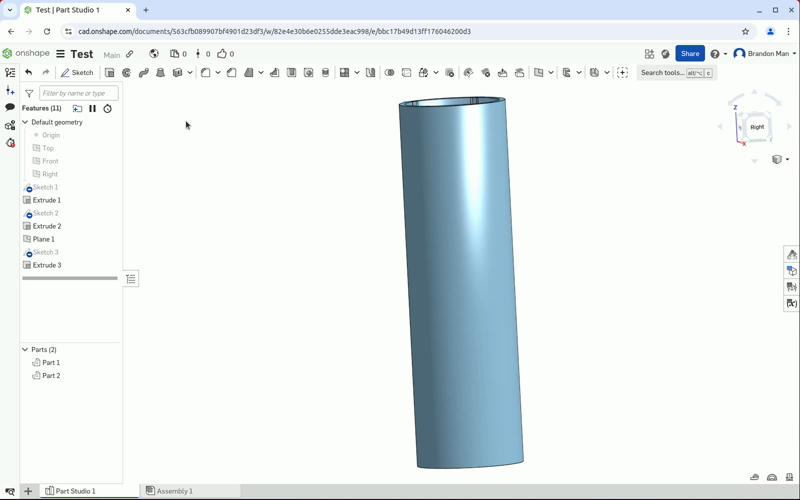
key(right, 3)
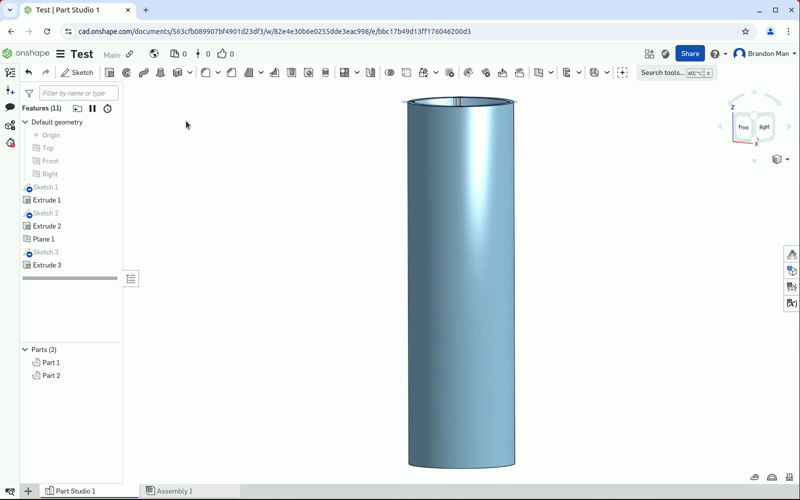
key(down, 3)
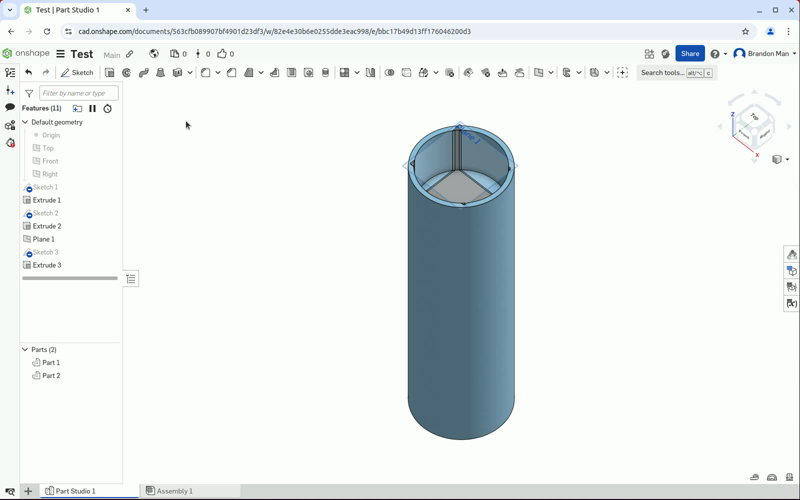
mouse_move(73, 189)
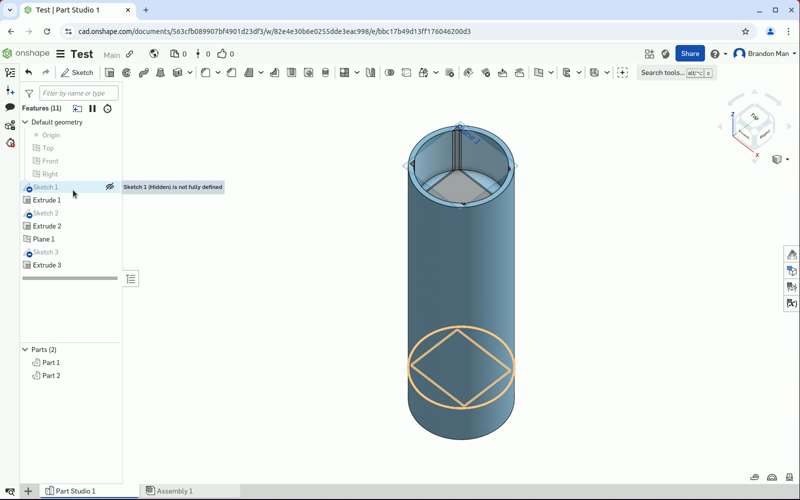
click(73, 189)